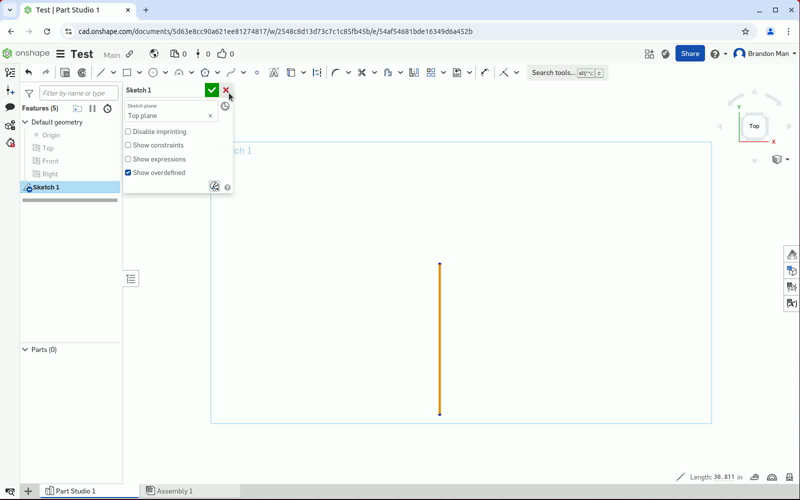
key(shift+h)
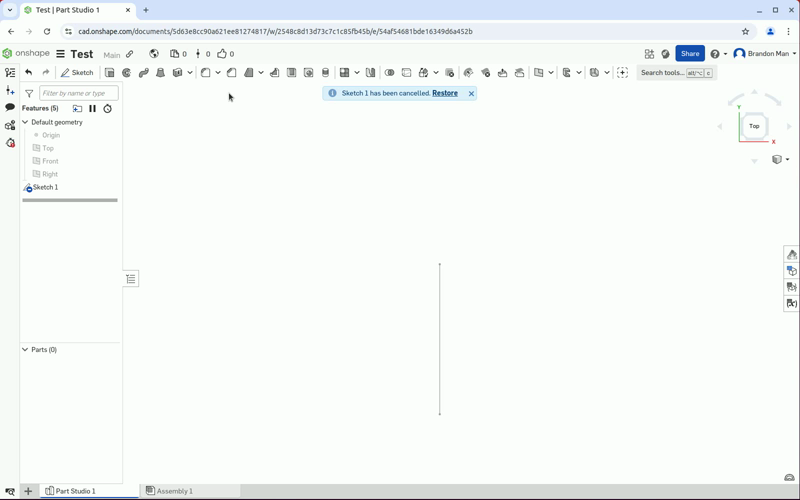
mouse_move(73, 352)
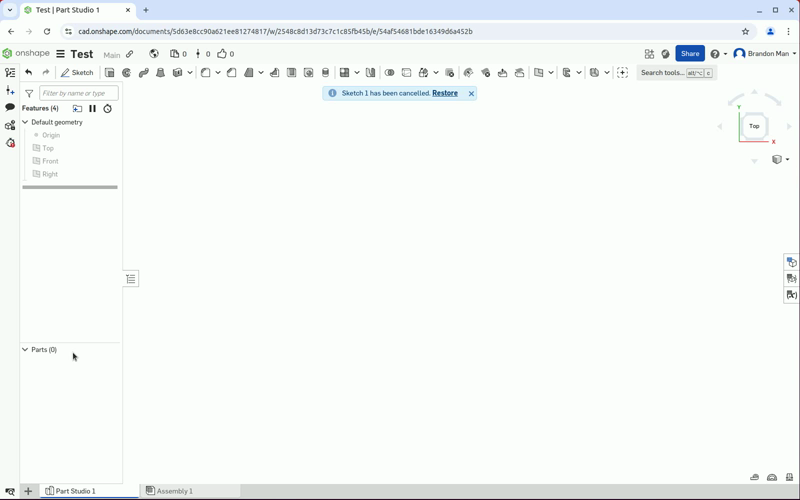
key(y)
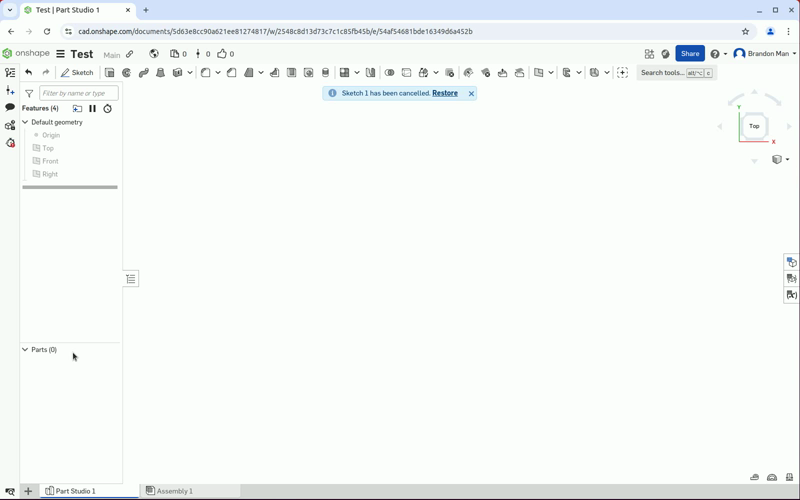
key(shift+p)
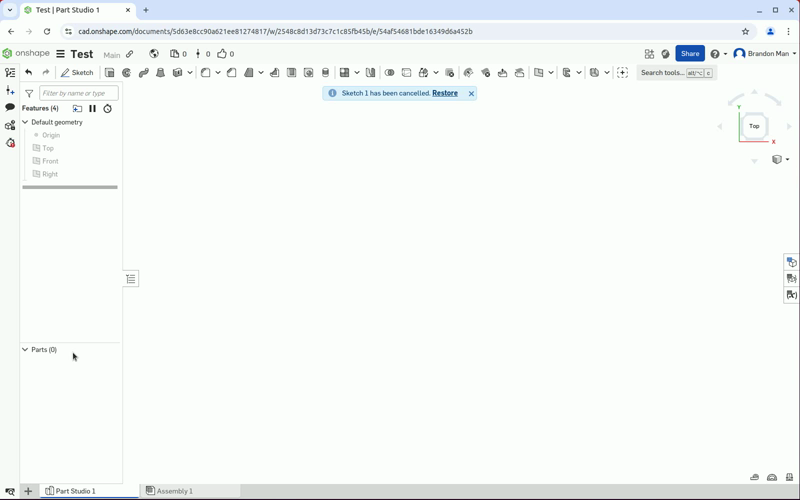
key(space)
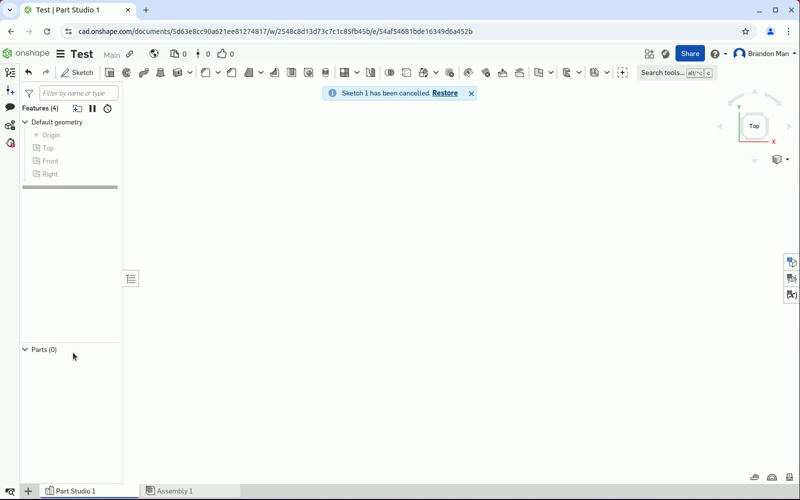
key_down(shift)
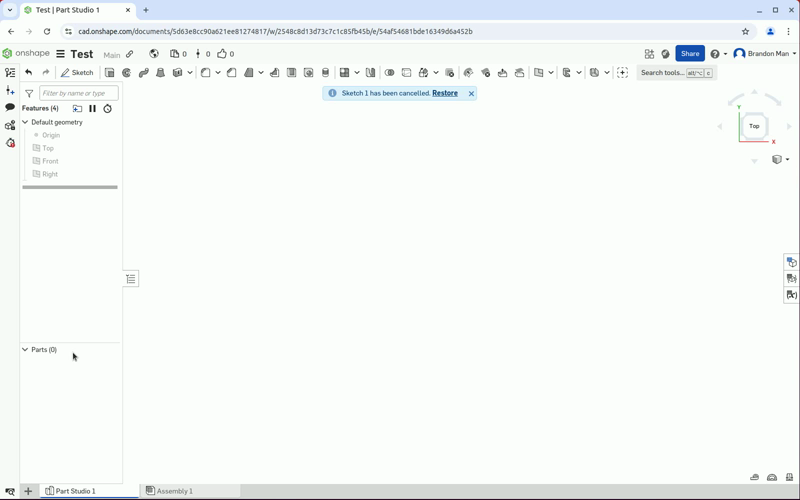
key(up)
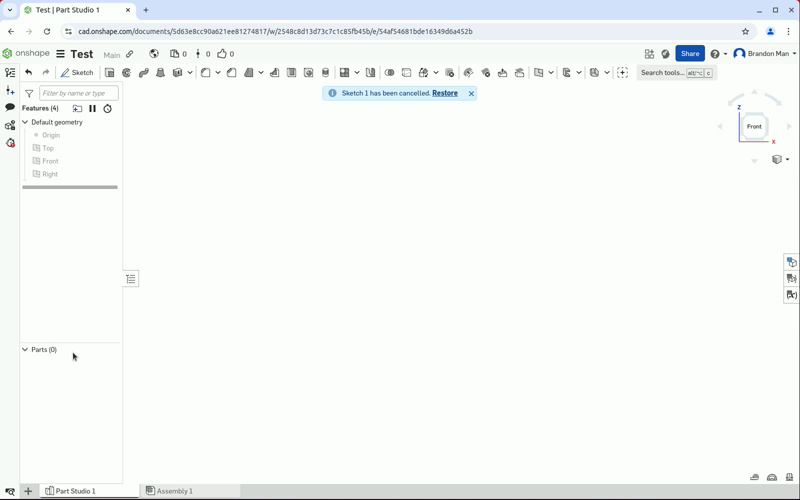
key_up(shift)
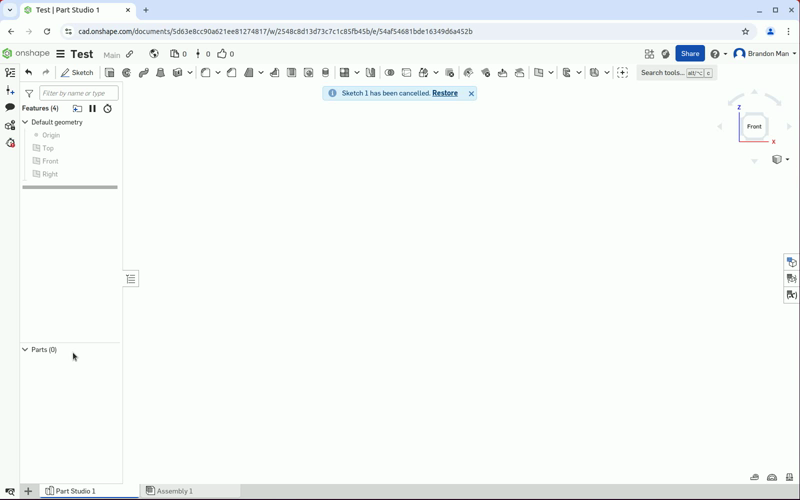
key(space)
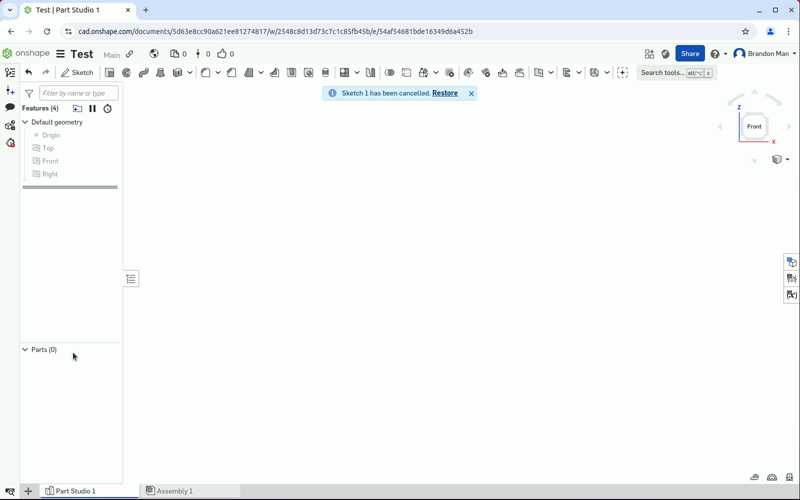
key_down(shift)
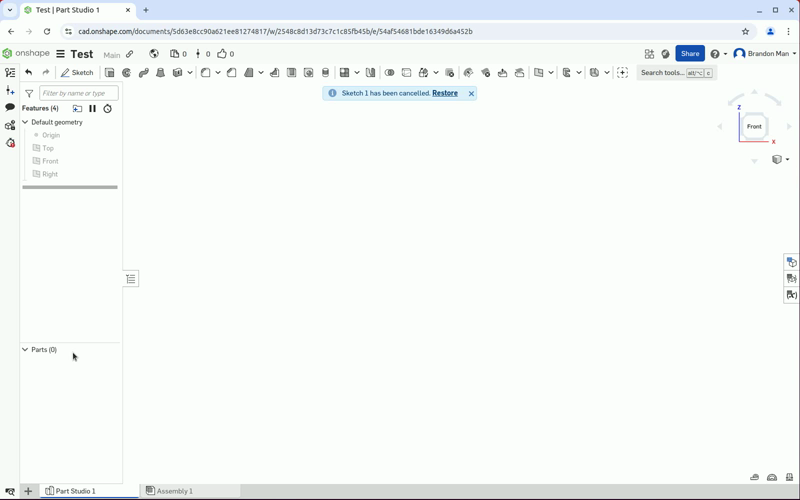
key(left)
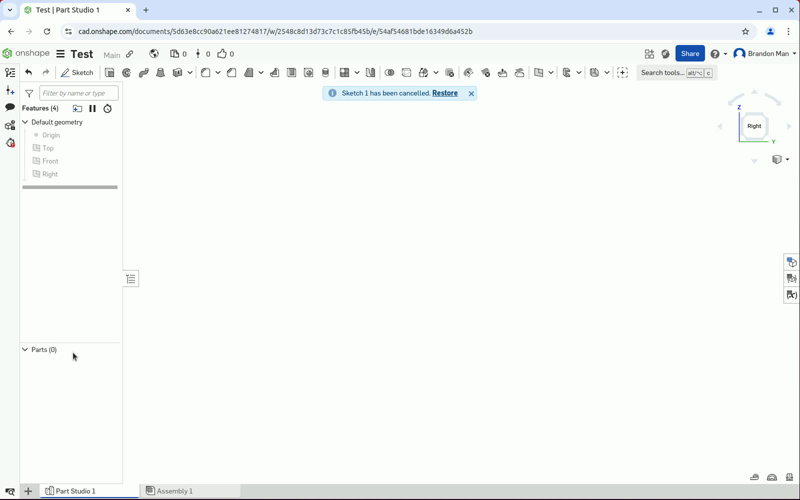
key_up(shift)
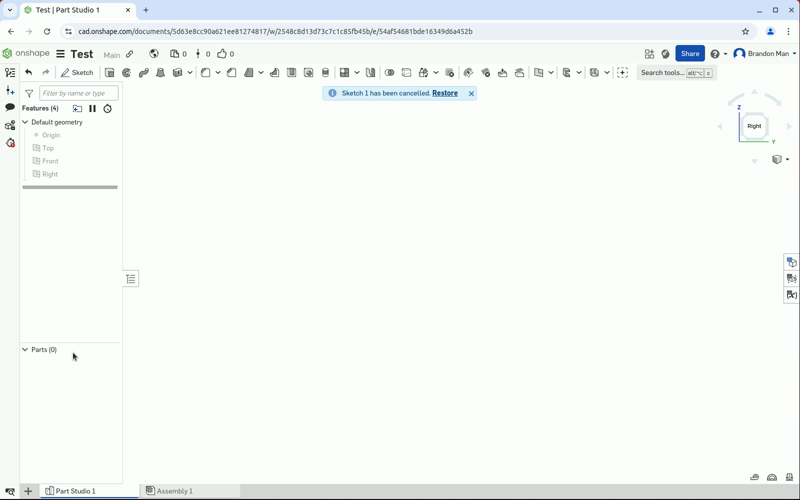
mouse_move(73, 352)
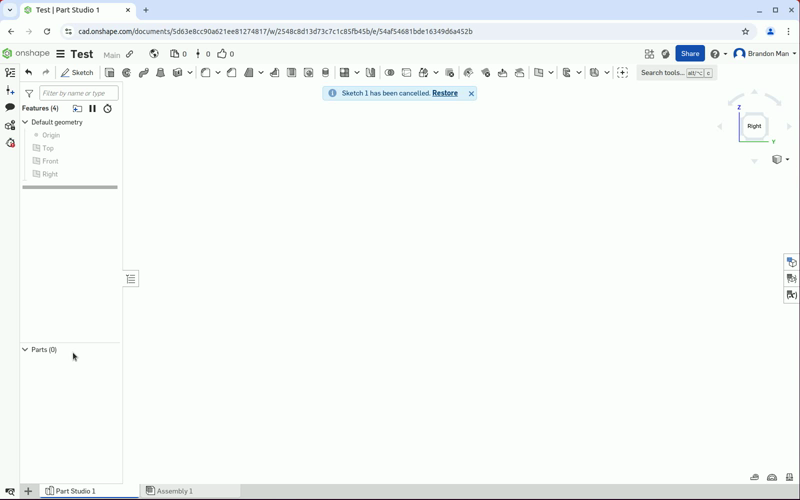
key(shift+y)
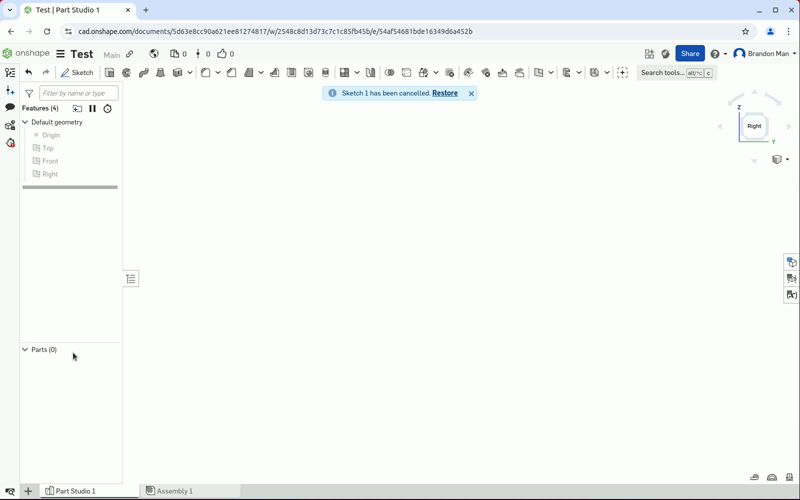
key(shift+s)
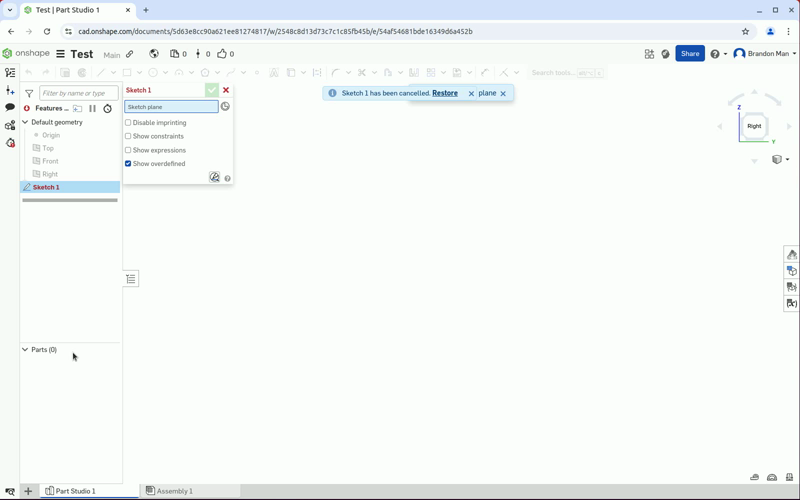
mouse_move(73, 176)
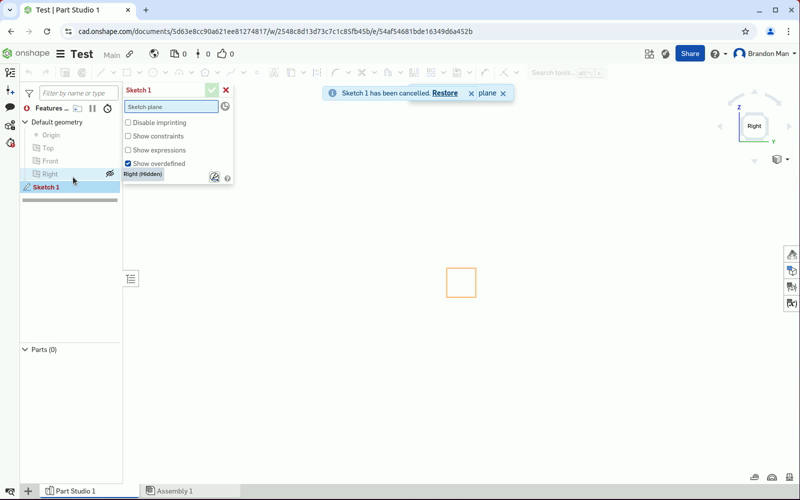
click(73, 176)
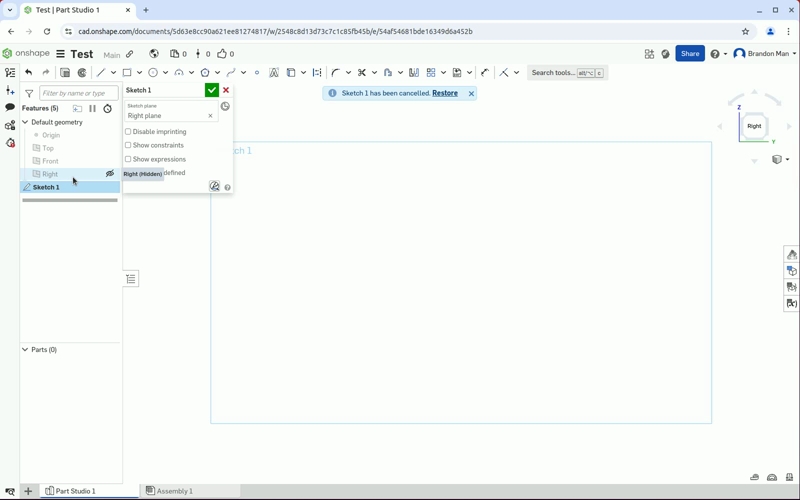
mouse_move(73, 352)
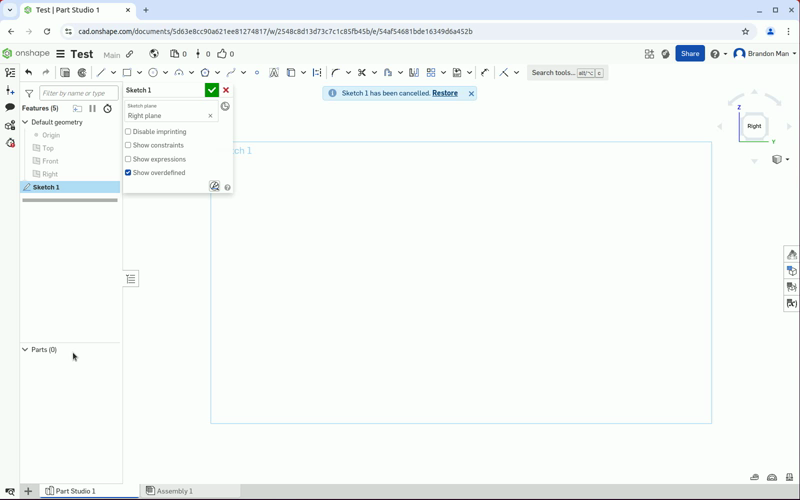
key(y)
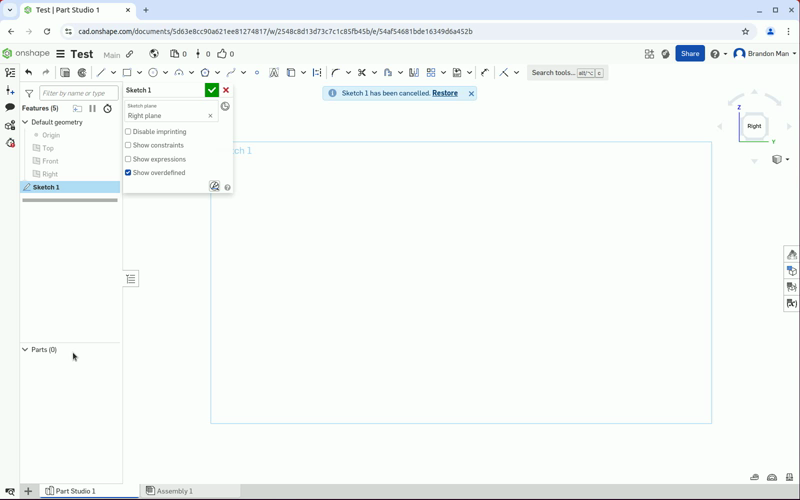
key(l)
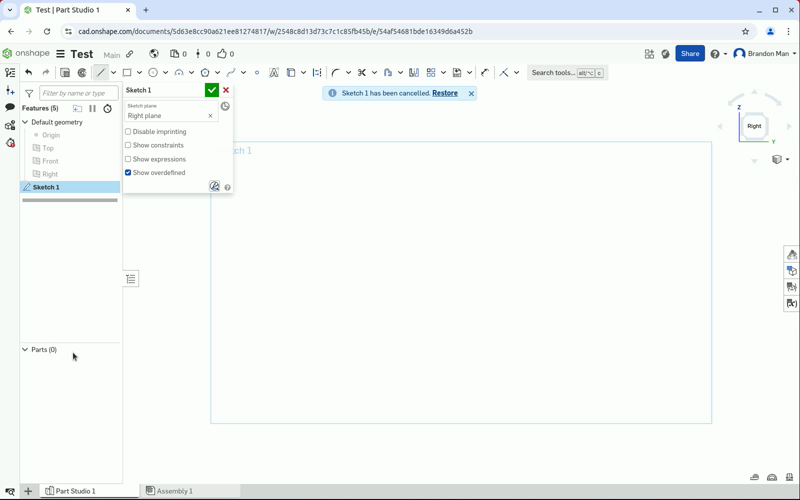
key_down(shift)
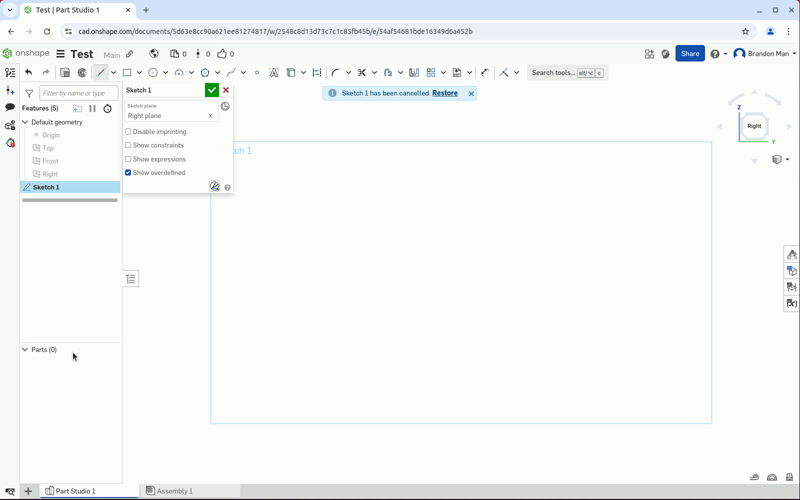
mouse_move(460, 282)
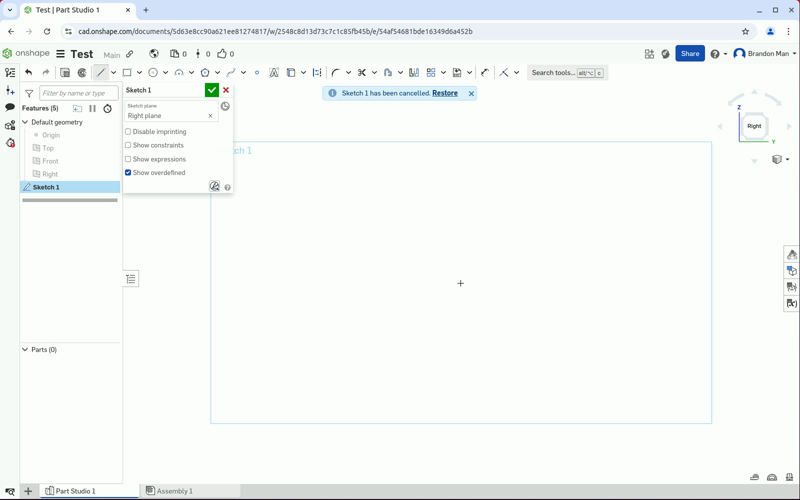
click(460, 282)
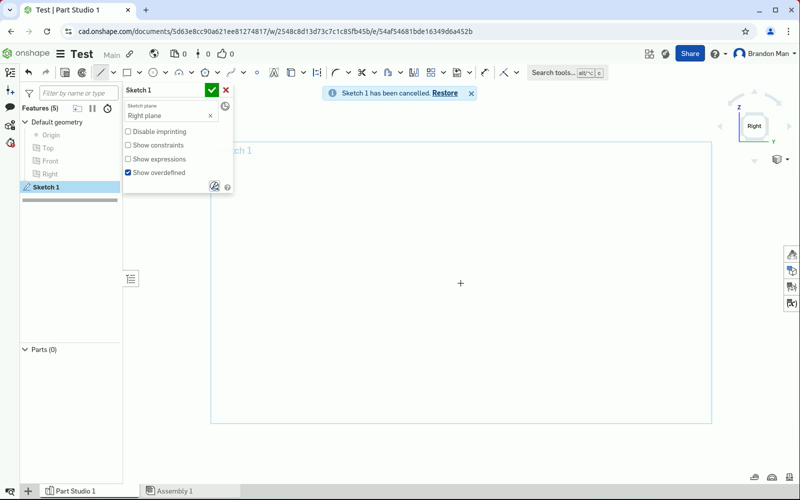
key_up(shift)
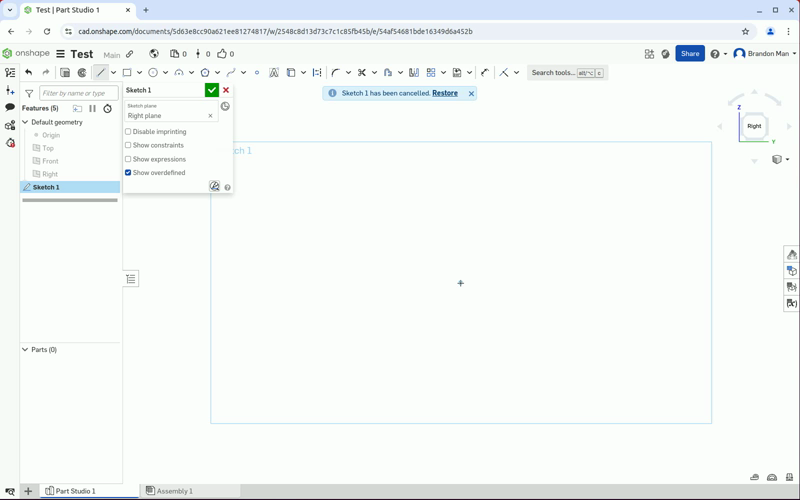
key_down(shift)
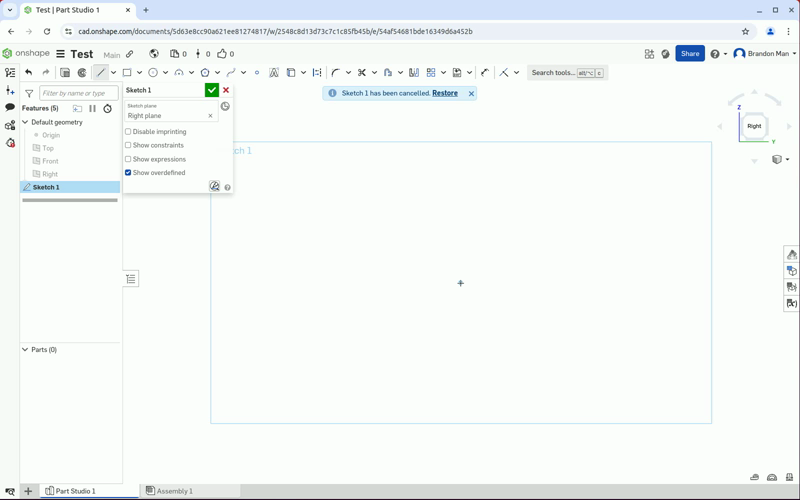
mouse_move(543, 282)
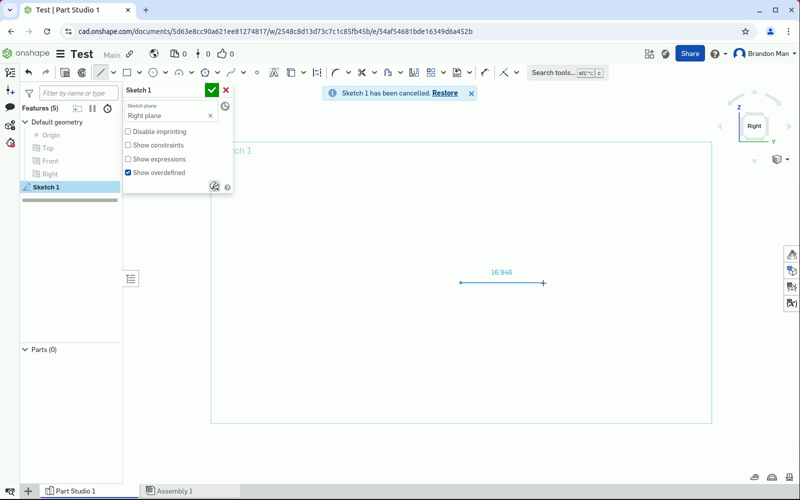
click(543, 282)
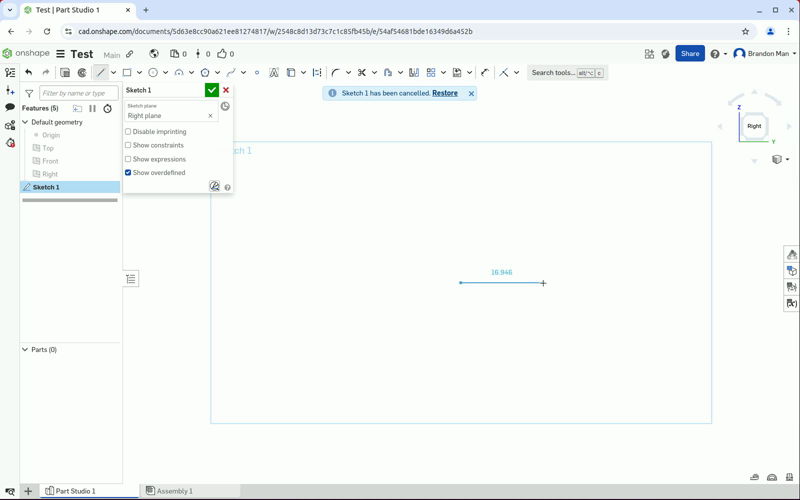
key_up(shift)
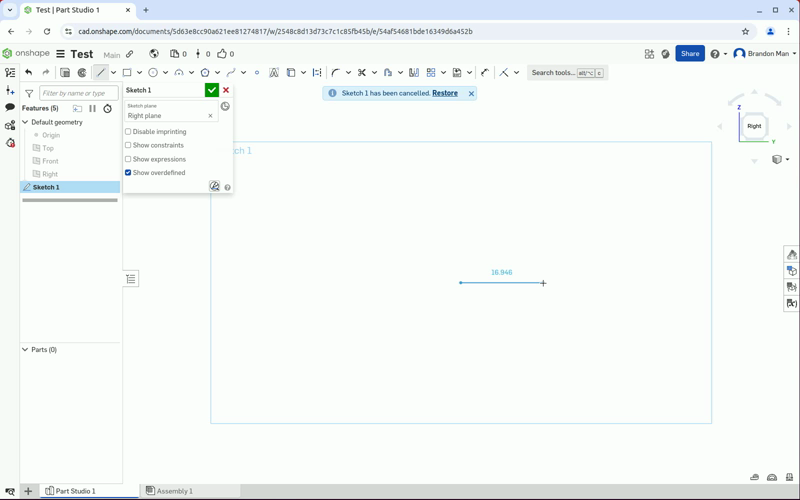
key_down(shift)
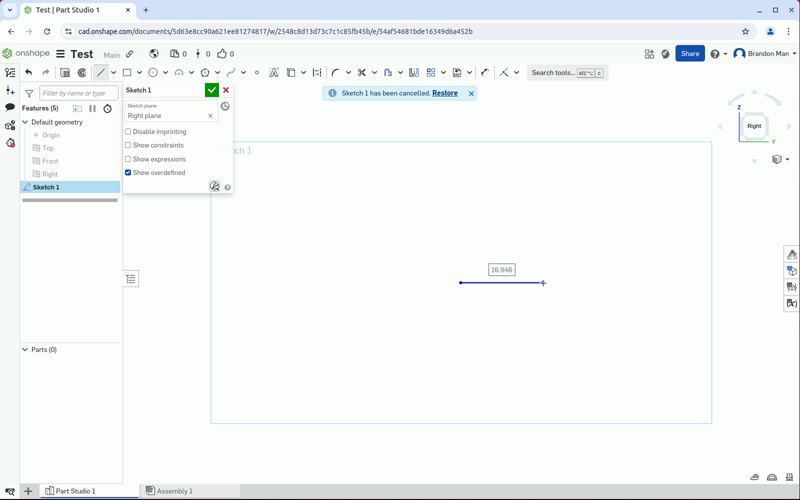
mouse_move(543, 221)
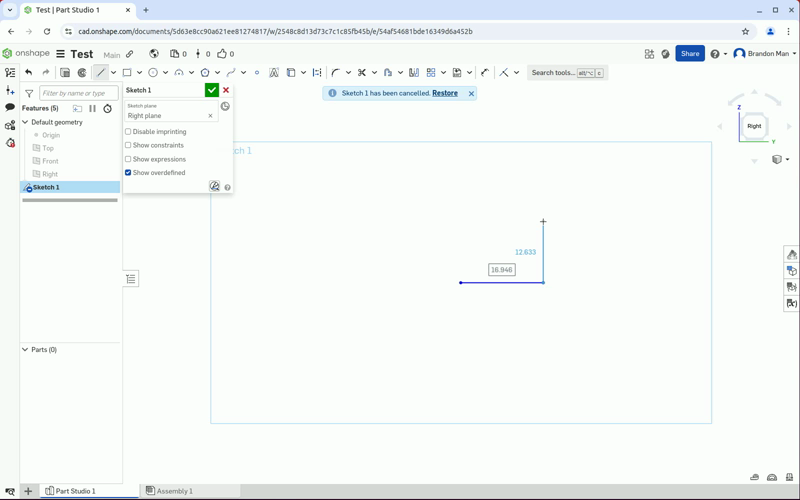
click(543, 221)
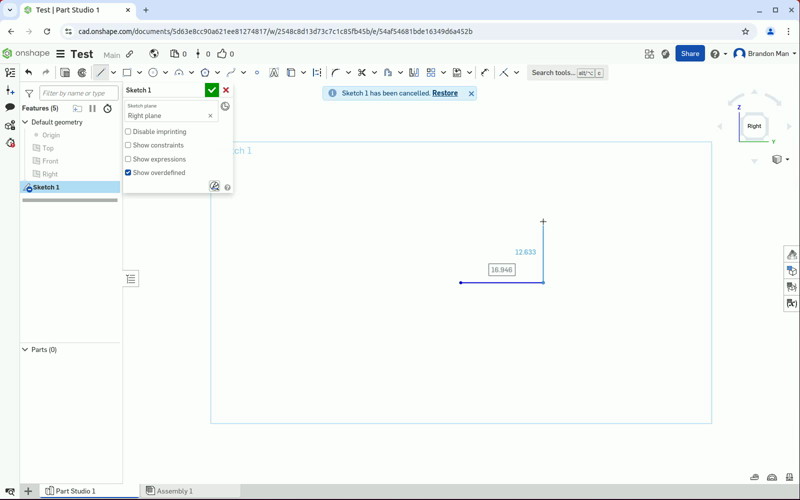
key_up(shift)
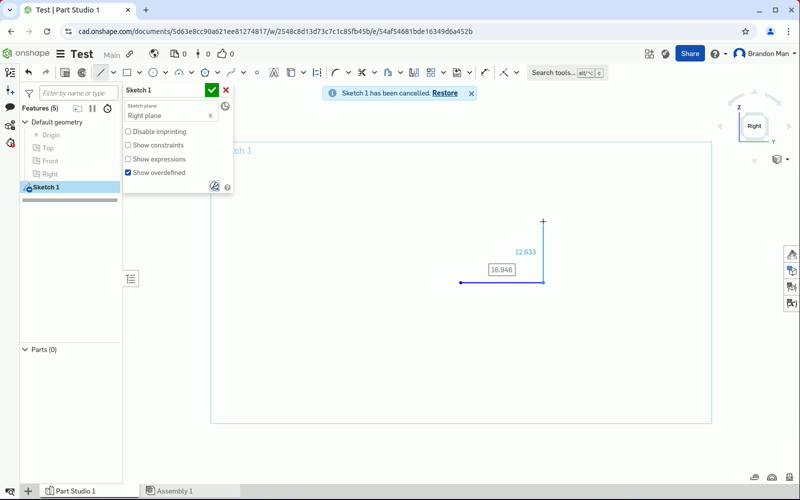
key_down(shift)
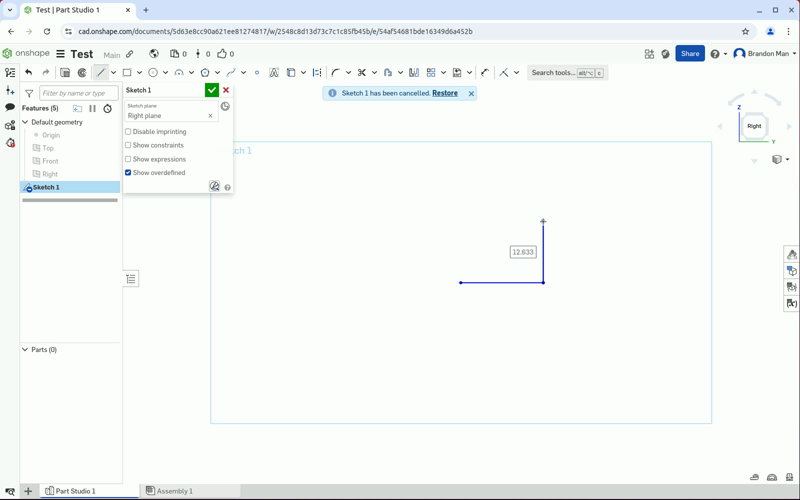
mouse_move(573, 221)
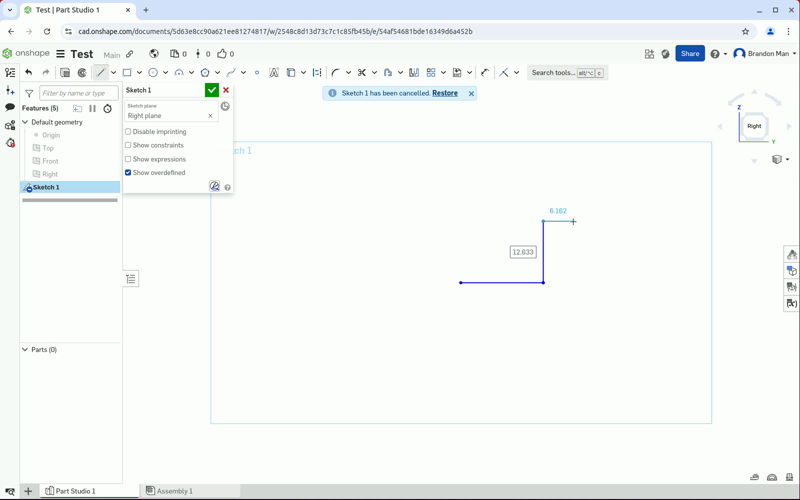
mouse_move(522, 200)
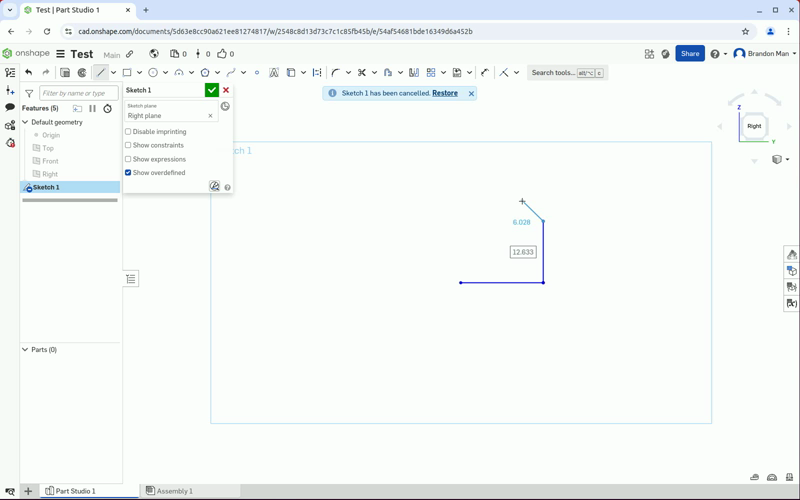
click(522, 200)
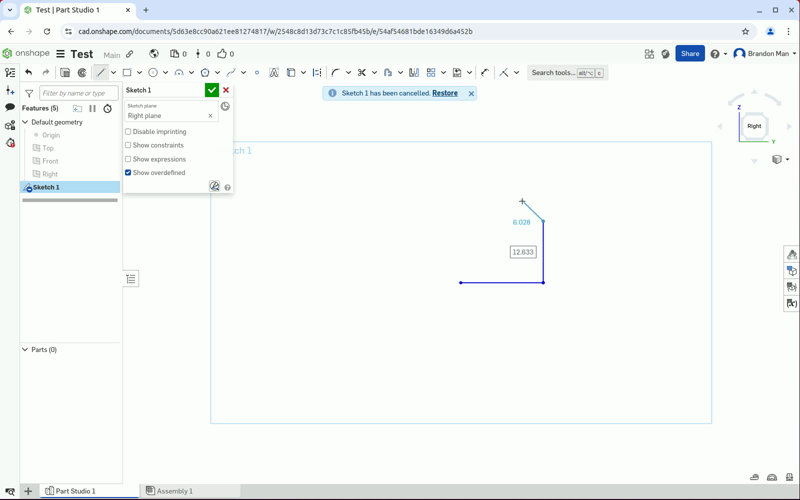
key_up(shift)
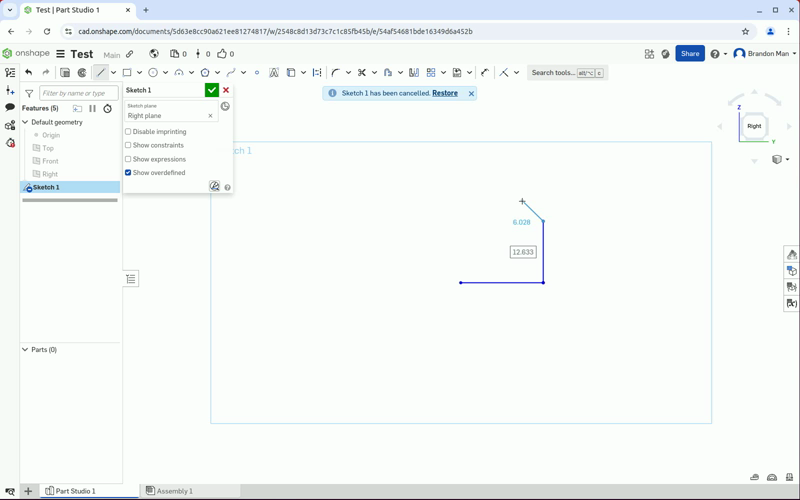
key_down(shift)
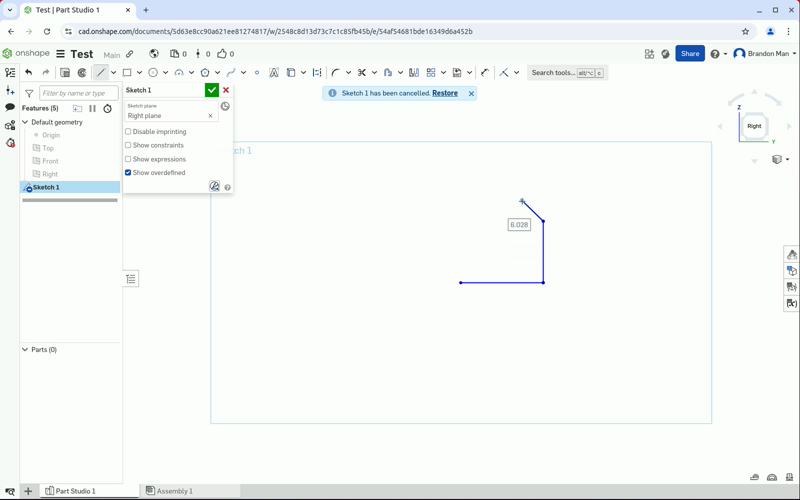
mouse_move(552, 200)
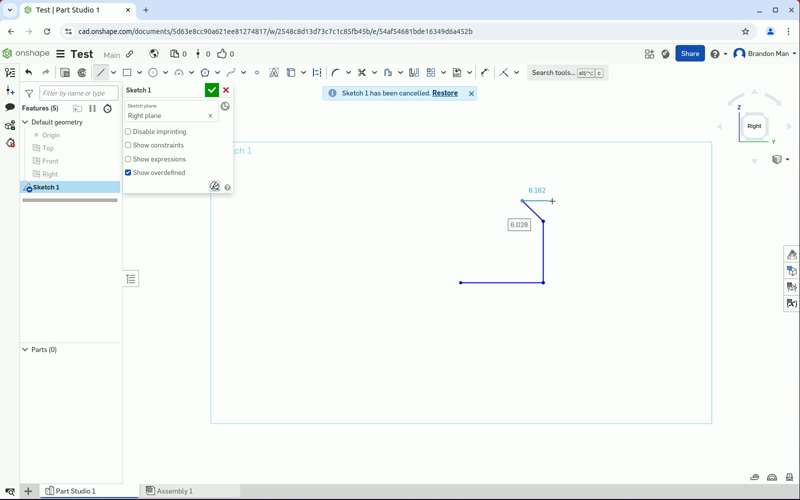
mouse_move(481, 200)
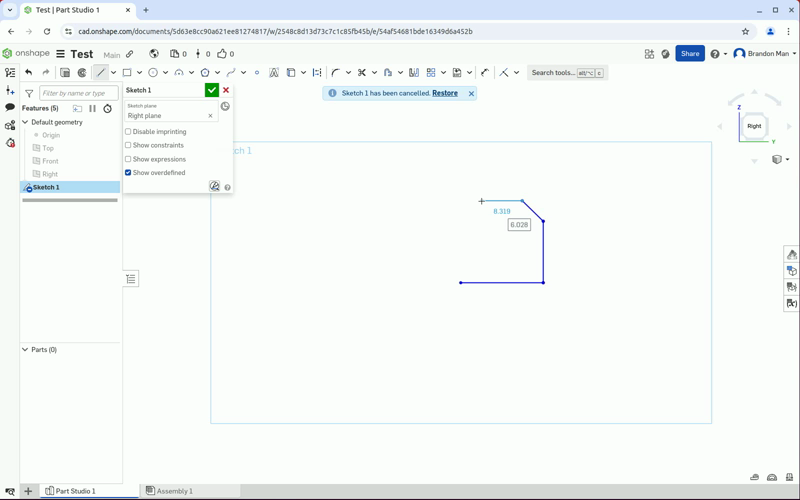
click(481, 200)
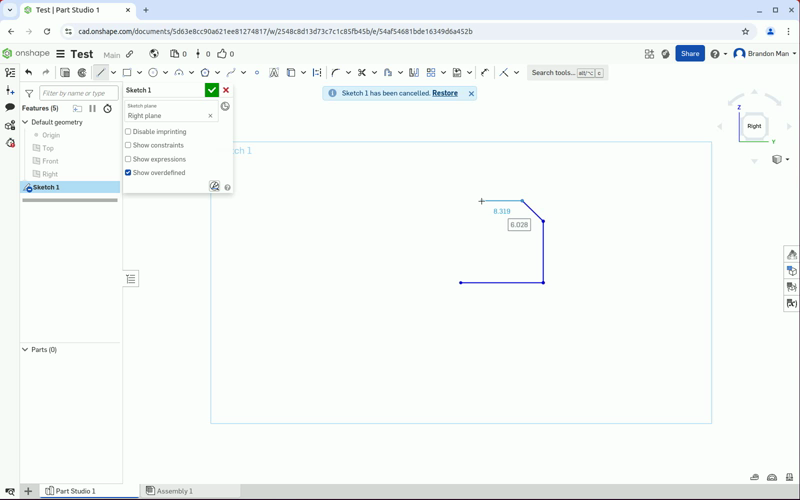
key_up(shift)
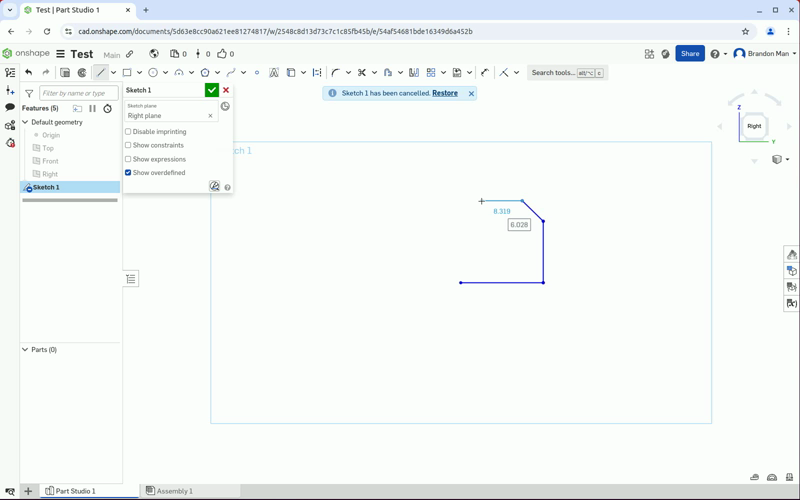
key_down(shift)
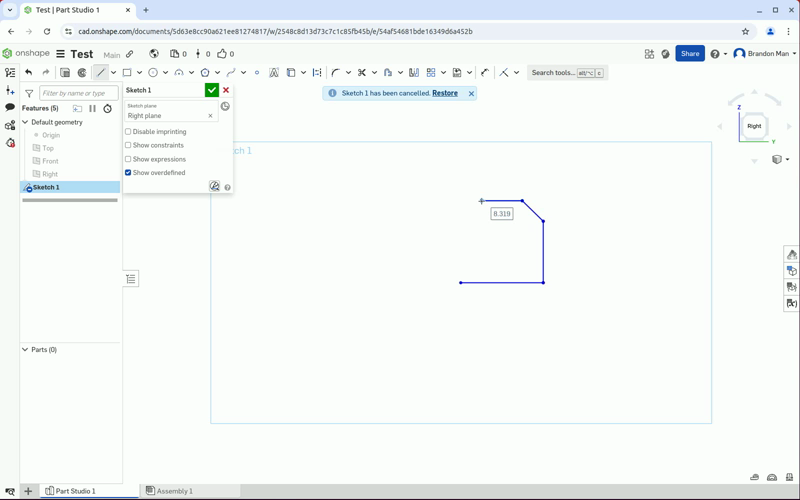
mouse_move(511, 200)
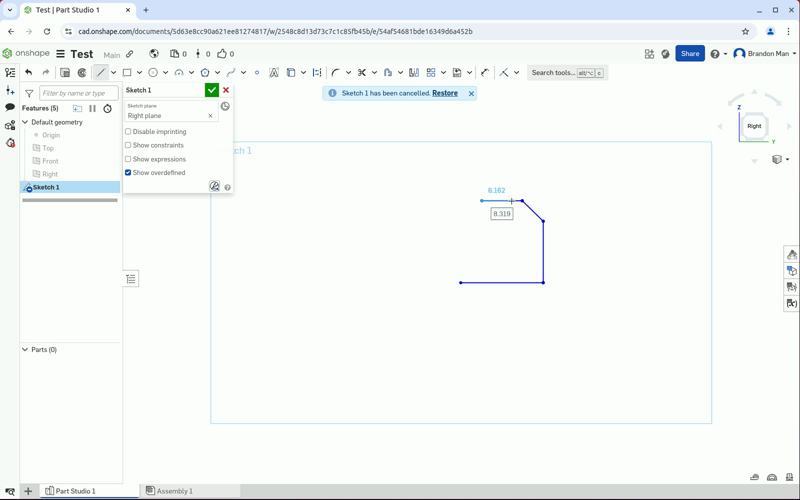
mouse_move(460, 221)
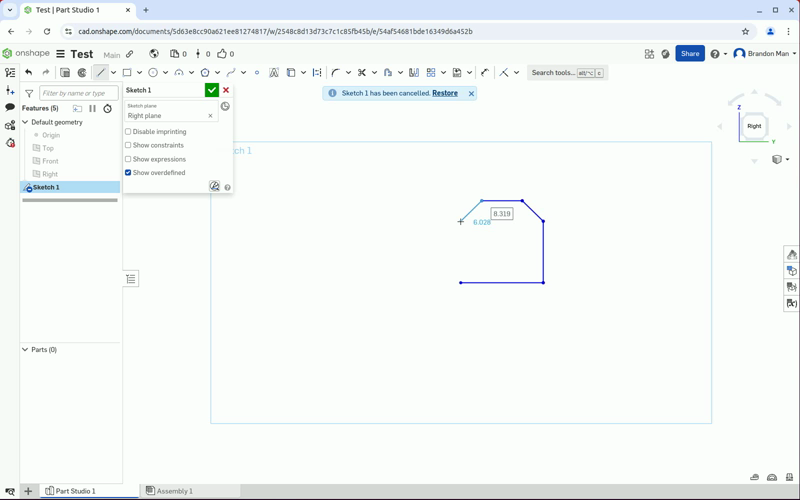
click(460, 221)
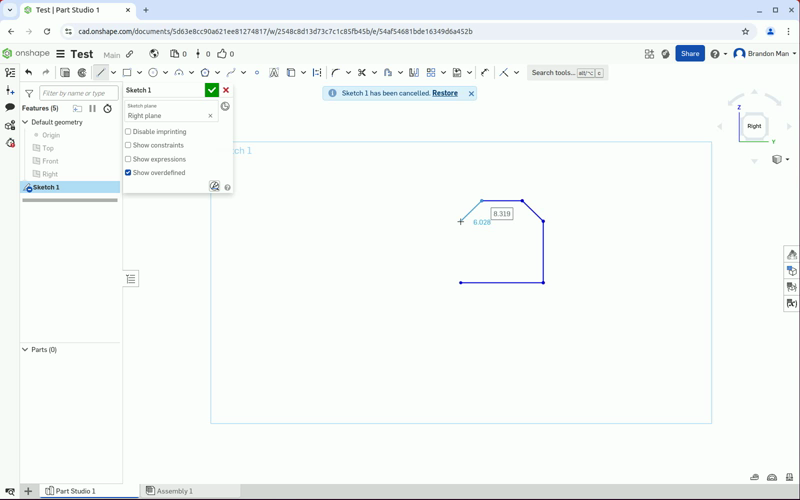
key_up(shift)
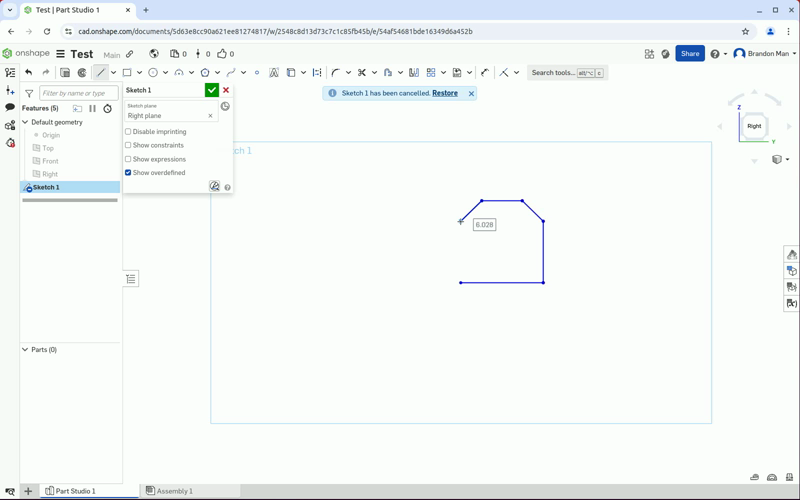
key_down(shift)
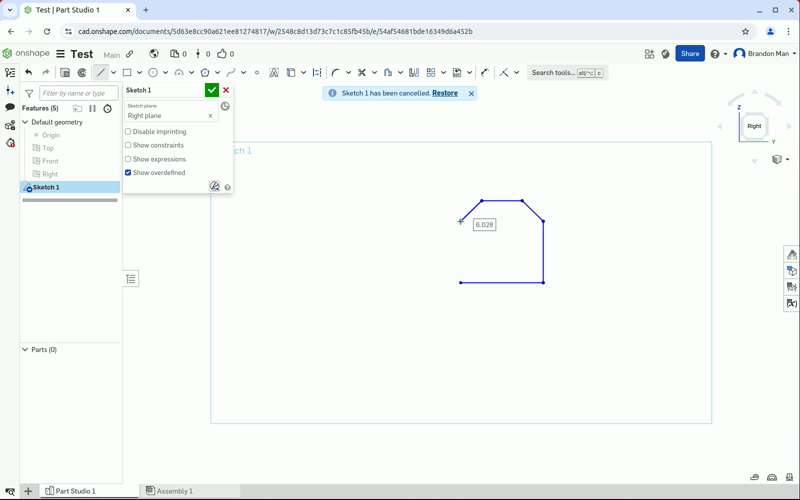
mouse_move(460, 282)
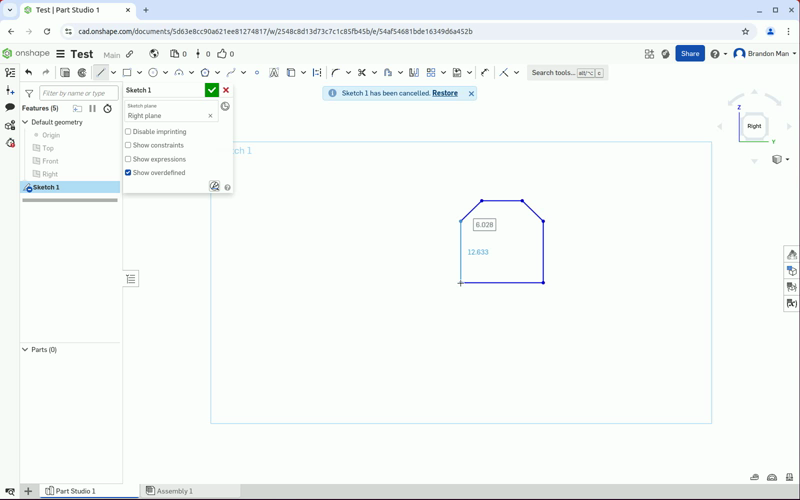
key_up(shift)
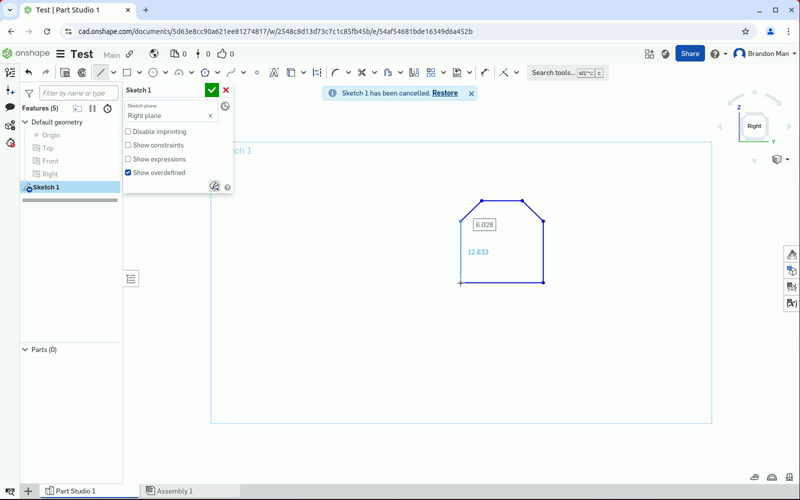
click(460, 282)
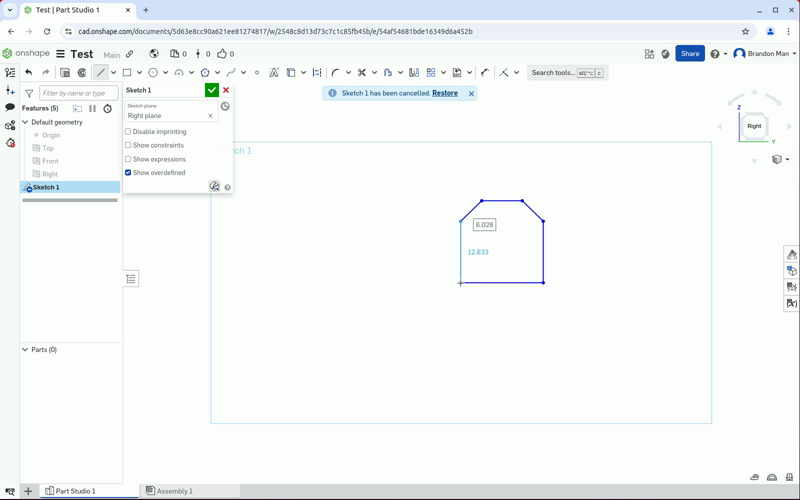
key(esc)
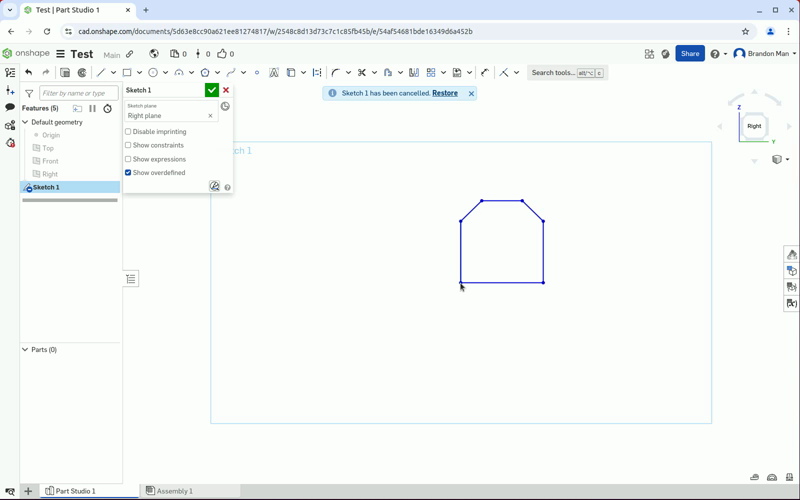
mouse_move(495, 224)
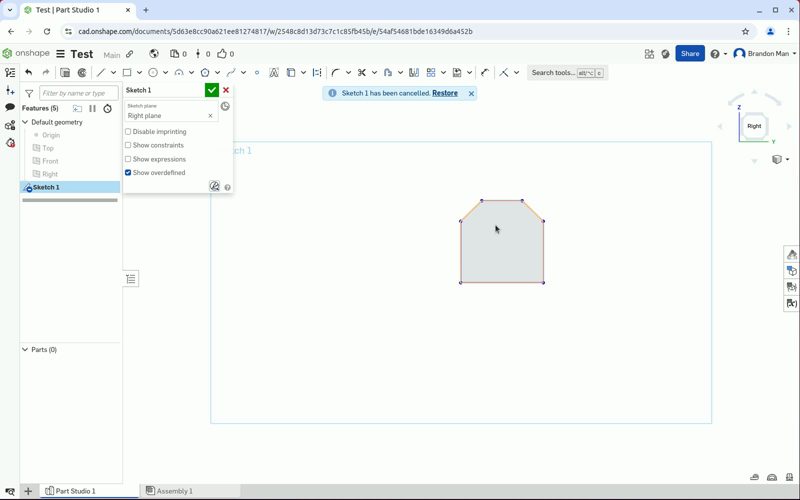
click(495, 224)
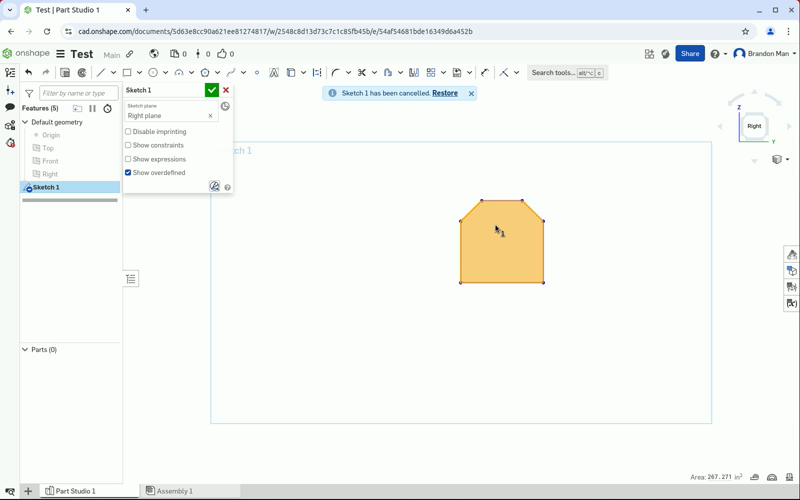
mouse_move(73, 352)
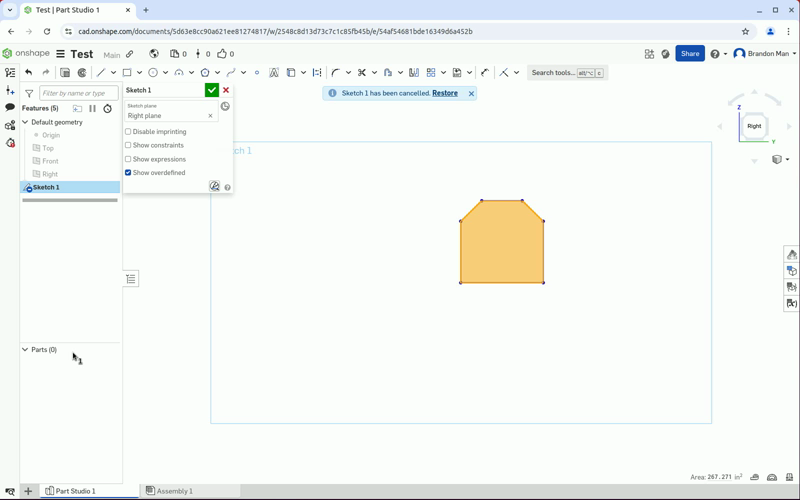
key(shift+y)
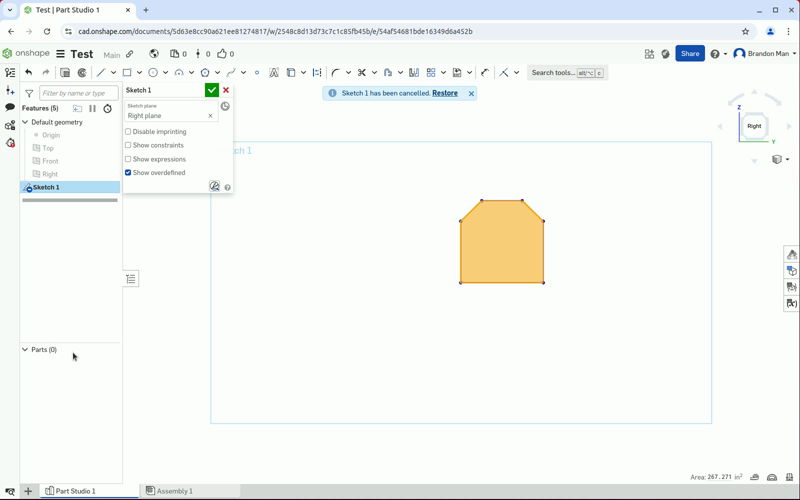
key(shift+e)
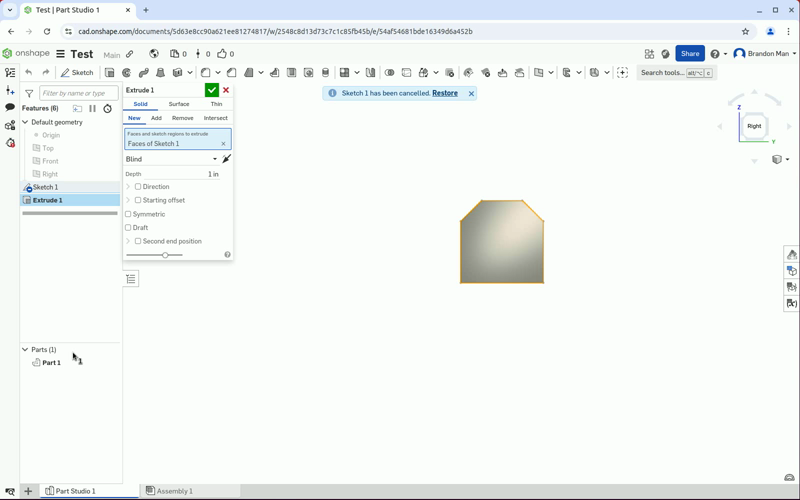
mouse_move(143, 106)
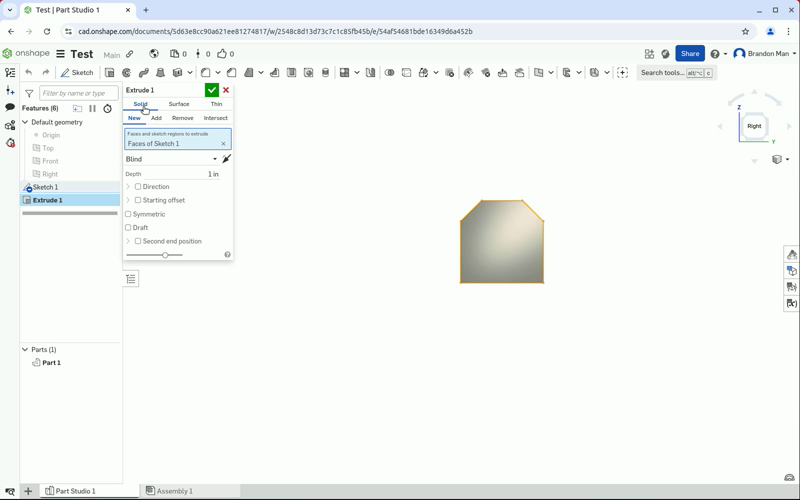
click(143, 106)
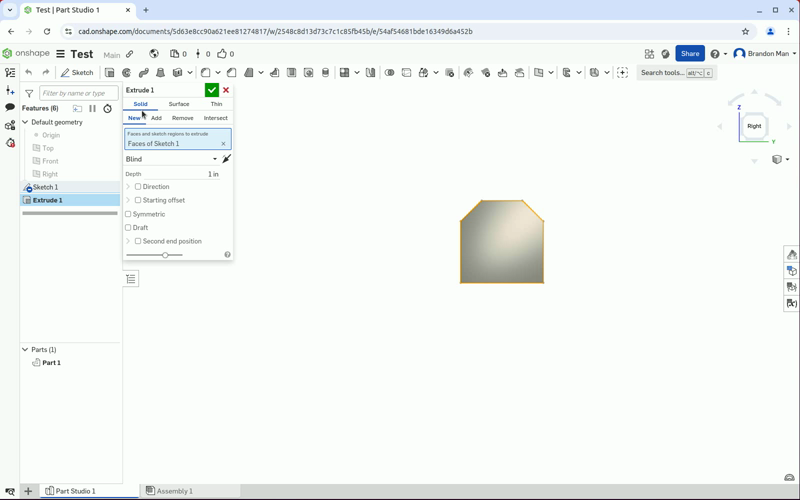
mouse_move(137, 120)
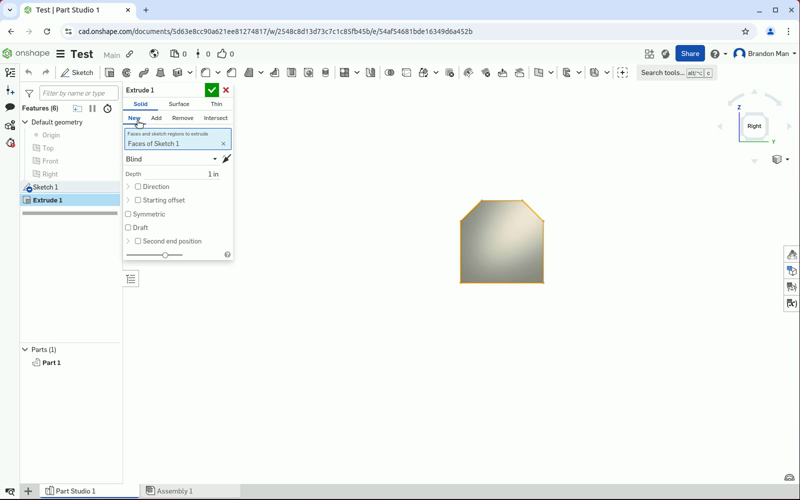
click(137, 120)
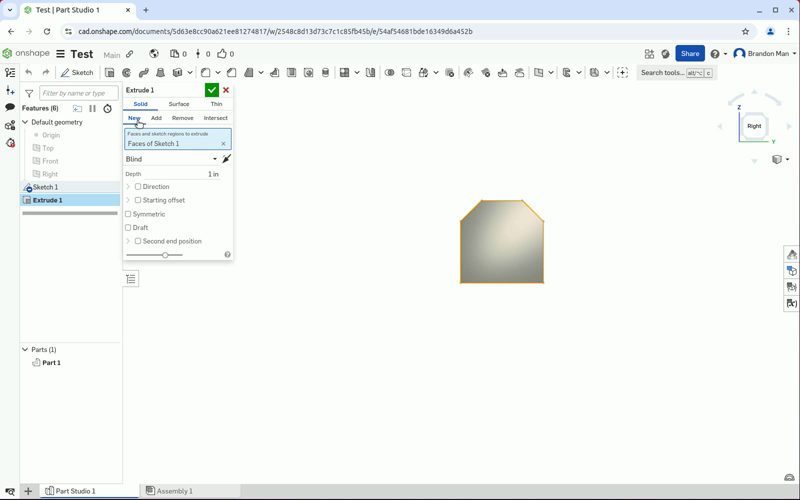
key(tab, 4)
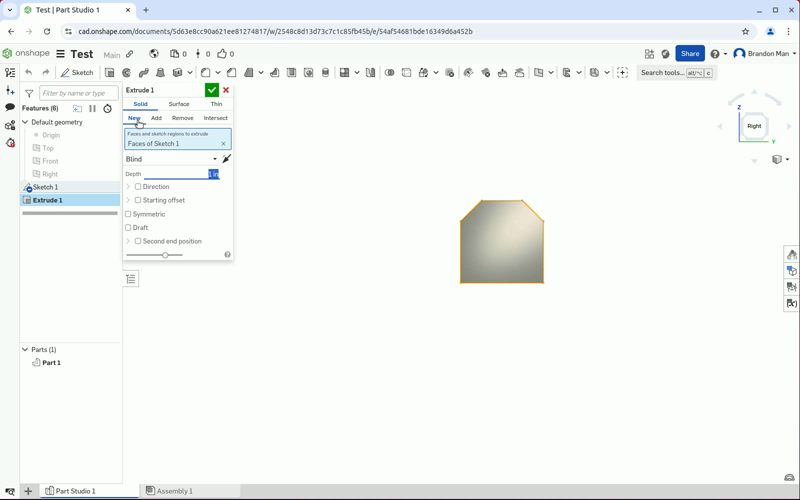
text(8.425)
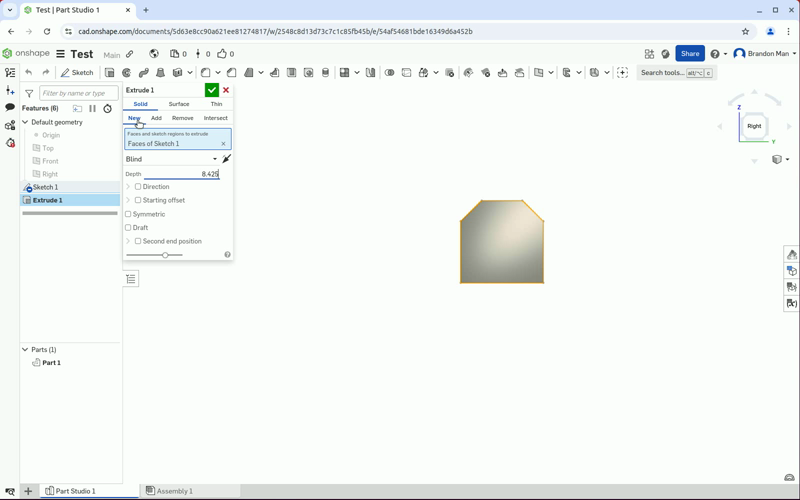
key(enter)
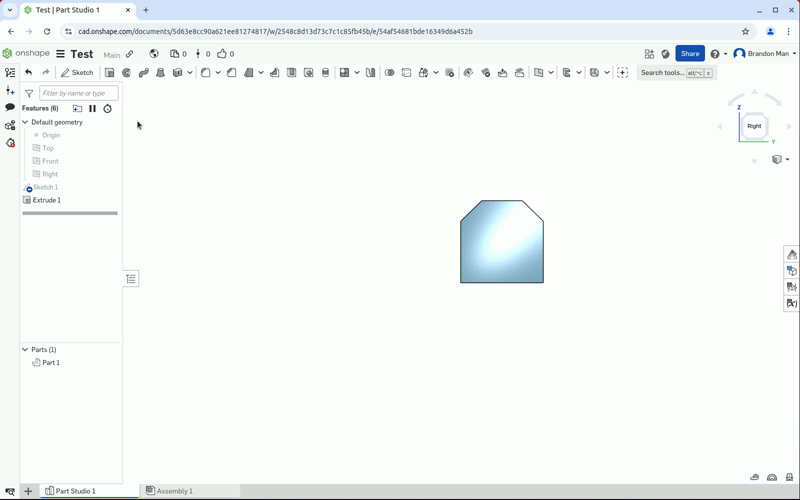
key(shift+h)
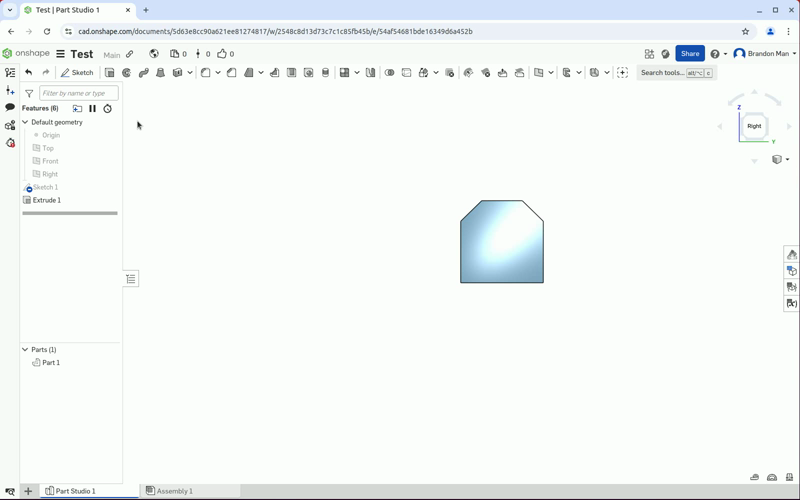
key(shift+h)
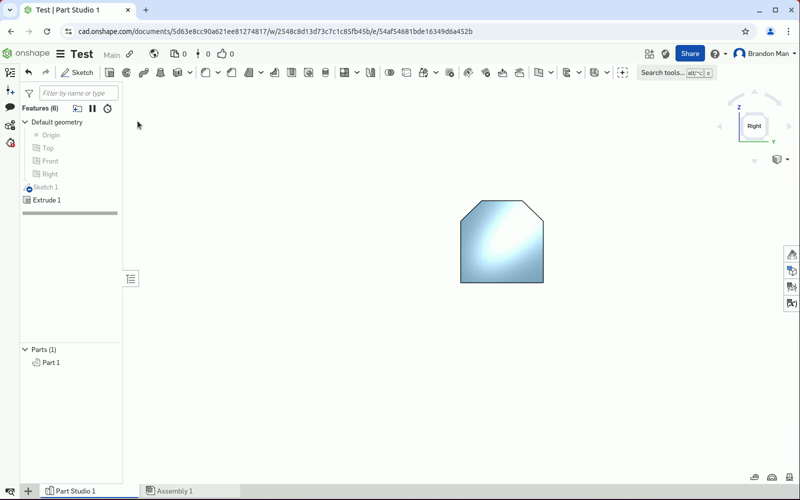
mouse_move(73, 189)
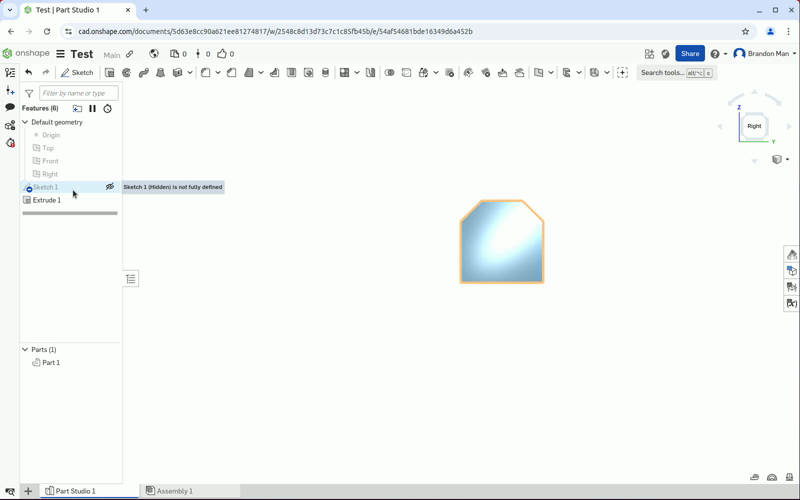
click(73, 189)
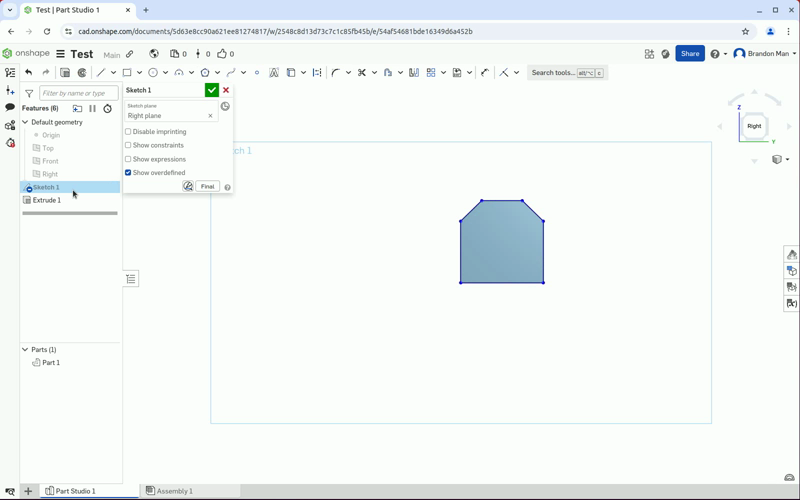
mouse_move(229, 92)
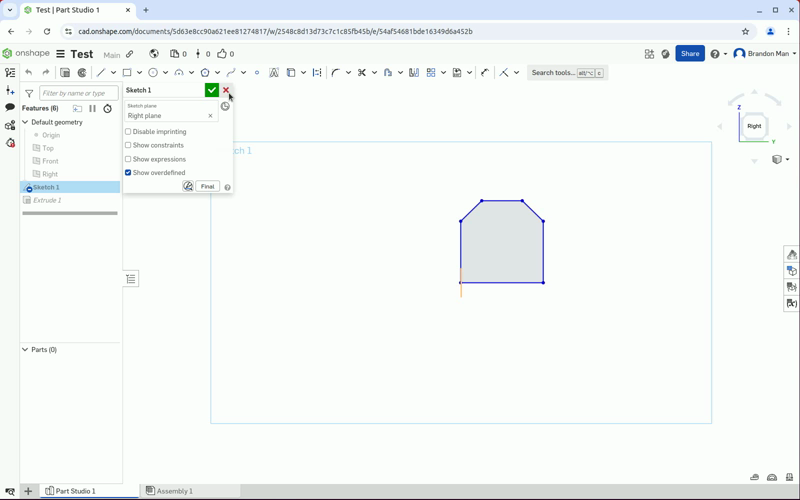
click(229, 92)
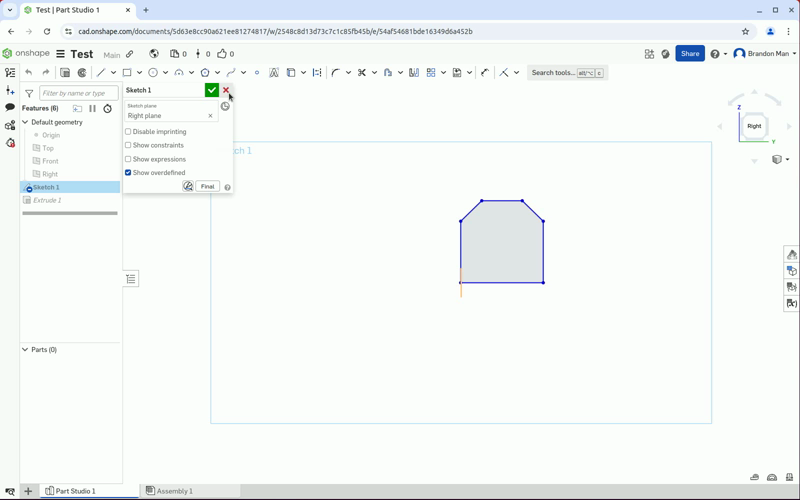
key(shift+s)
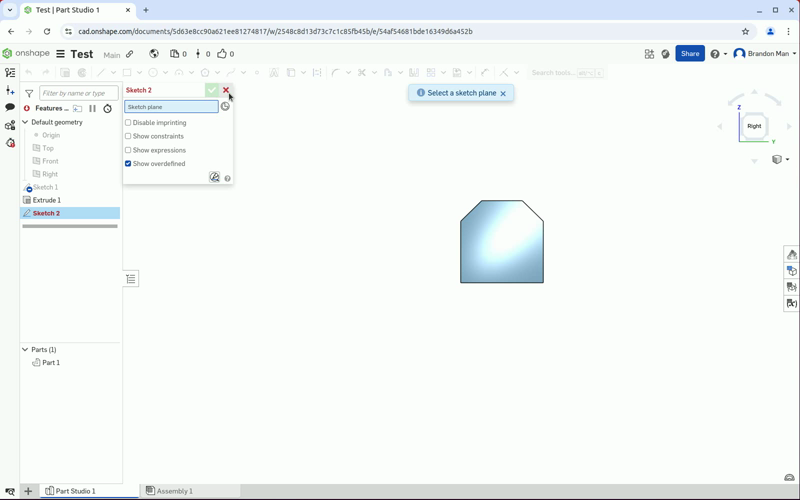
mouse_move(73, 176)
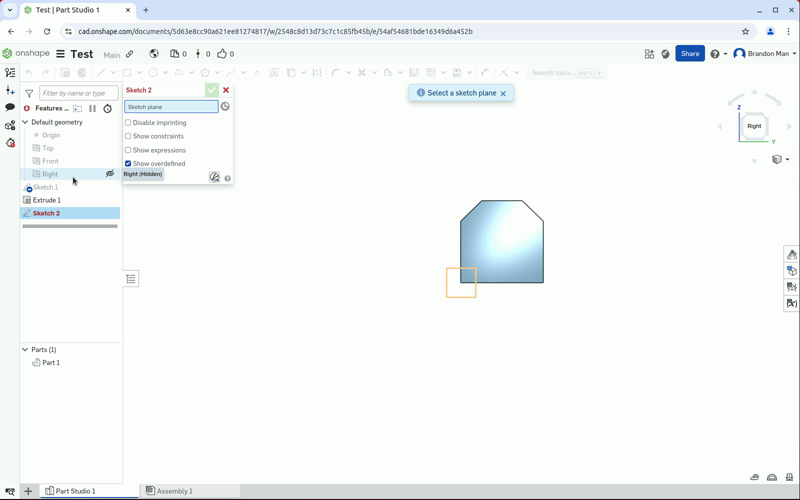
click(73, 176)
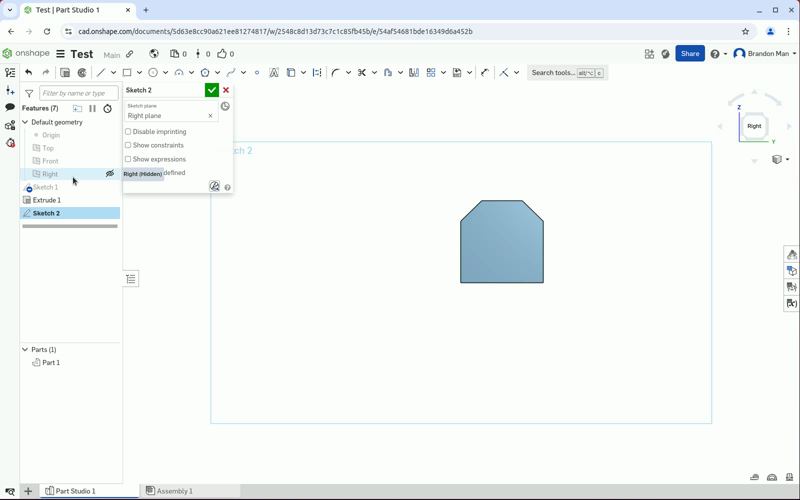
mouse_move(73, 352)
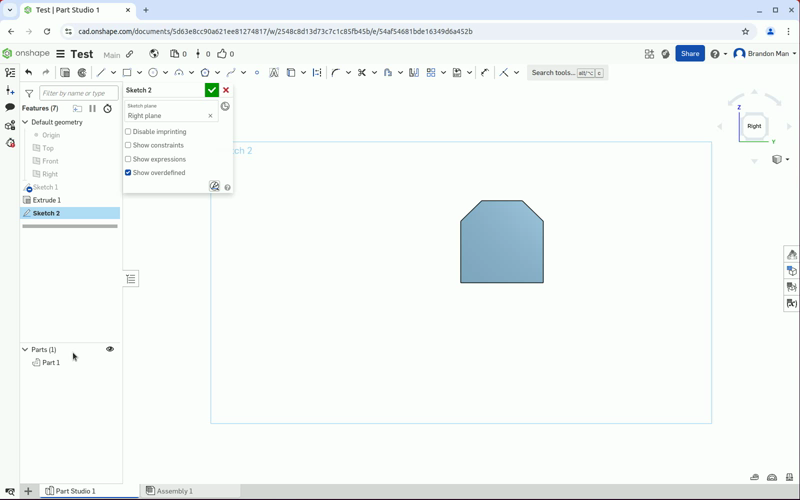
key(y)
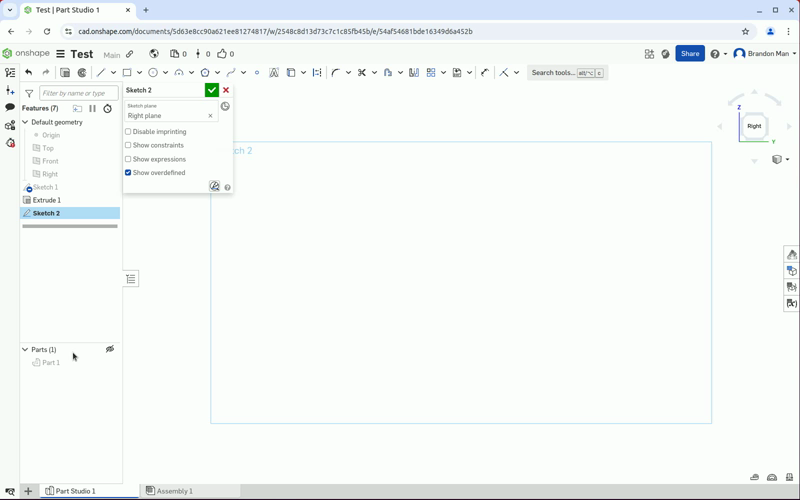
key(l)
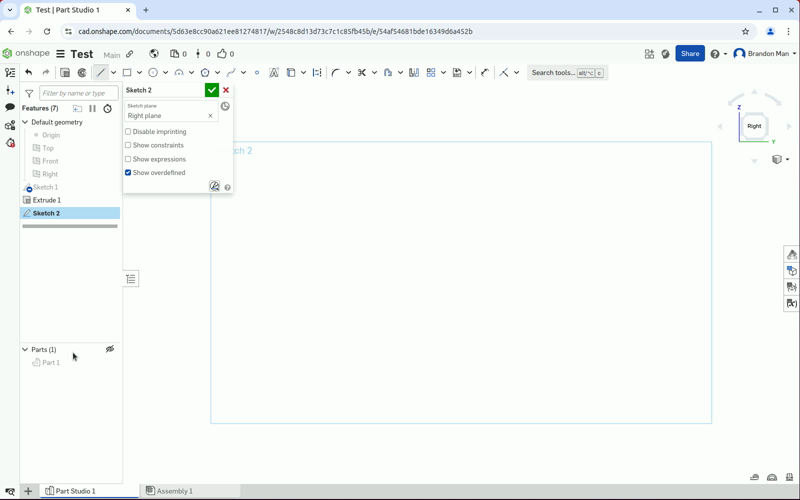
key_down(shift)
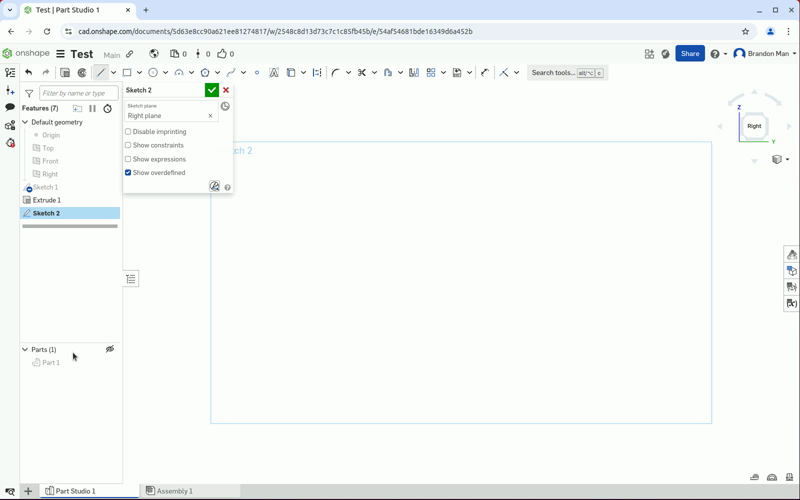
mouse_move(480, 282)
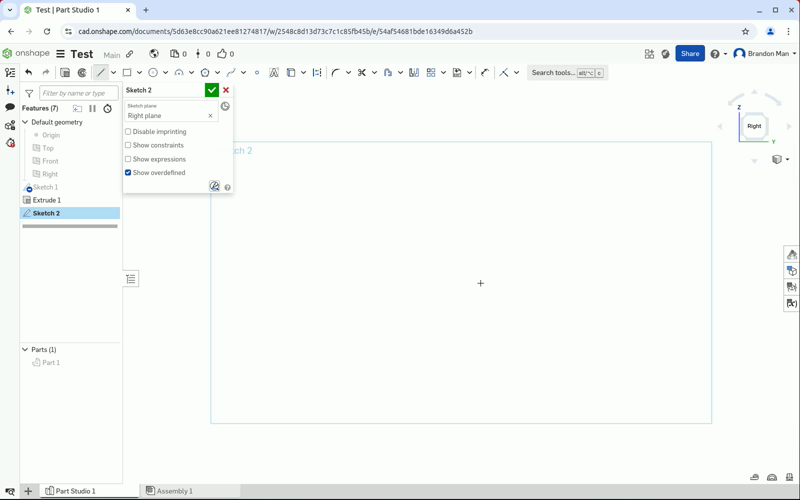
click(480, 282)
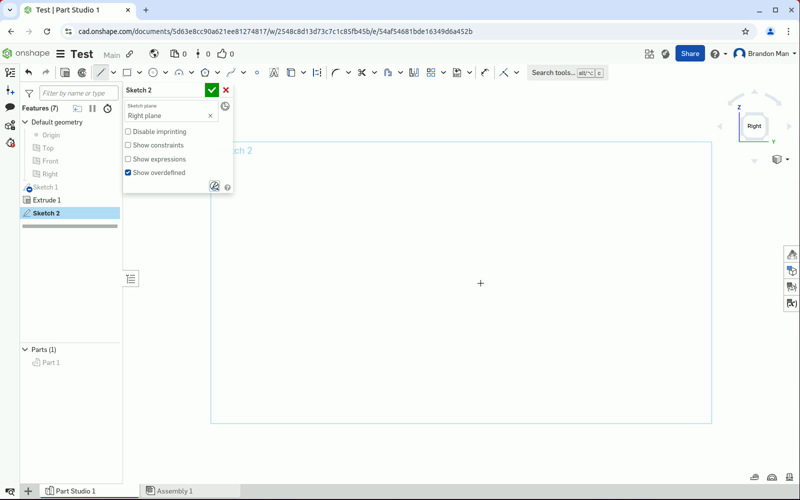
key_up(shift)
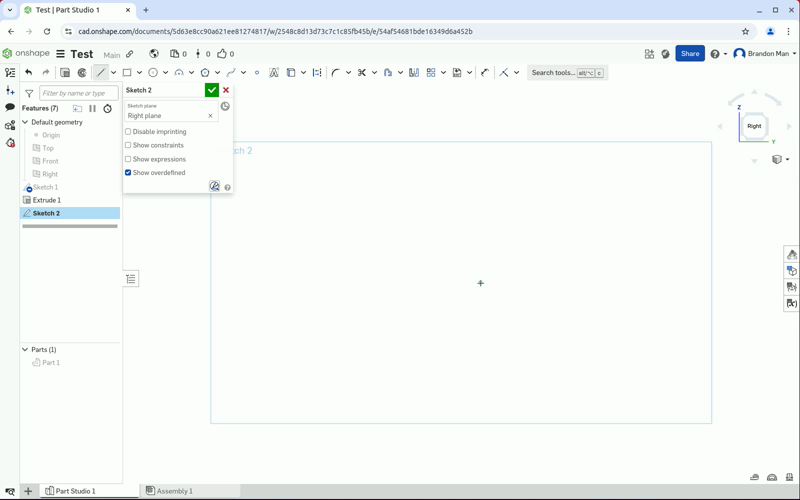
key_down(shift)
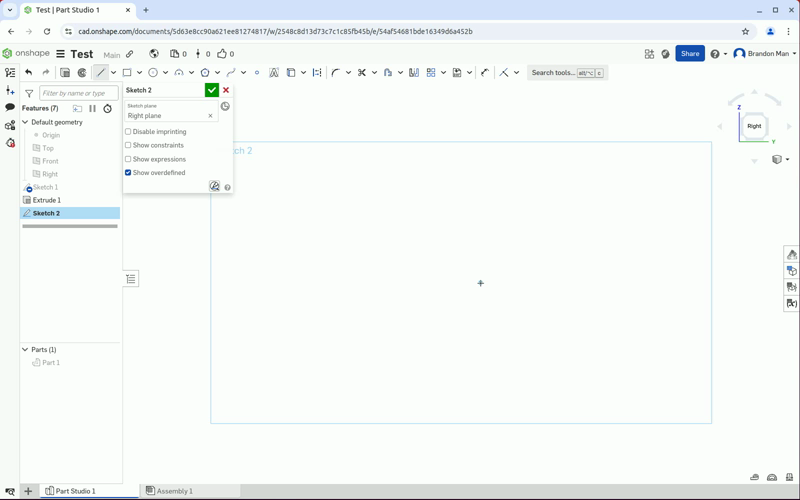
mouse_move(510, 282)
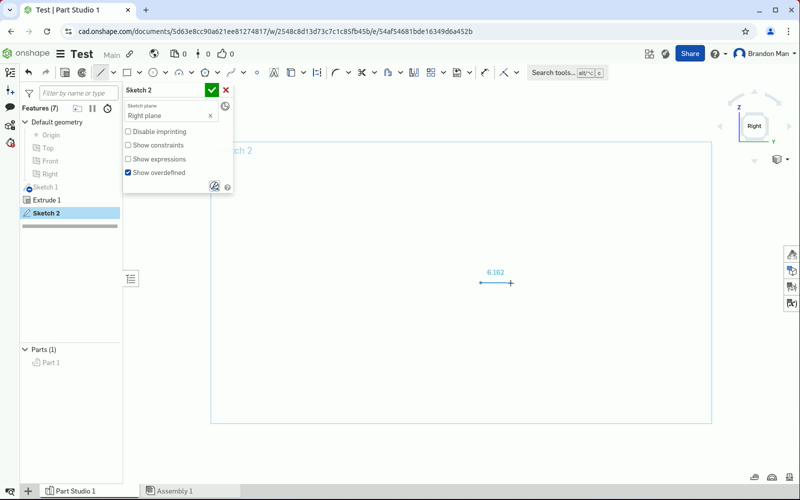
mouse_move(521, 282)
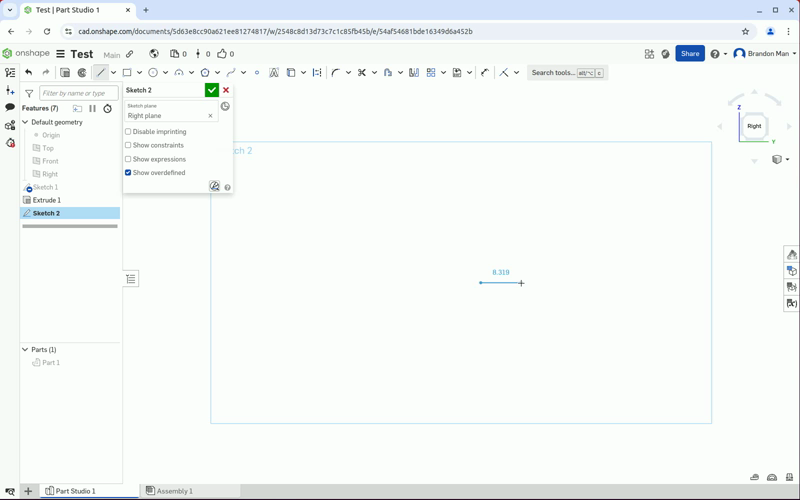
click(521, 282)
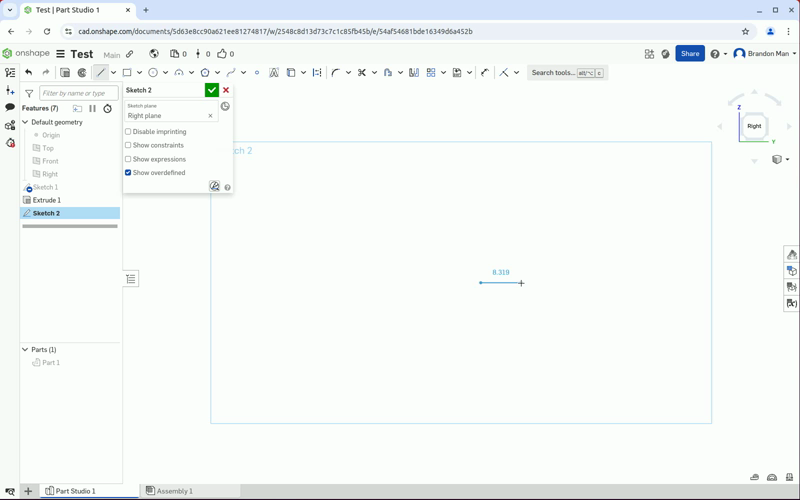
key_up(shift)
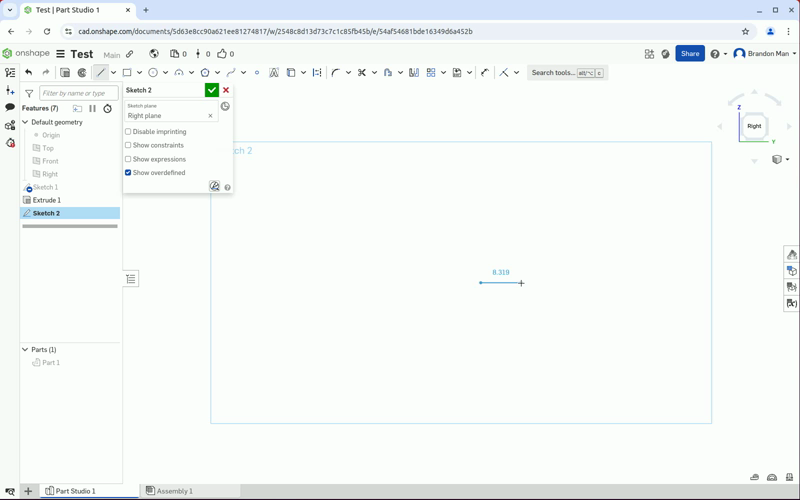
key_down(shift)
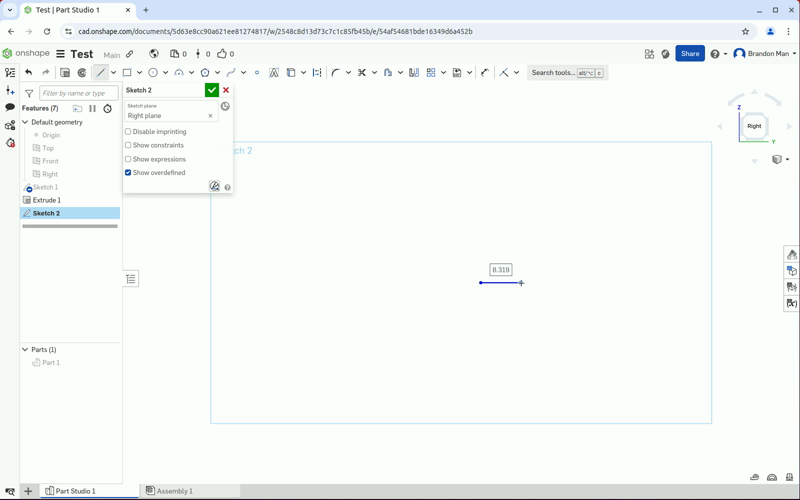
mouse_move(521, 221)
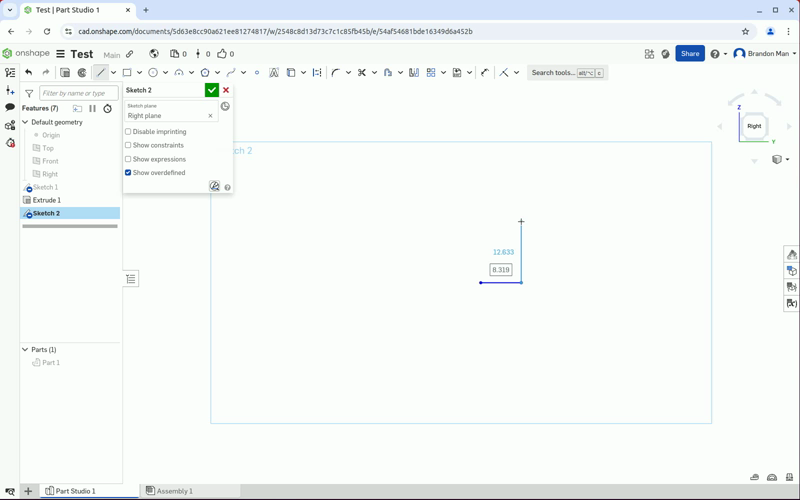
click(521, 221)
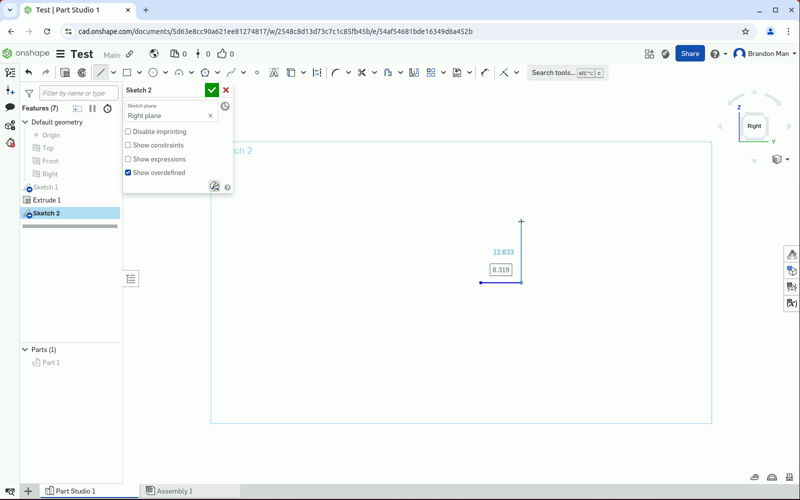
key_up(shift)
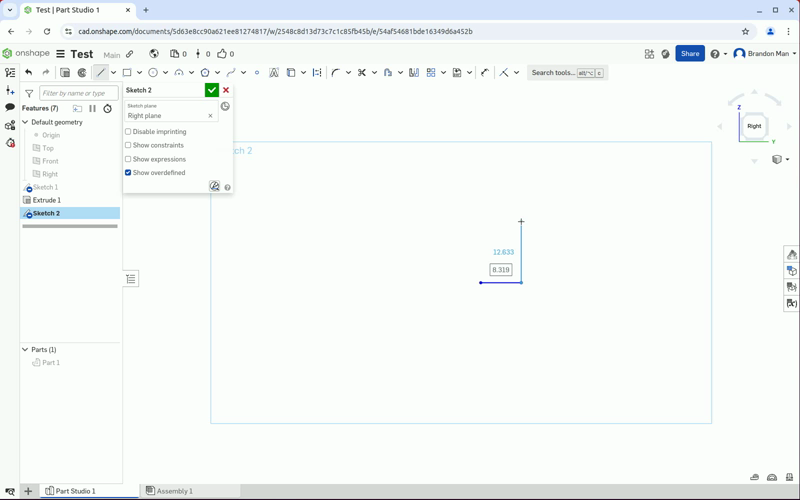
key_down(shift)
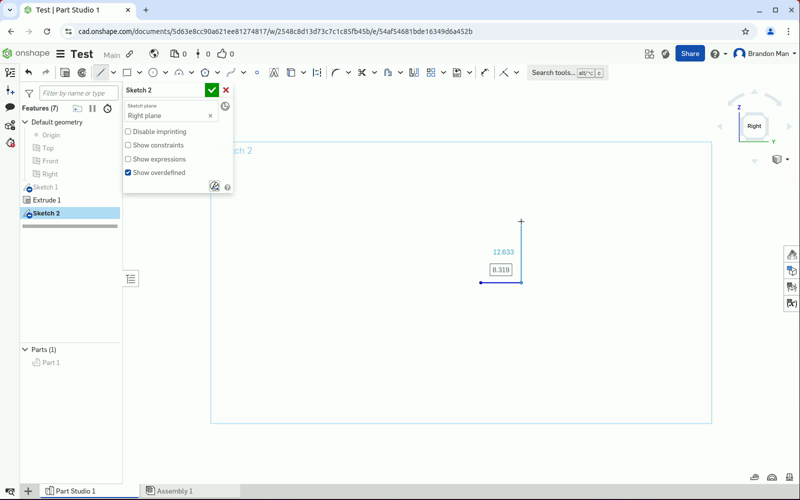
mouse_move(551, 221)
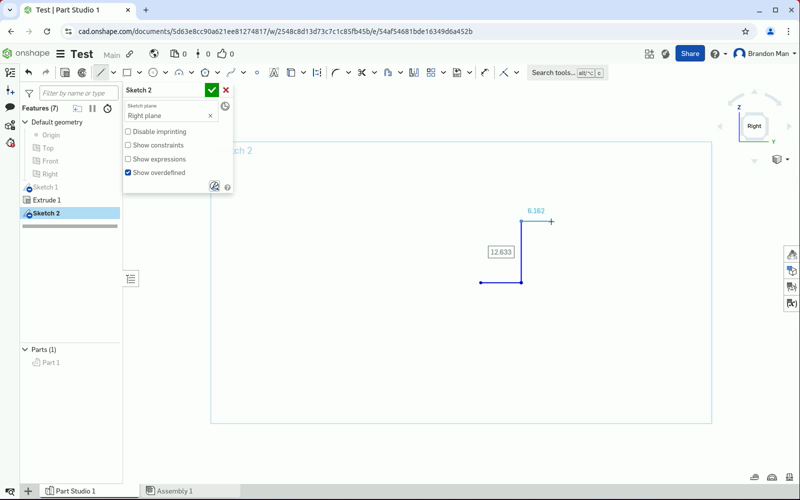
mouse_move(480, 221)
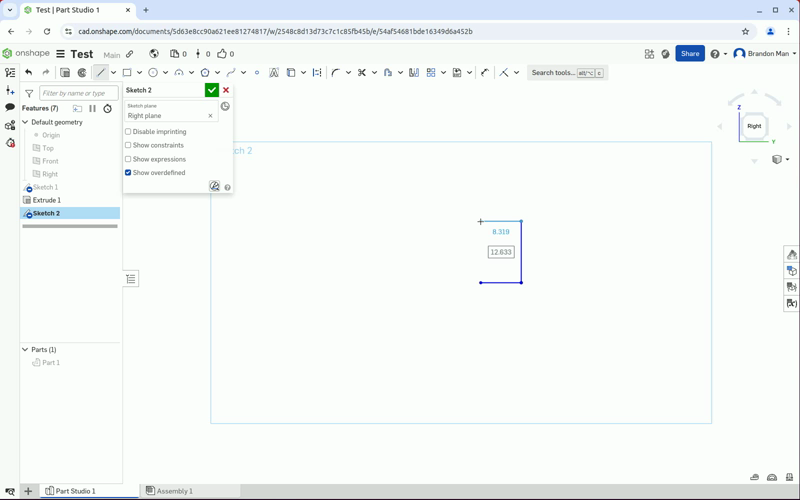
click(480, 221)
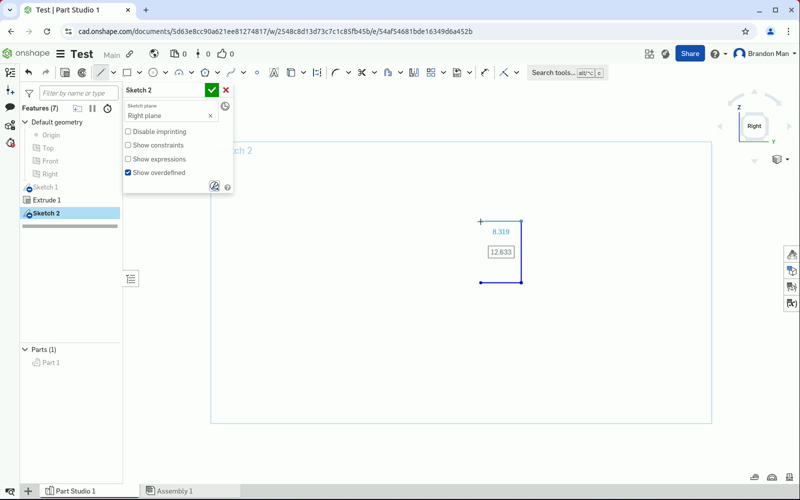
key_up(shift)
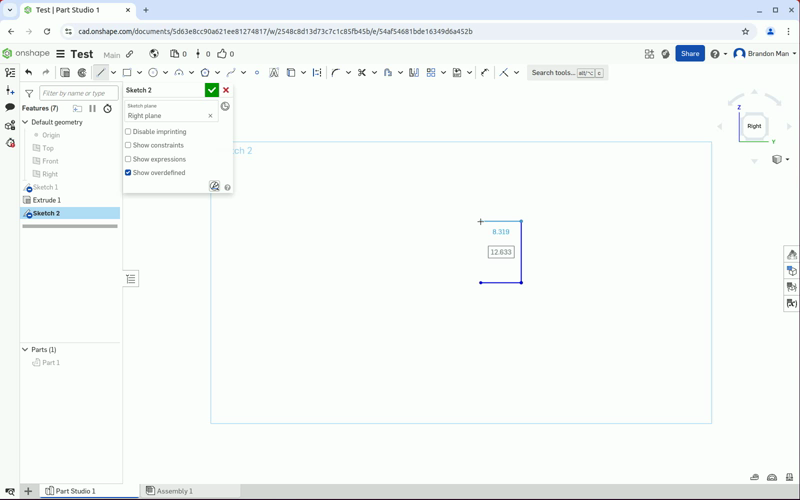
key_down(shift)
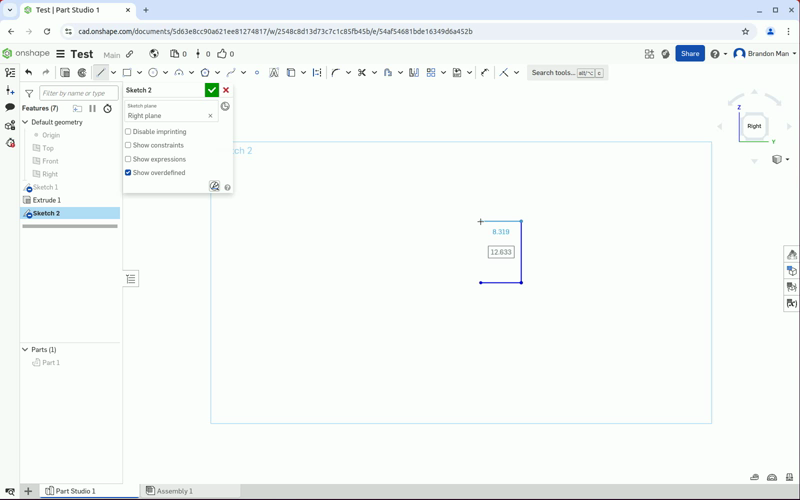
mouse_move(480, 282)
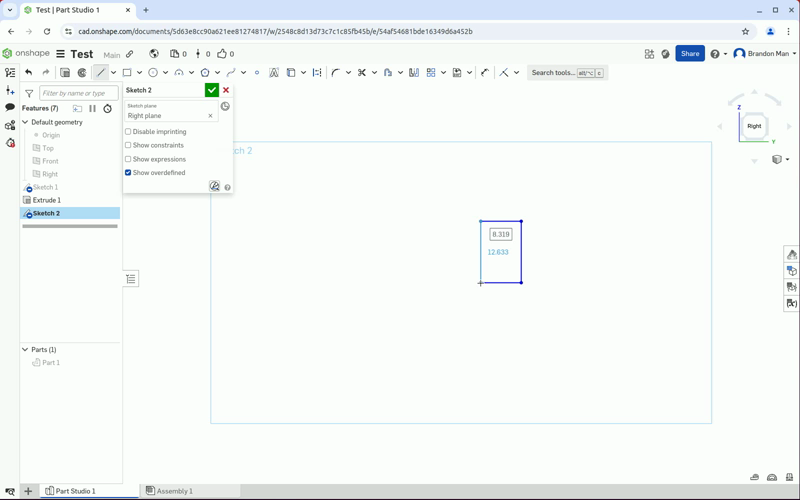
key_up(shift)
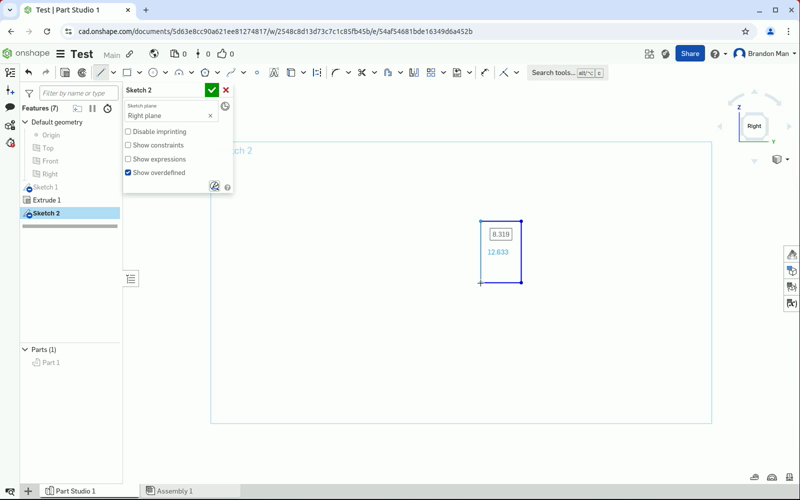
click(480, 282)
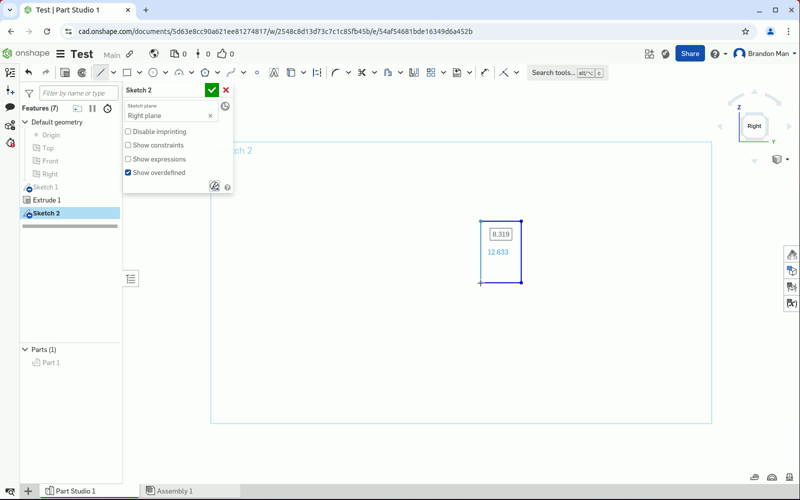
key(esc)
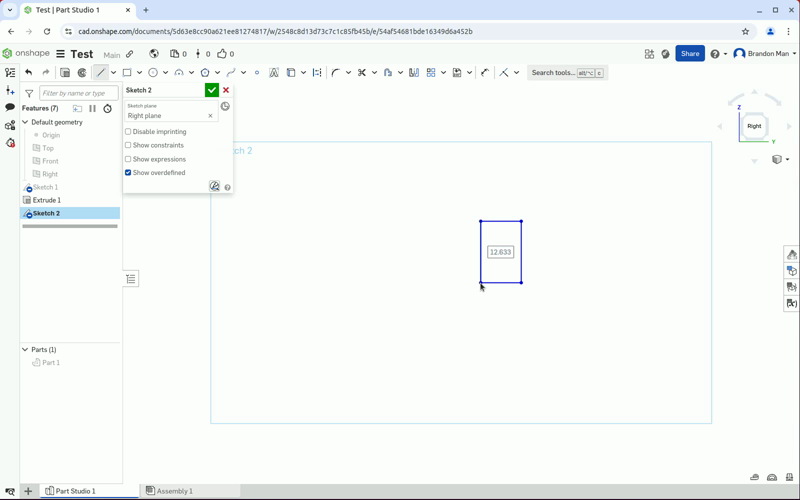
mouse_move(484, 278)
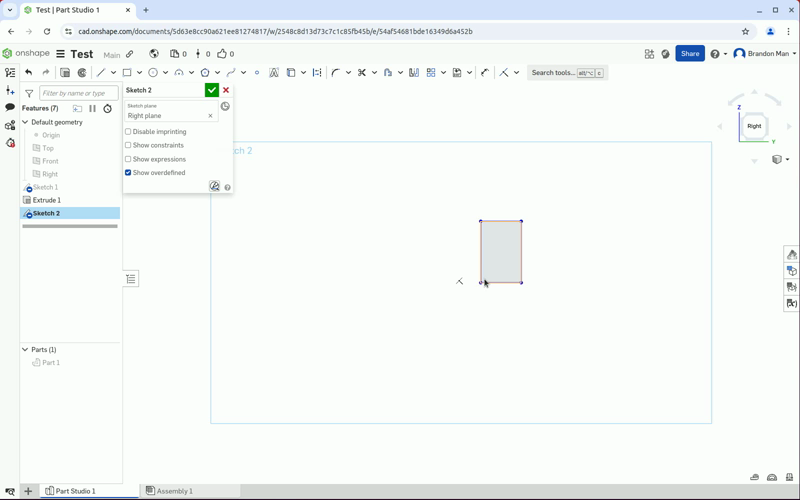
click(484, 278)
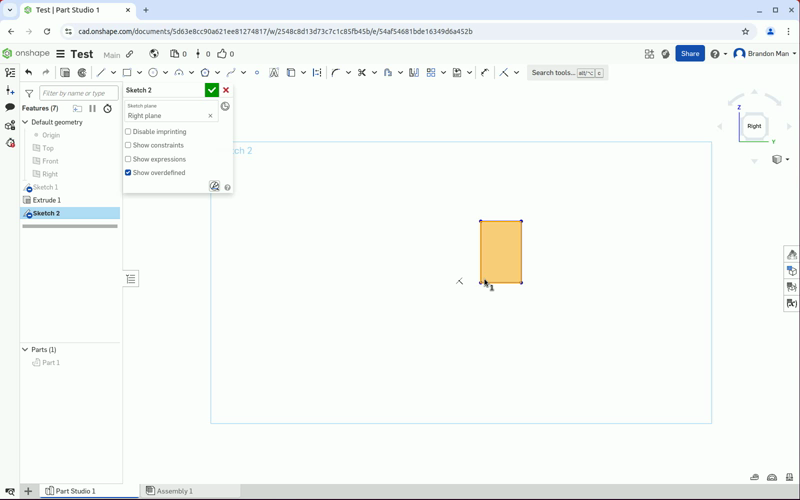
mouse_move(73, 352)
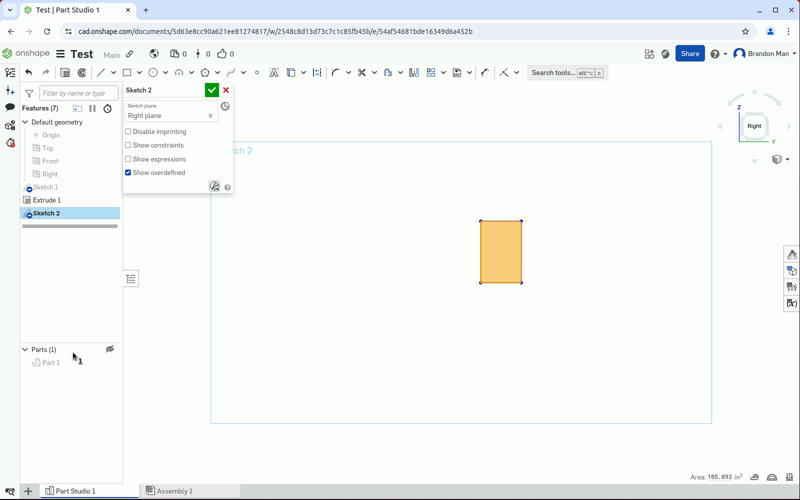
key(shift+y)
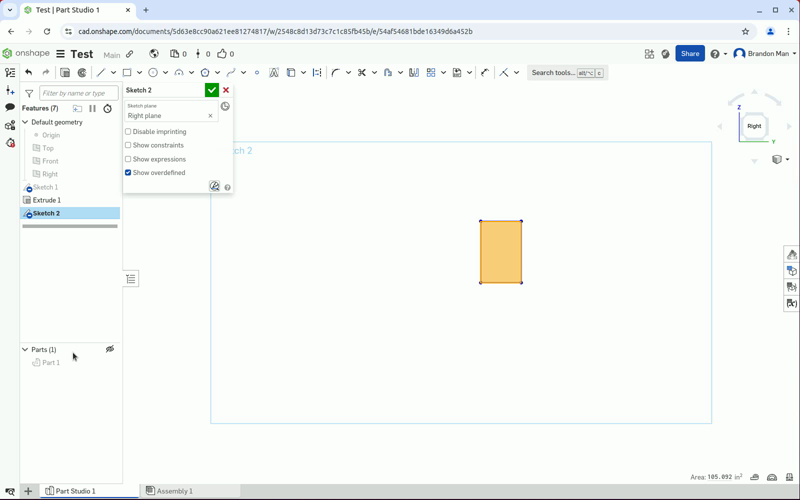
key(shift+e)
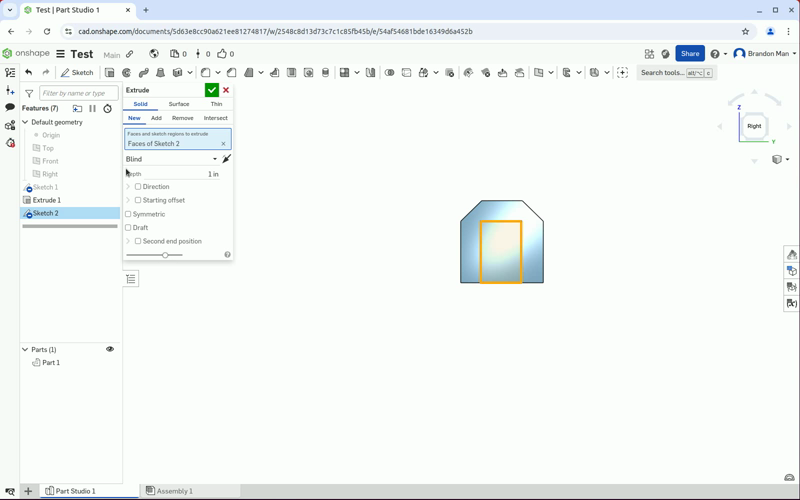
mouse_move(143, 106)
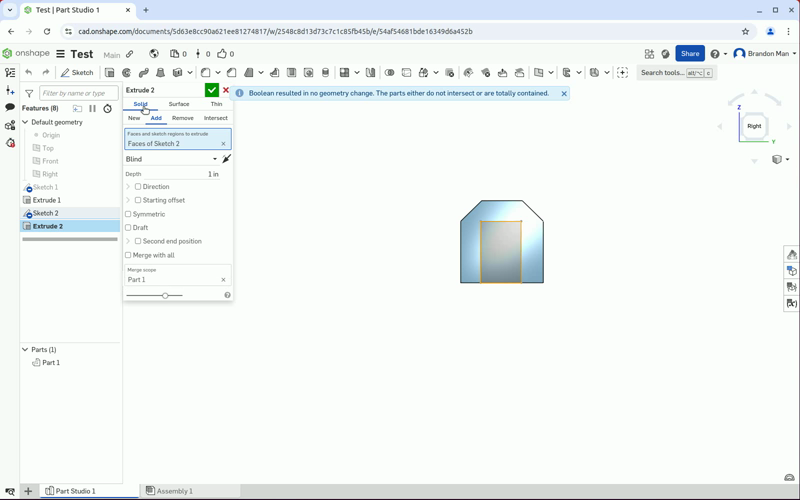
click(143, 106)
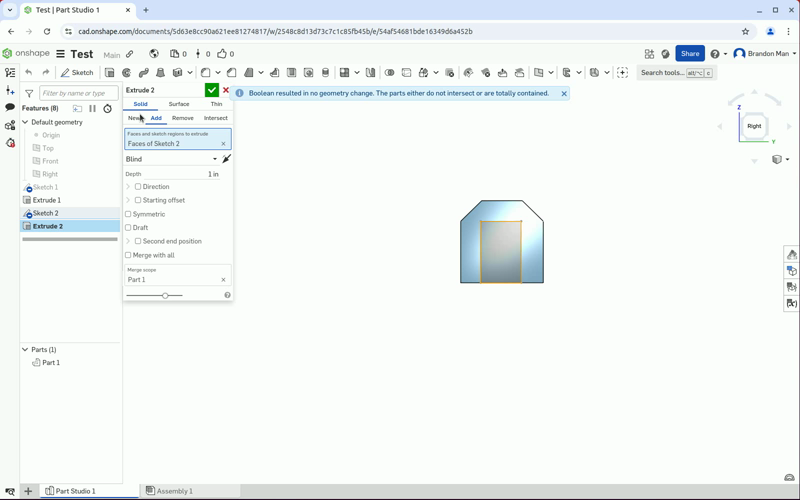
mouse_move(137, 120)
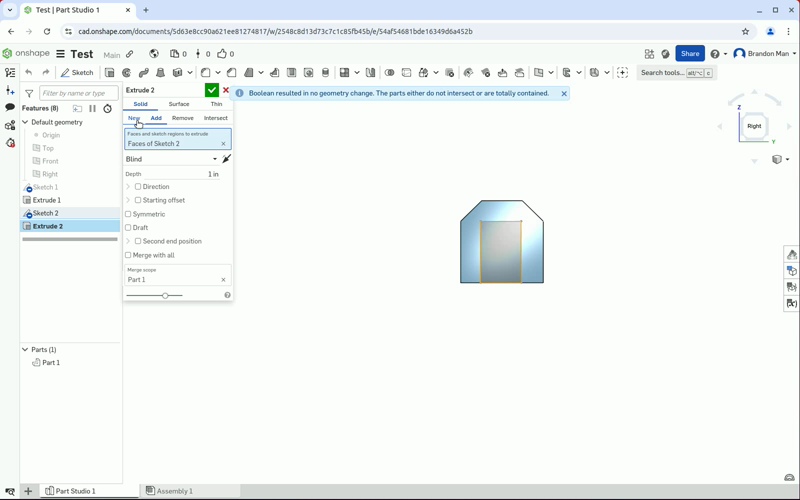
click(137, 120)
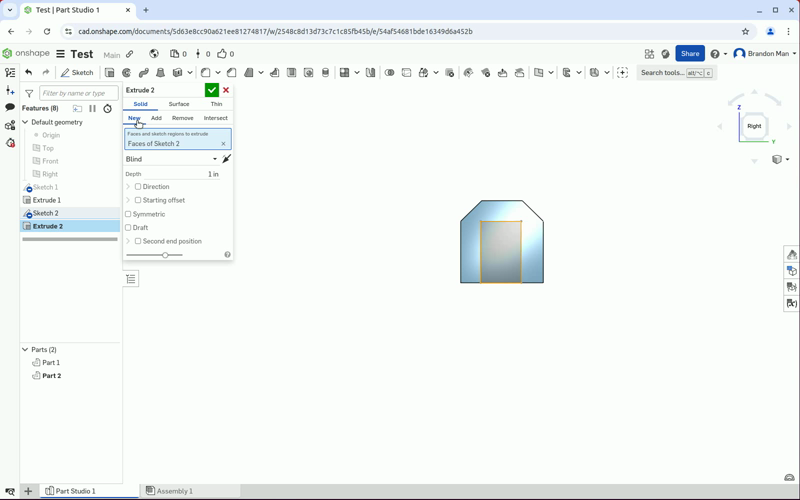
key(tab, 4)
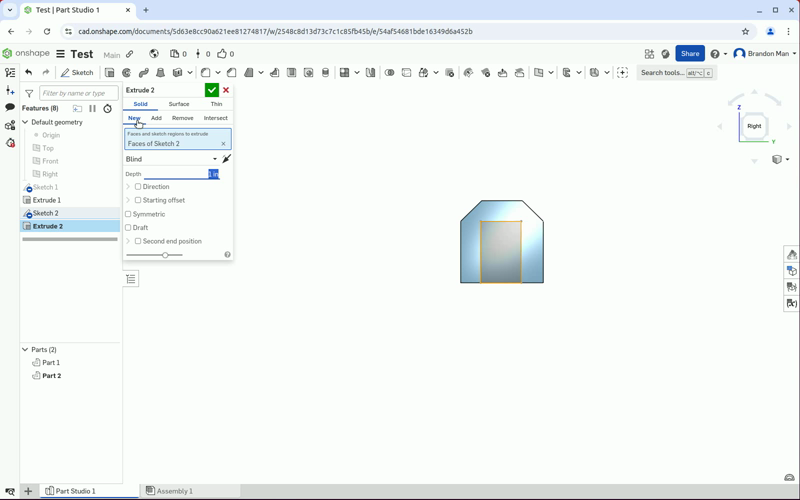
text(16.85)
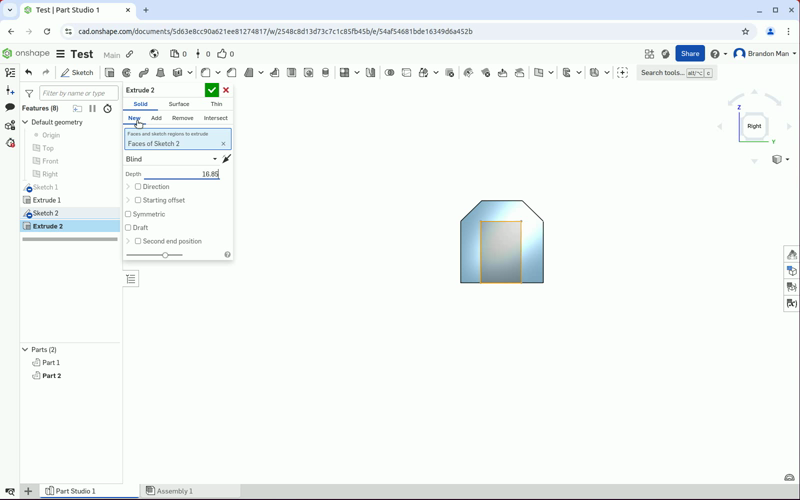
key(enter)
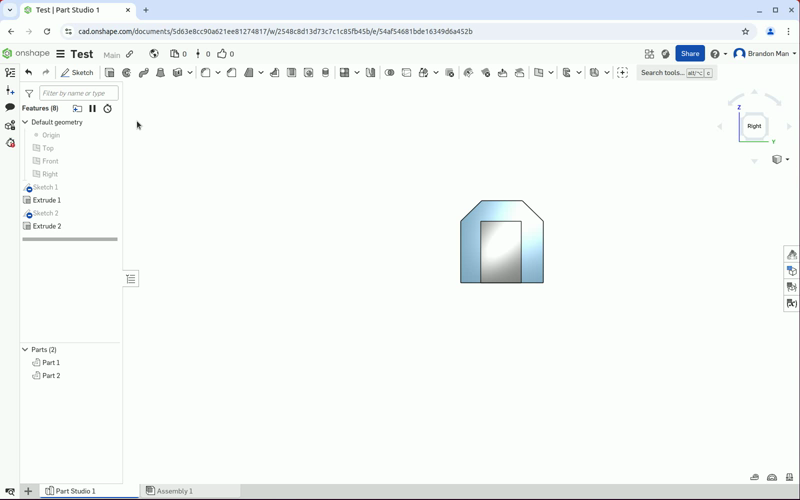
key(shift+h)
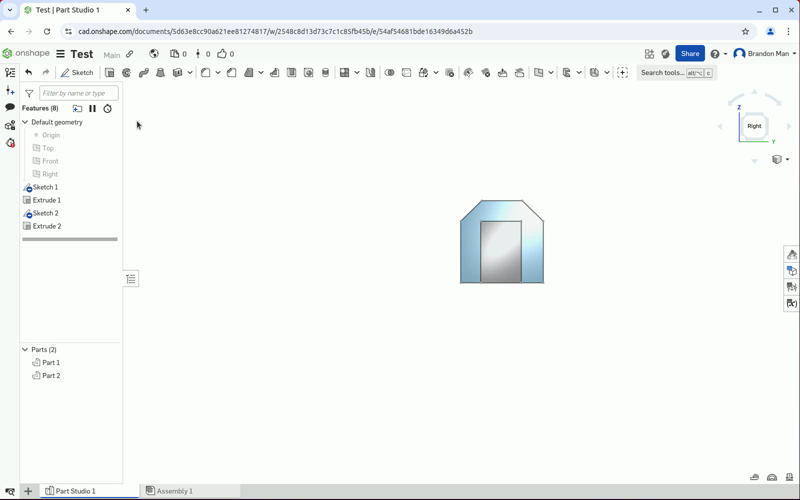
key(shift+h)
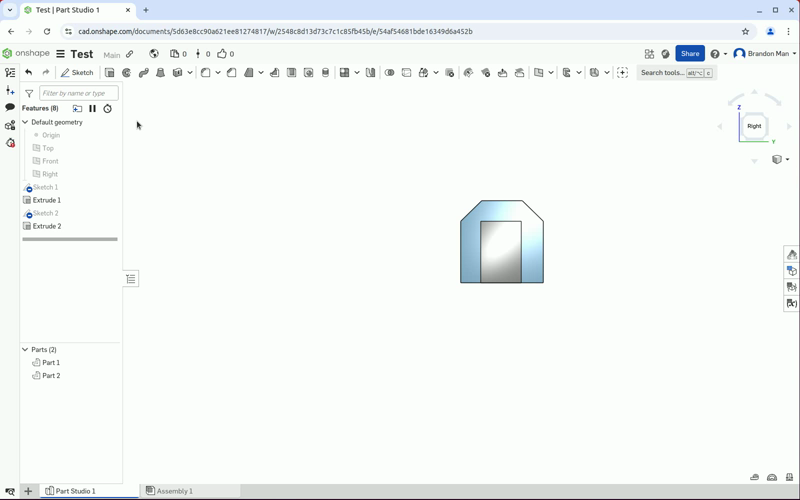
mouse_move(73, 189)
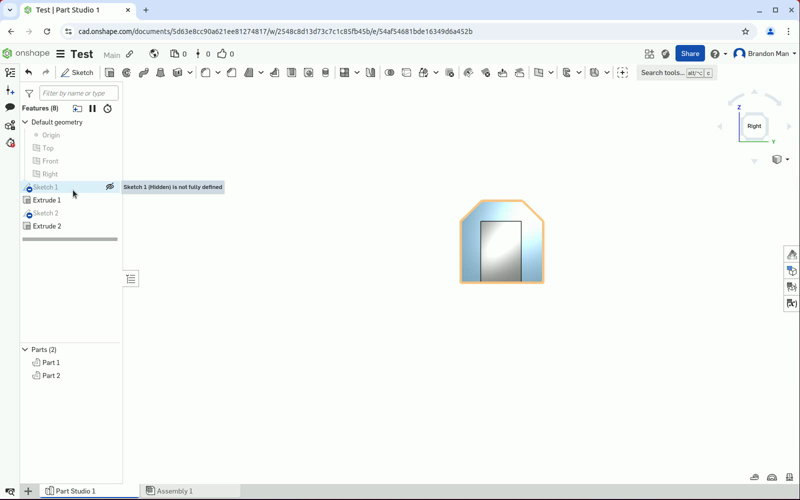
click(73, 189)
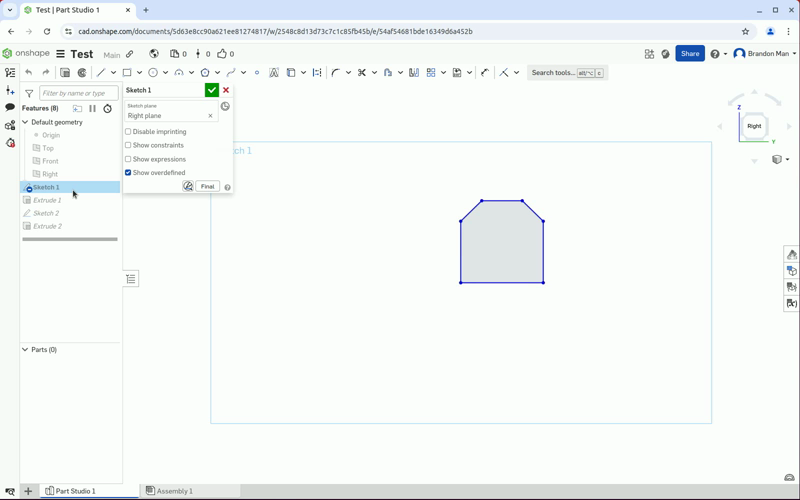
mouse_move(229, 92)
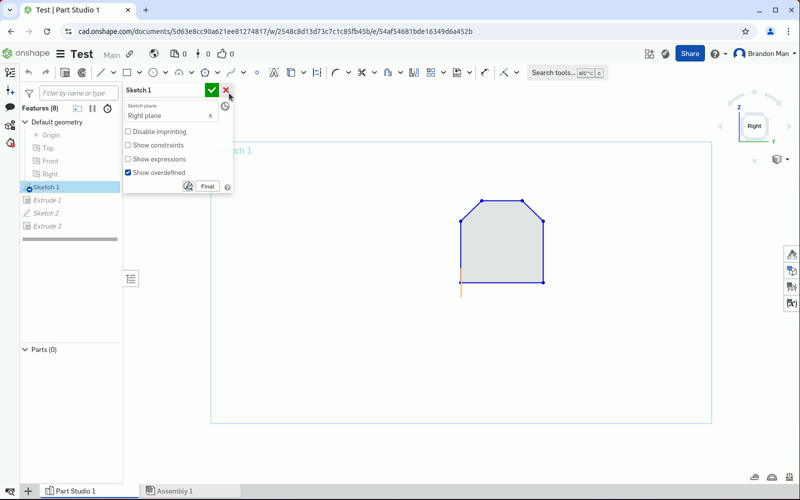
click(229, 92)
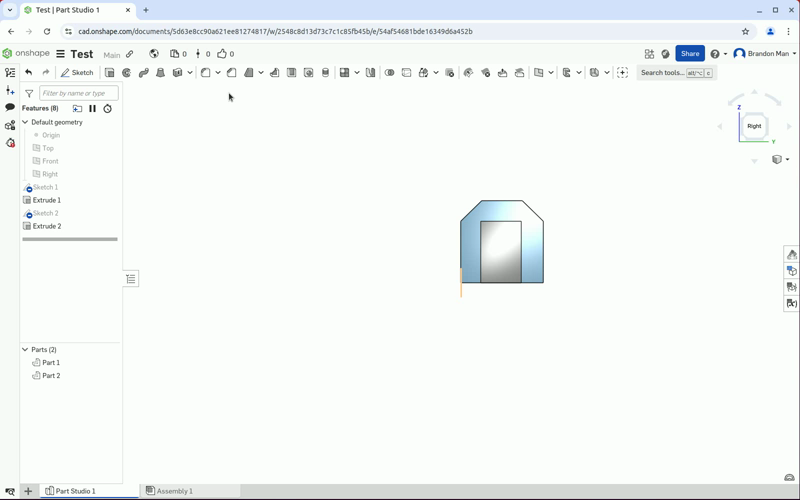
mouse_move(73, 352)
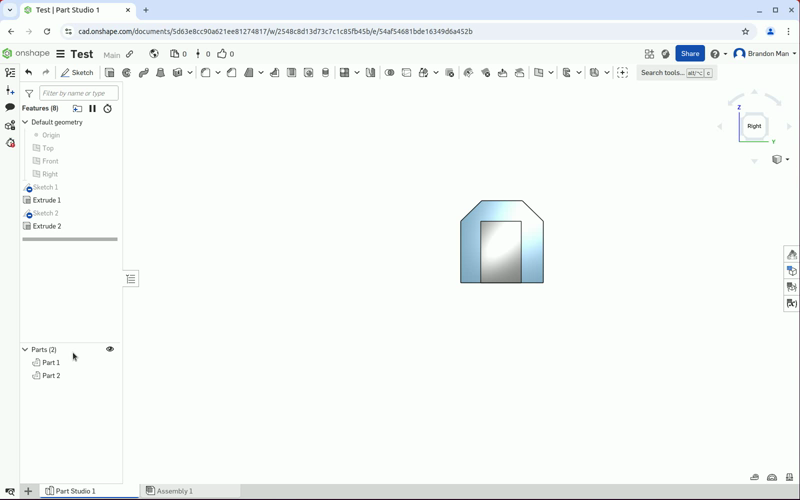
key(y)
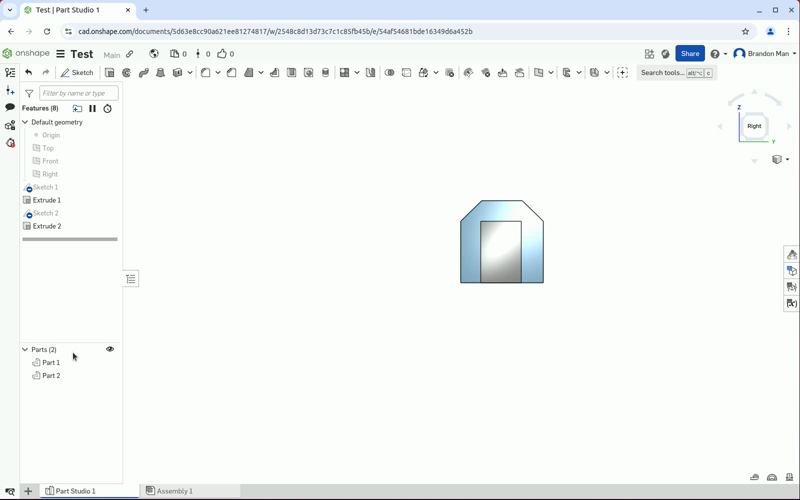
key(shift+p)
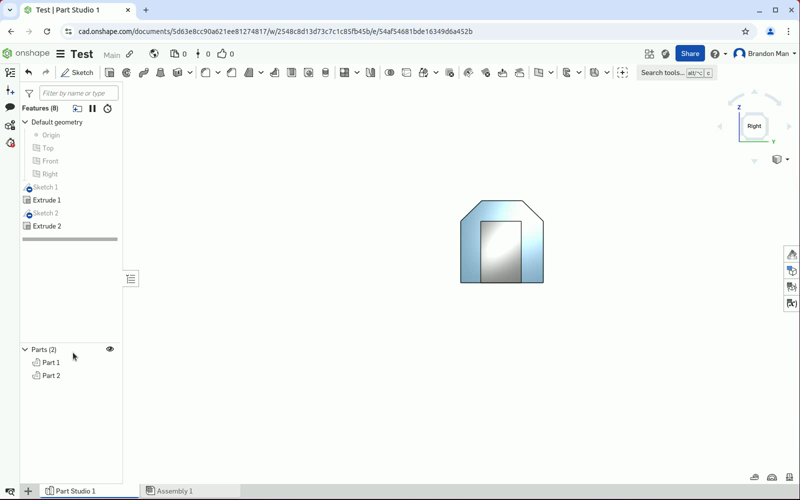
key(space)
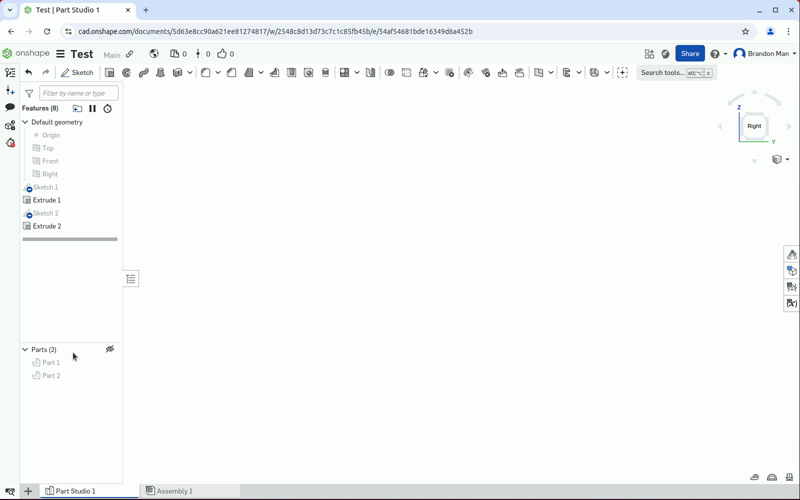
key_down(shift)
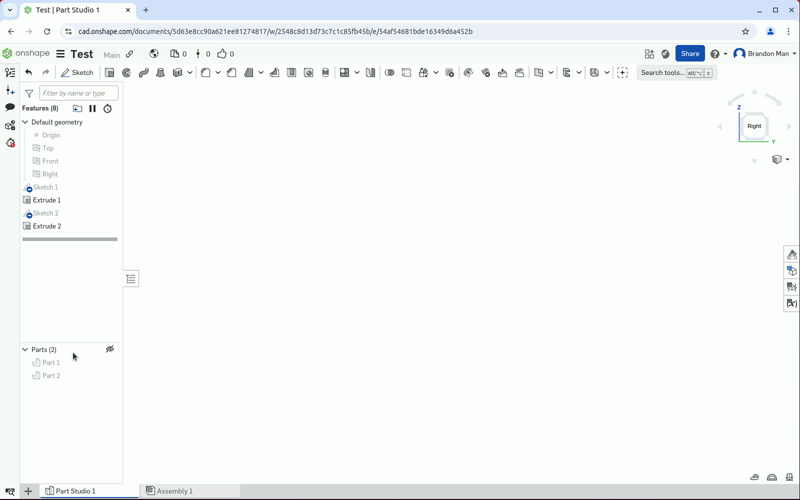
key(right)
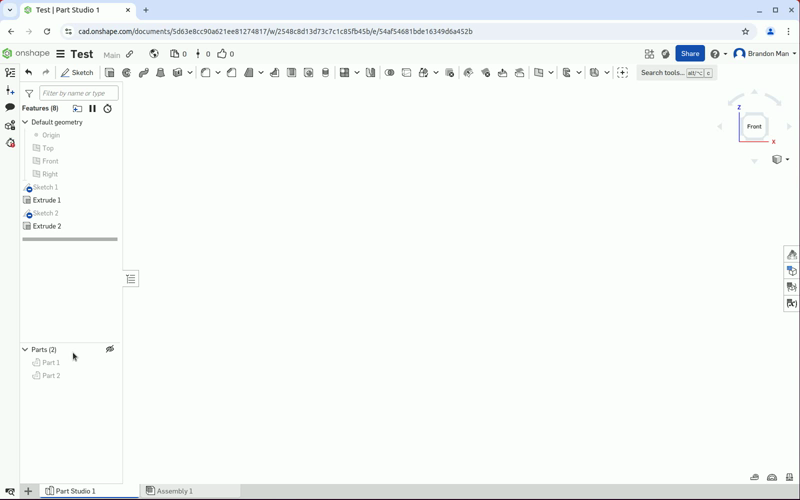
key_up(shift)
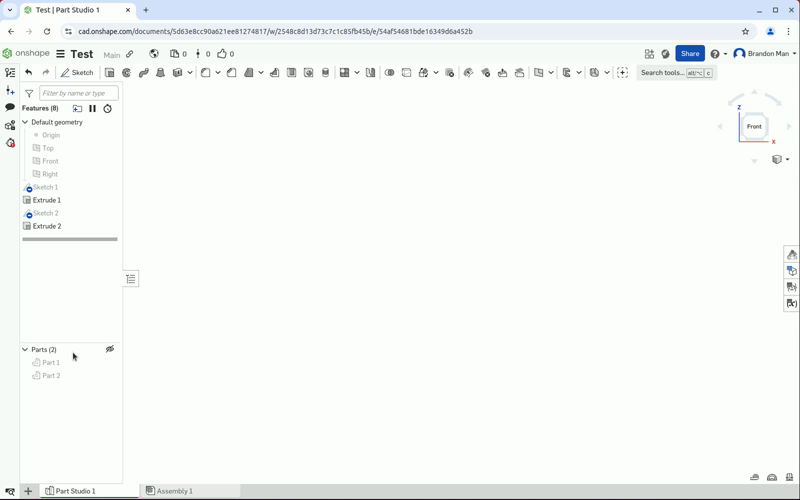
mouse_move(73, 352)
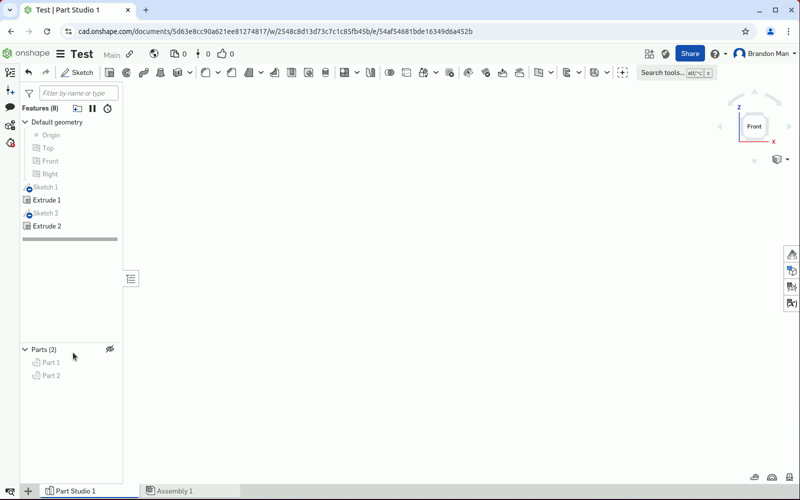
key(shift+y)
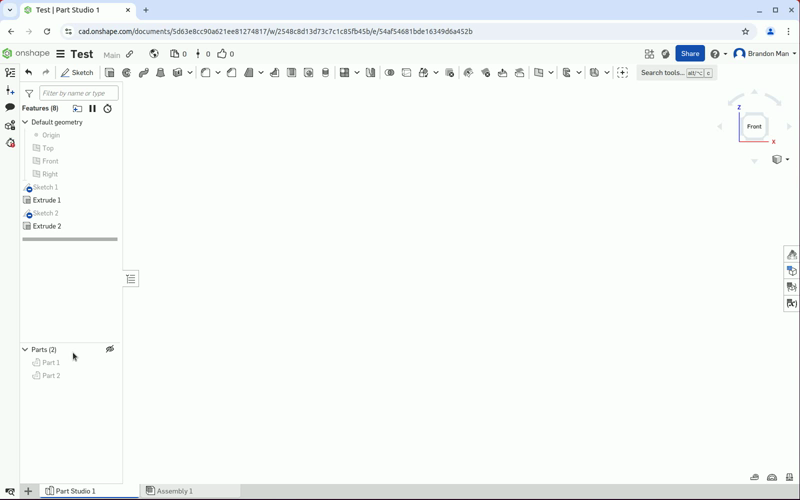
key(shift+s)
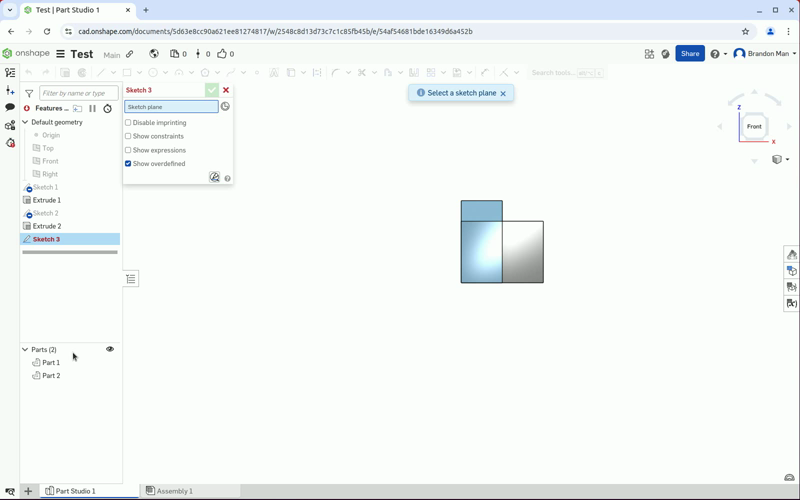
mouse_move(73, 163)
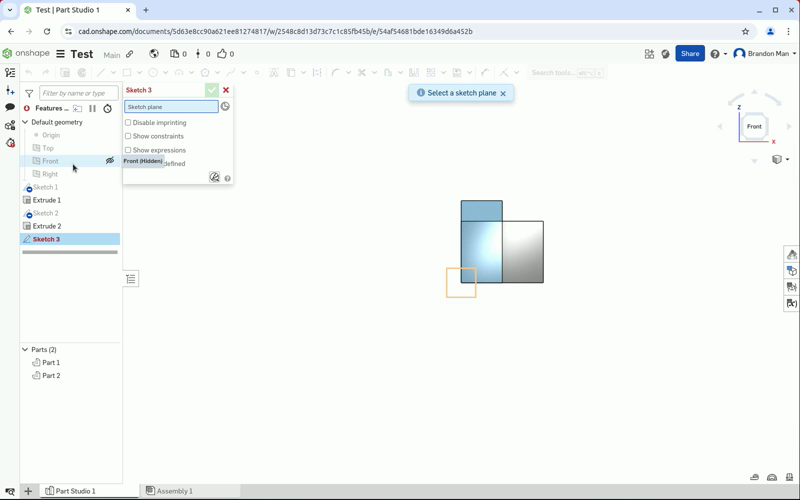
click(73, 163)
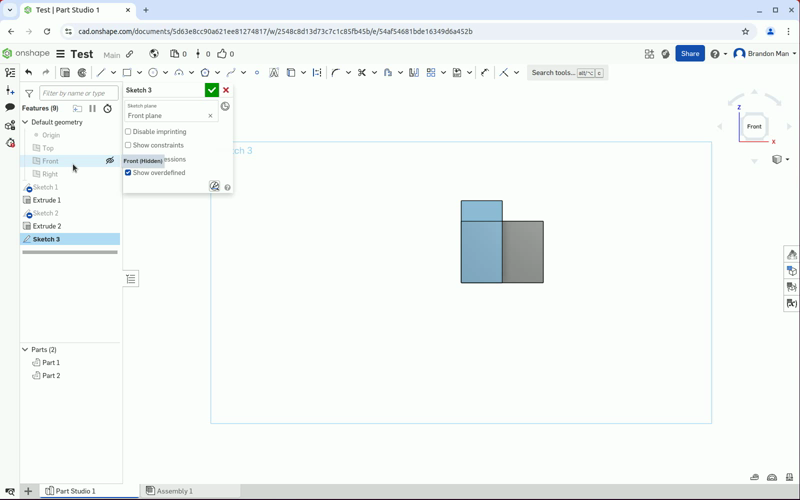
mouse_move(73, 352)
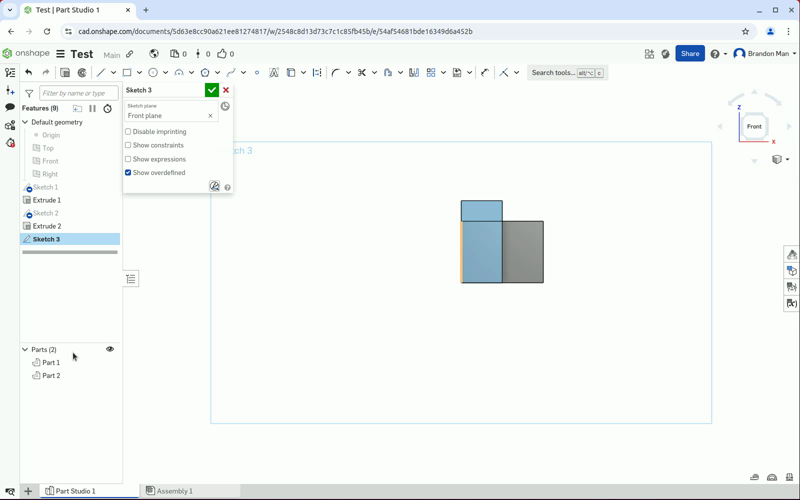
key(y)
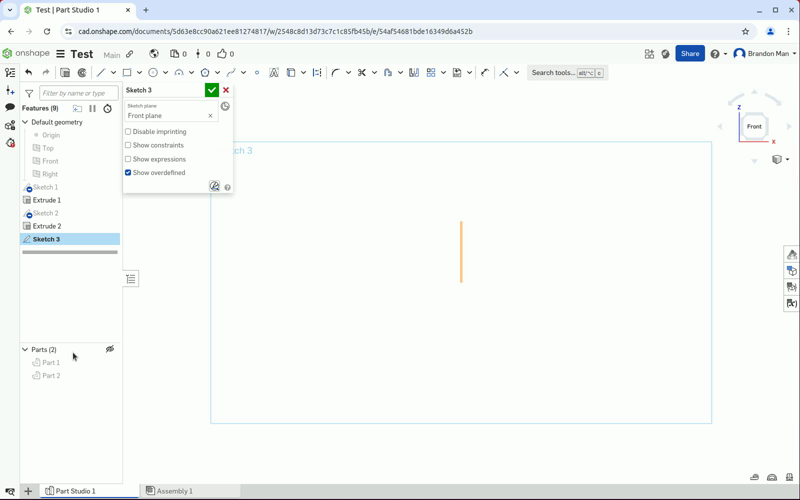
key(c)
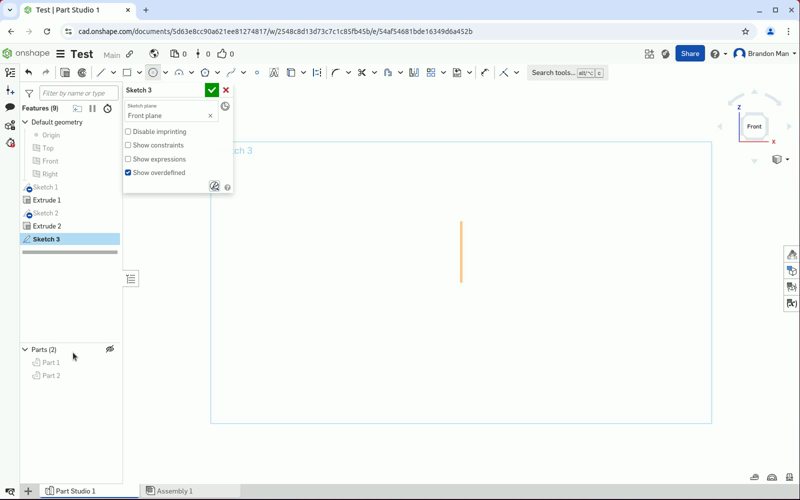
key_down(shift)
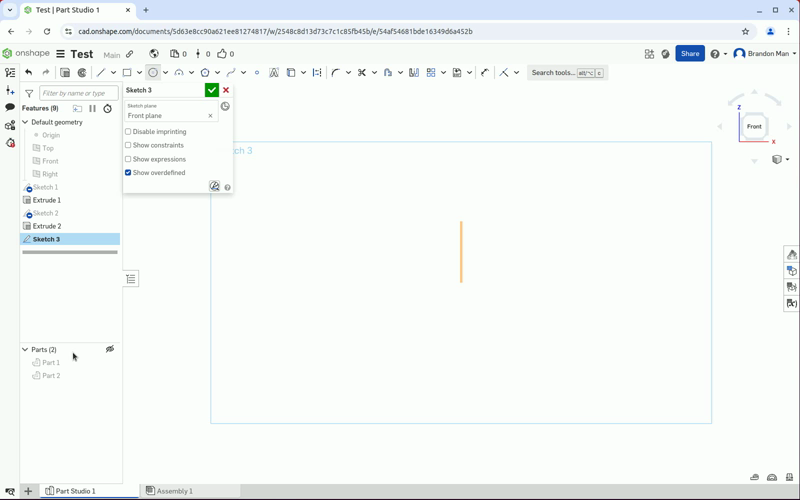
mouse_move(543, 252)
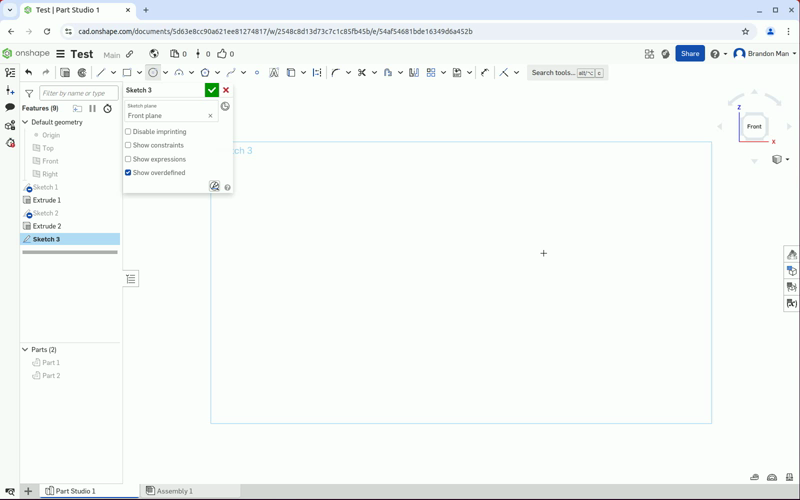
click(543, 252)
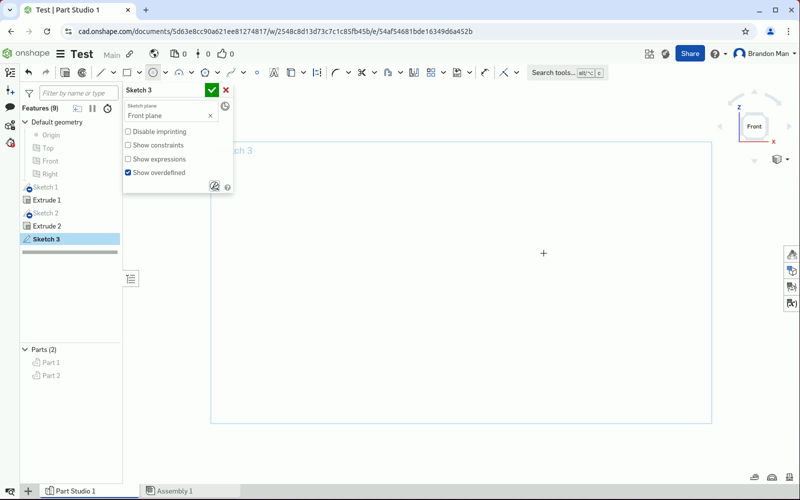
key_up(shift)
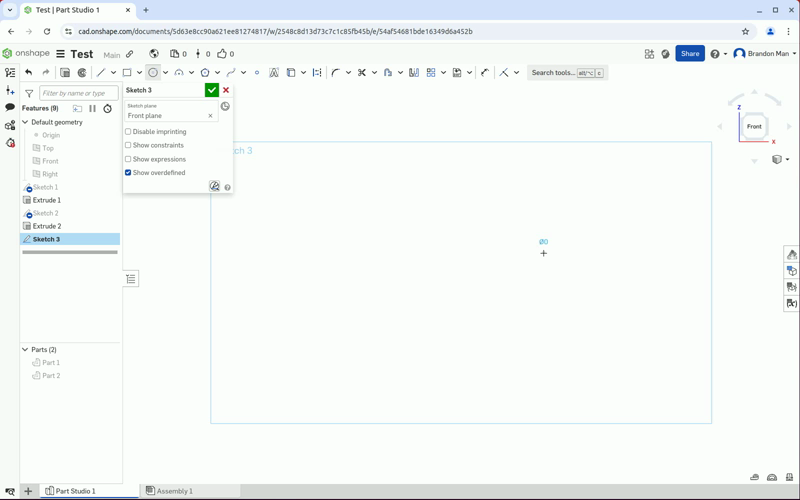
mouse_move(574, 252)
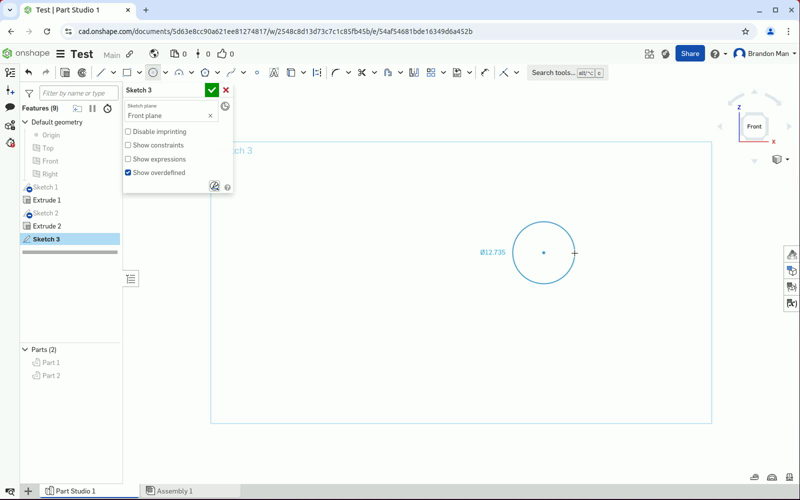
click(574, 252)
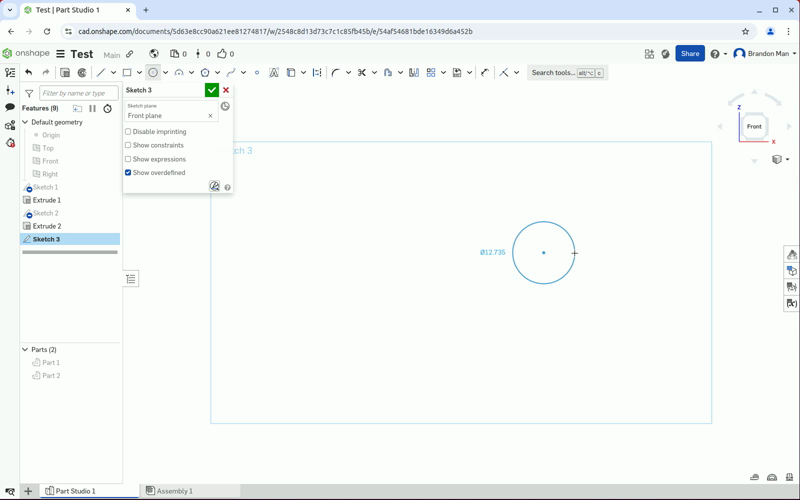
key(esc)
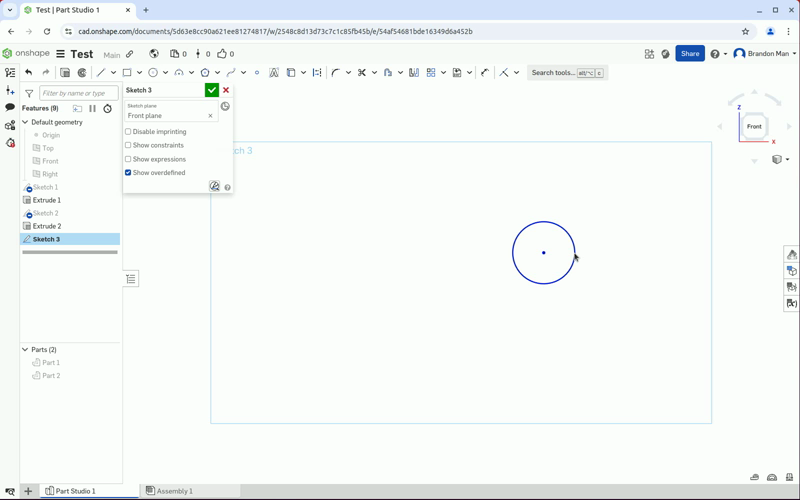
mouse_move(570, 251)
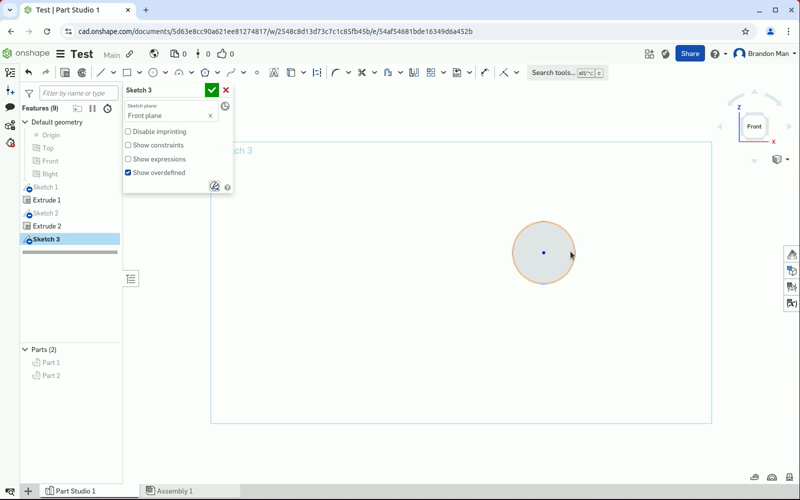
click(570, 251)
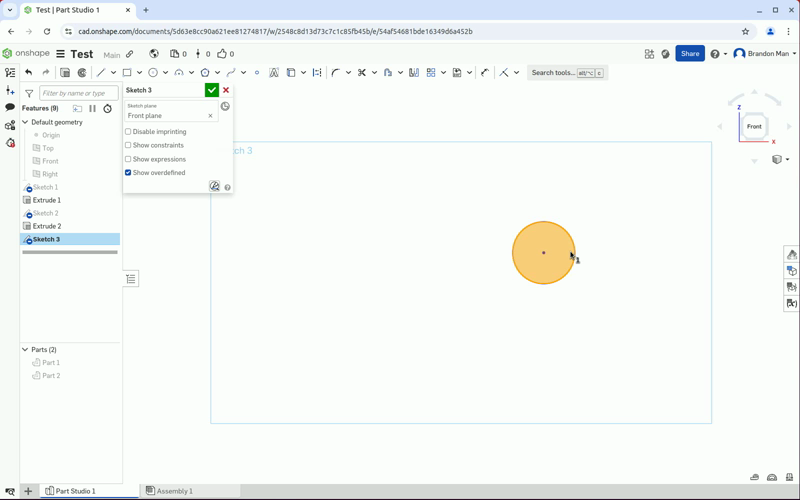
mouse_move(73, 352)
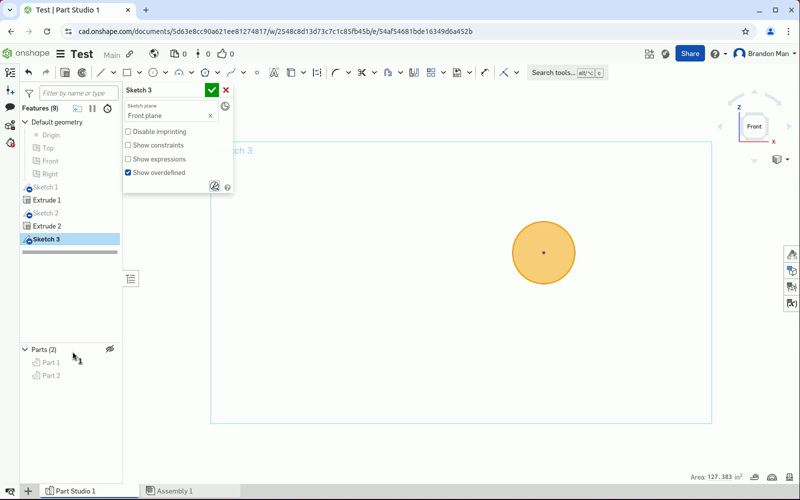
key(shift+y)
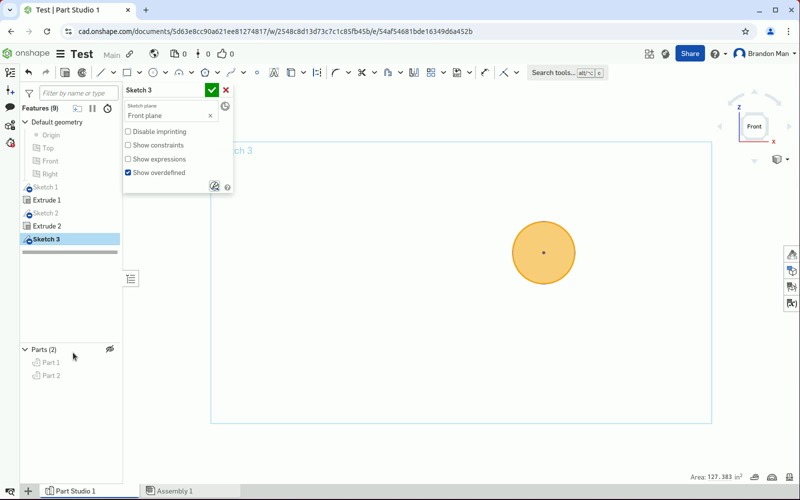
key(shift+e)
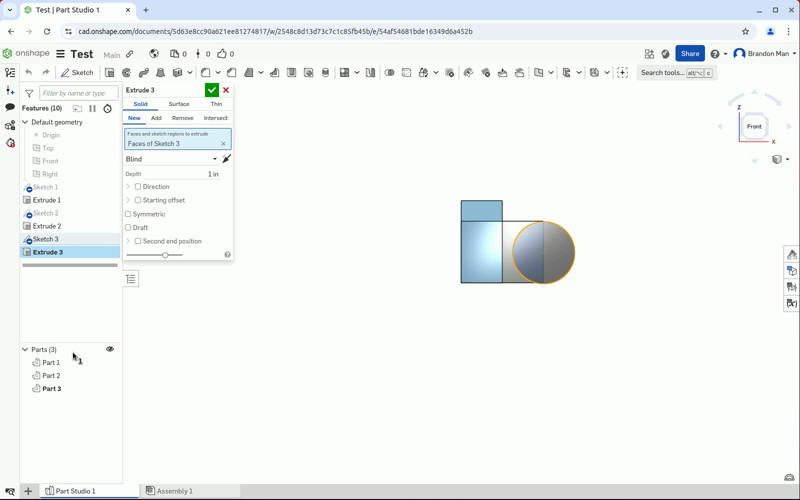
mouse_move(143, 106)
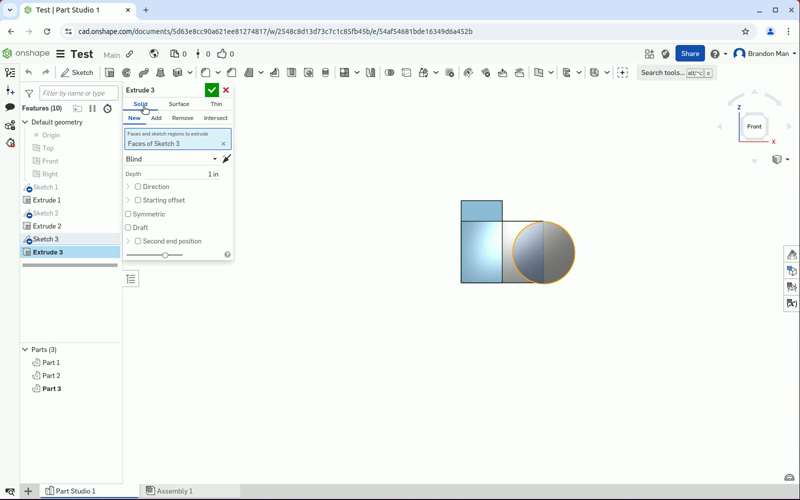
click(143, 106)
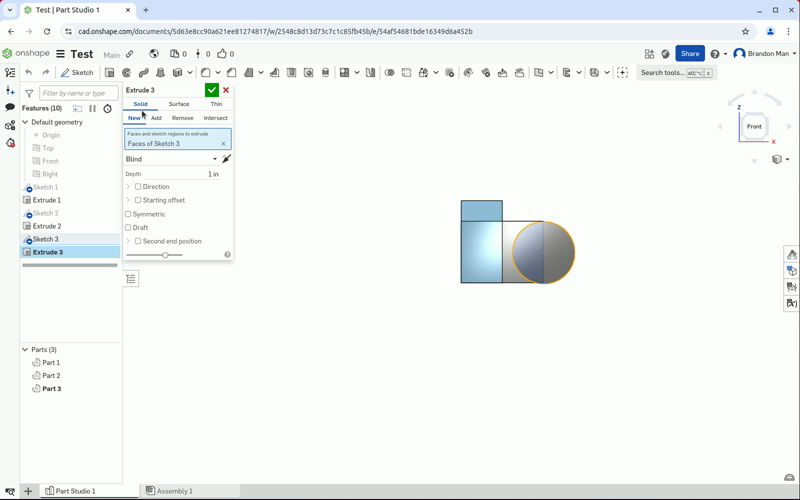
mouse_move(137, 120)
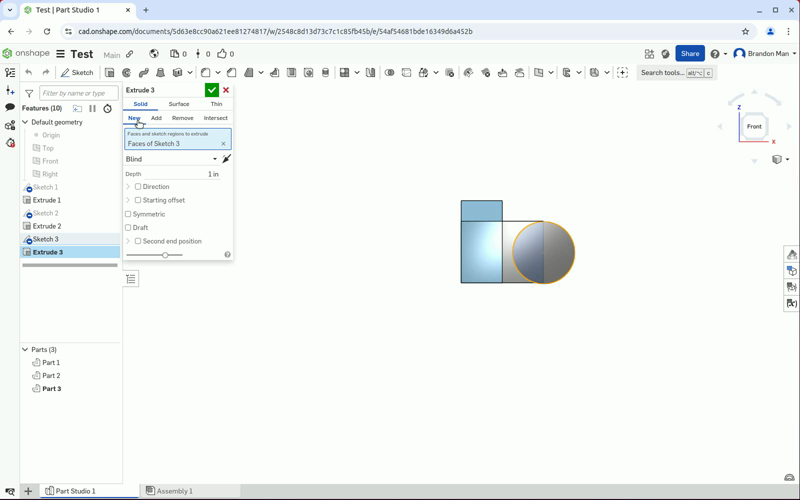
click(137, 120)
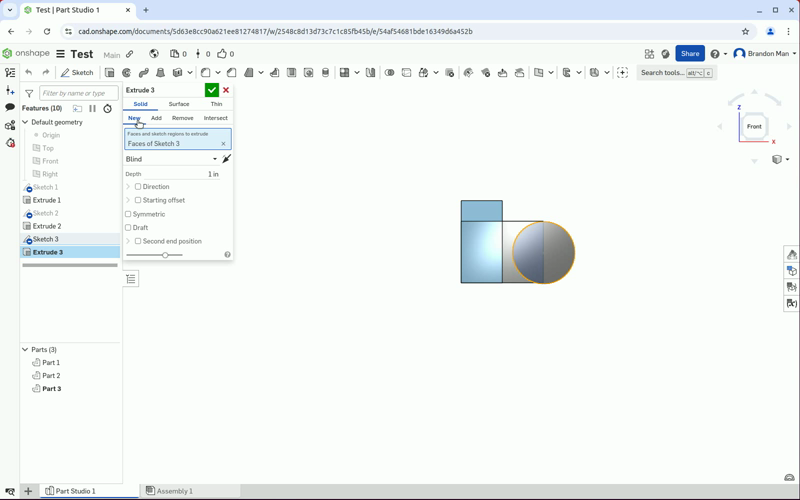
key(tab, 4)
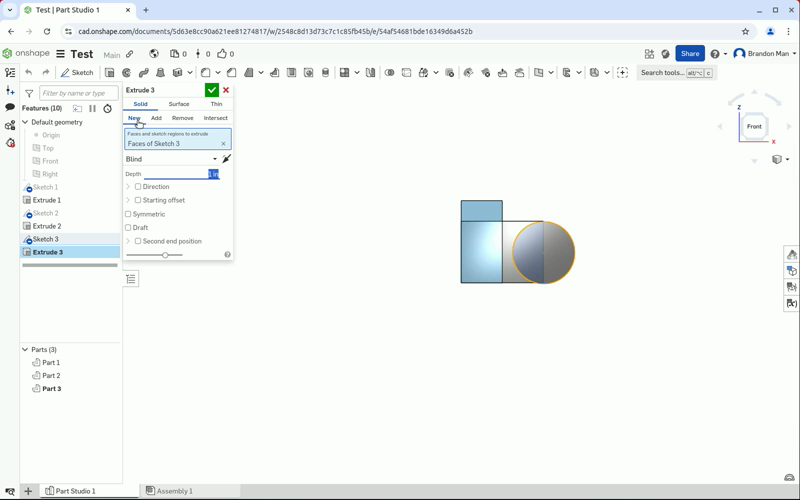
text(-16.85)
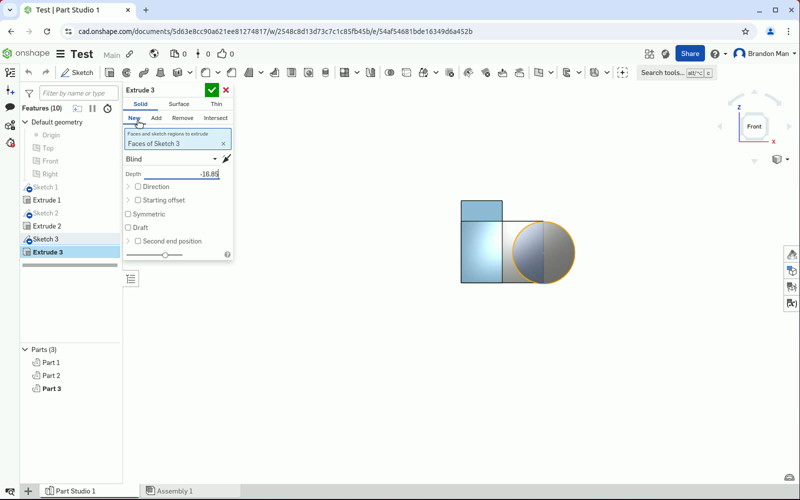
key(enter)
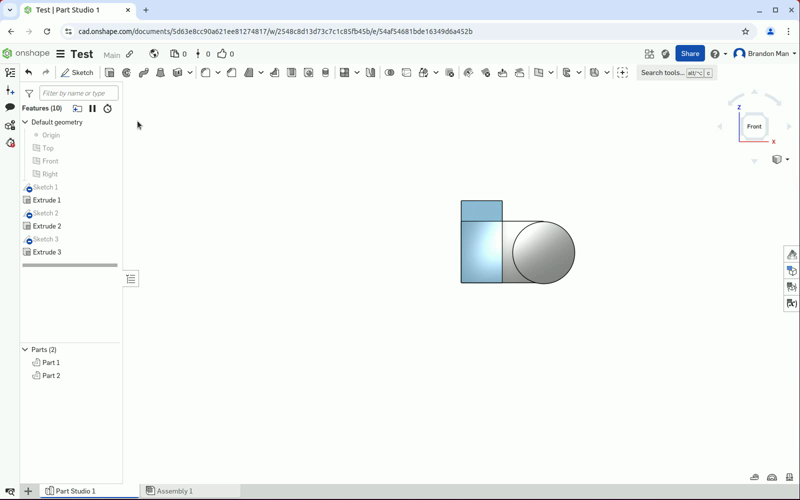
key(shift+h)
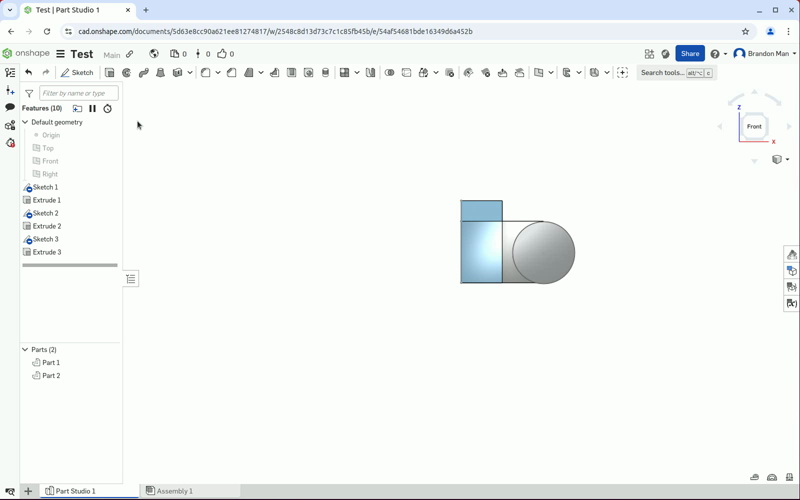
key(shift+h)
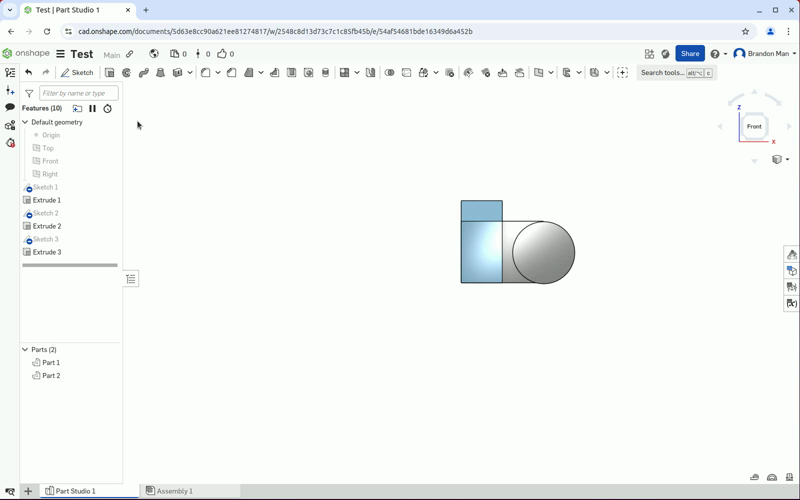
mouse_move(73, 189)
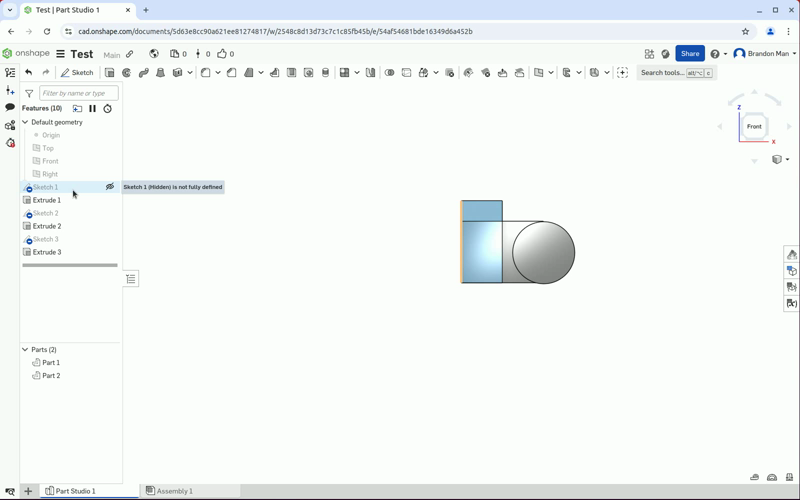
click(73, 189)
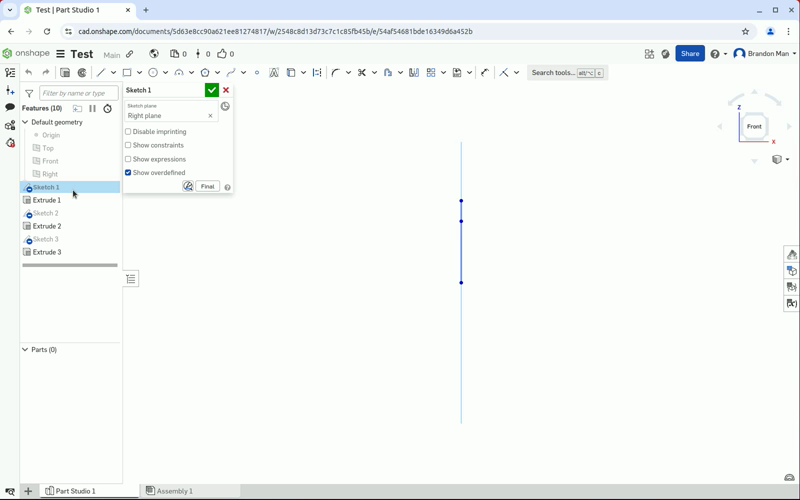
mouse_move(229, 92)
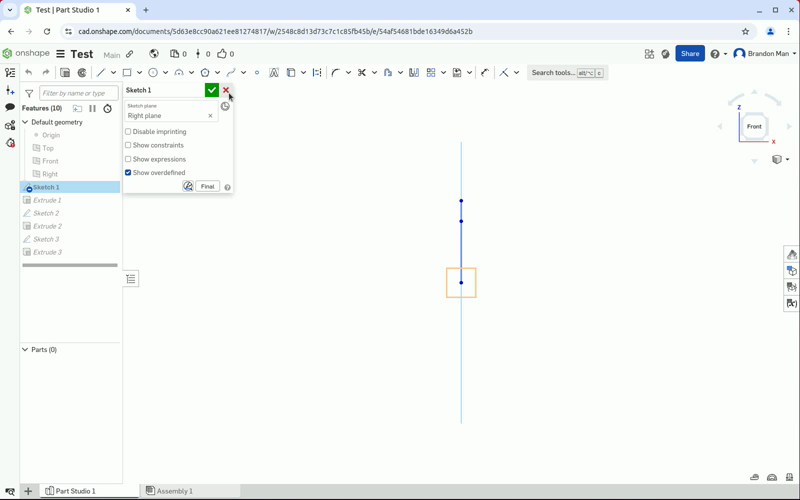
click(229, 92)
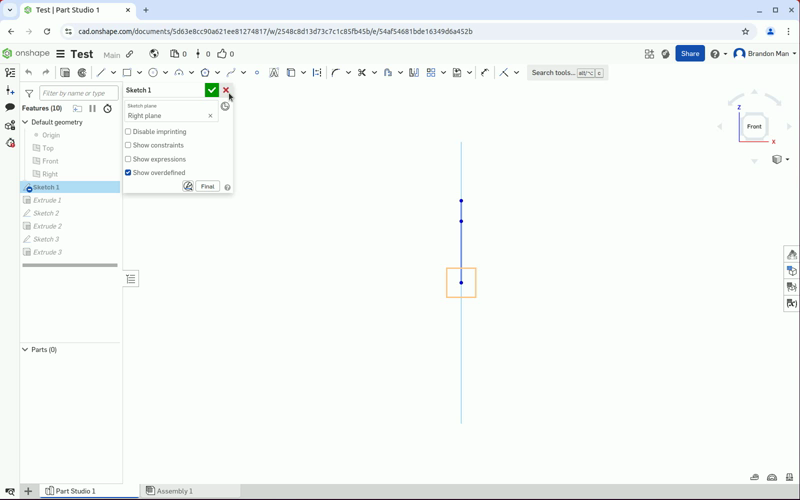
key(shift+s)
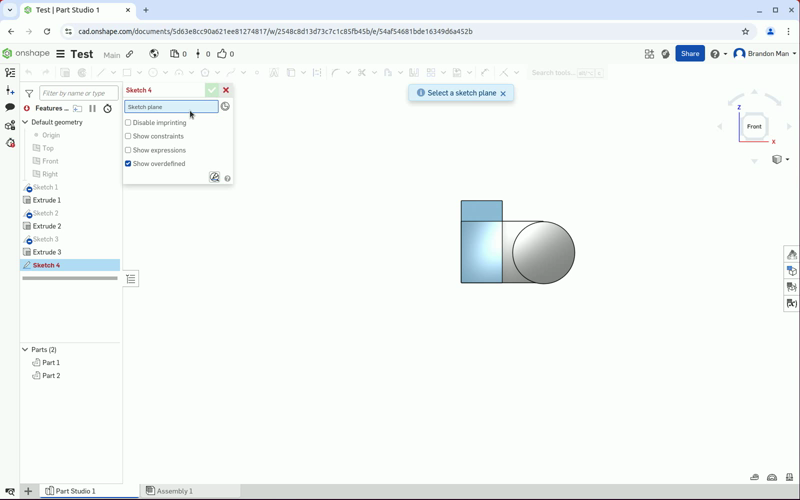
mouse_move(73, 163)
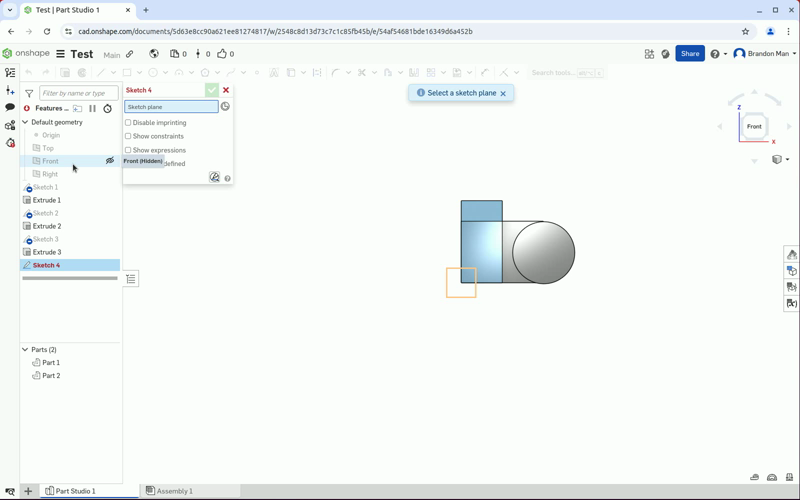
click(73, 163)
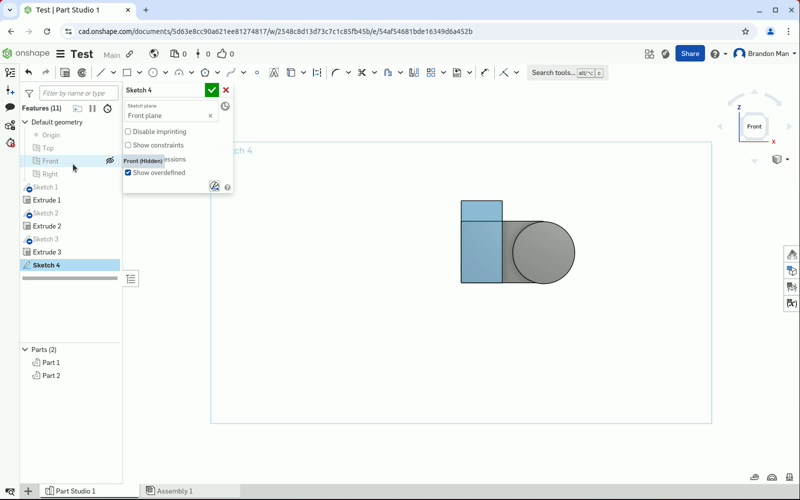
mouse_move(73, 352)
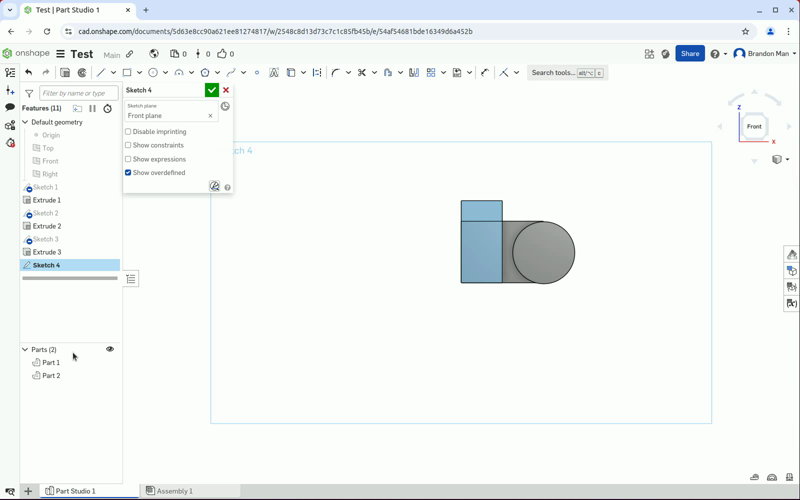
key(y)
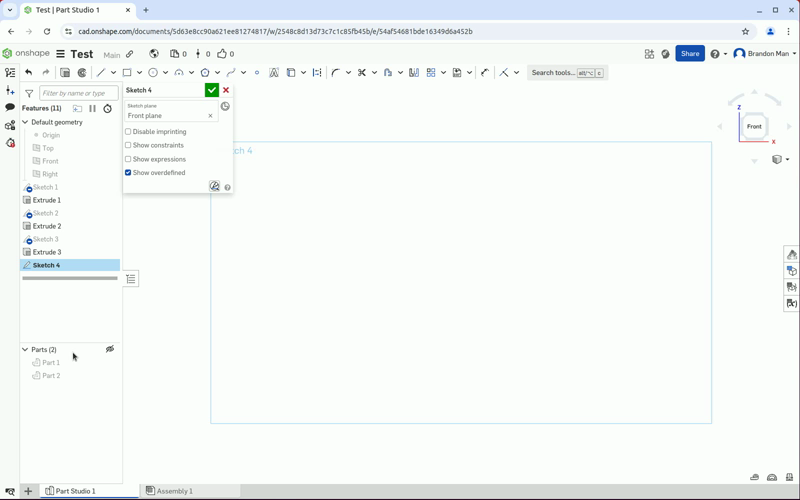
key(c)
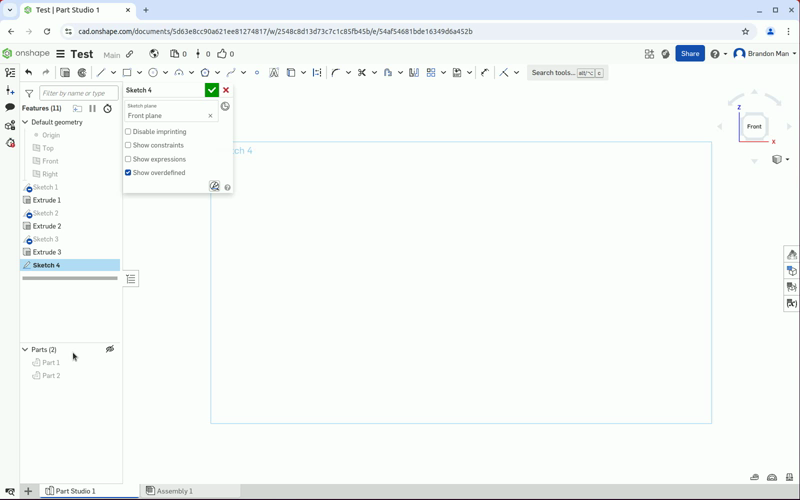
key_down(shift)
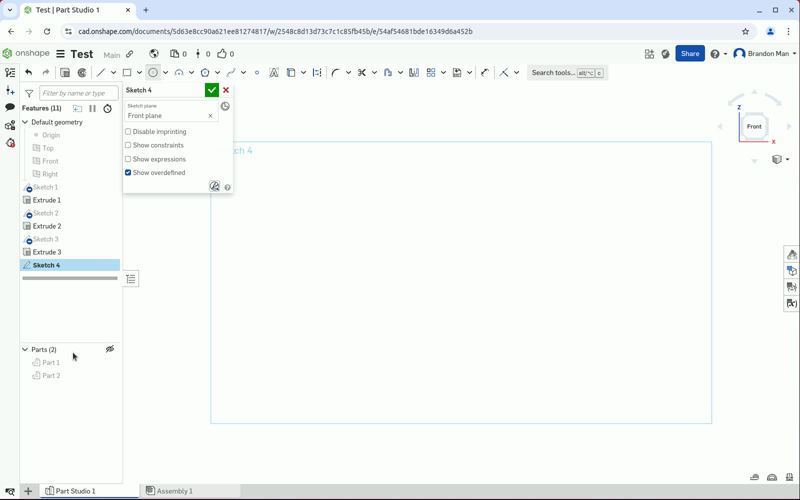
mouse_move(542, 252)
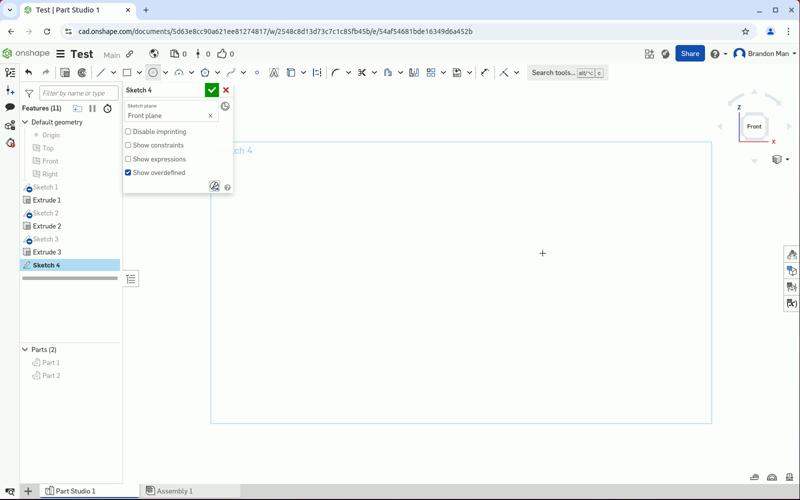
click(542, 252)
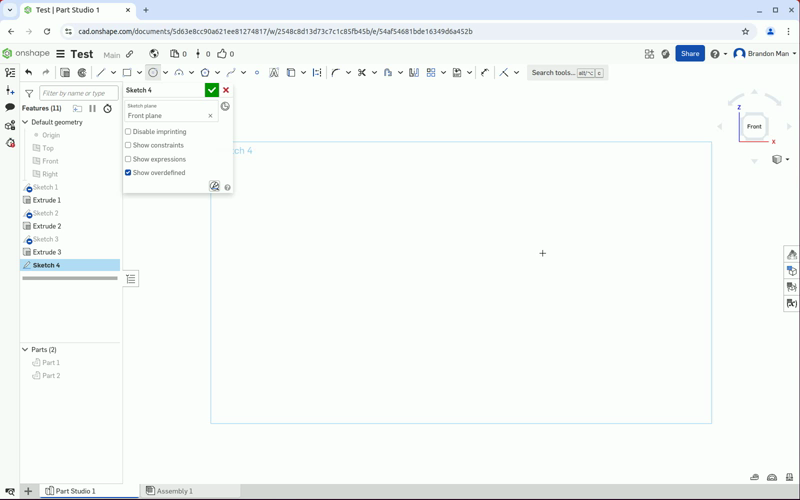
key_up(shift)
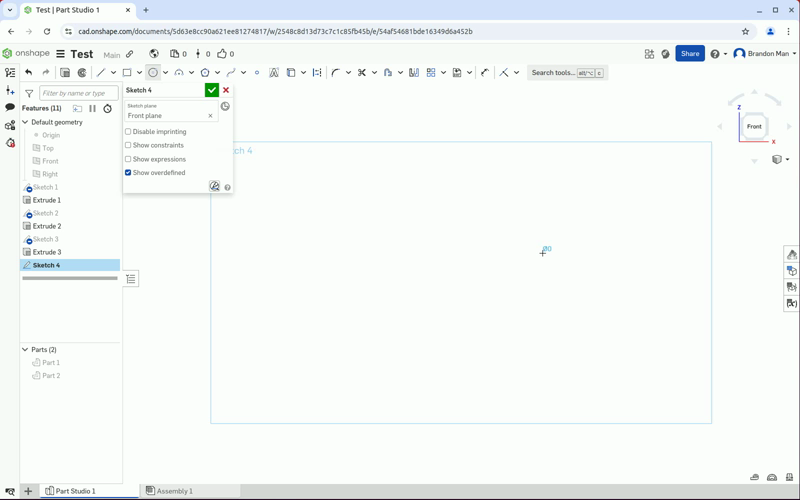
mouse_move(563, 252)
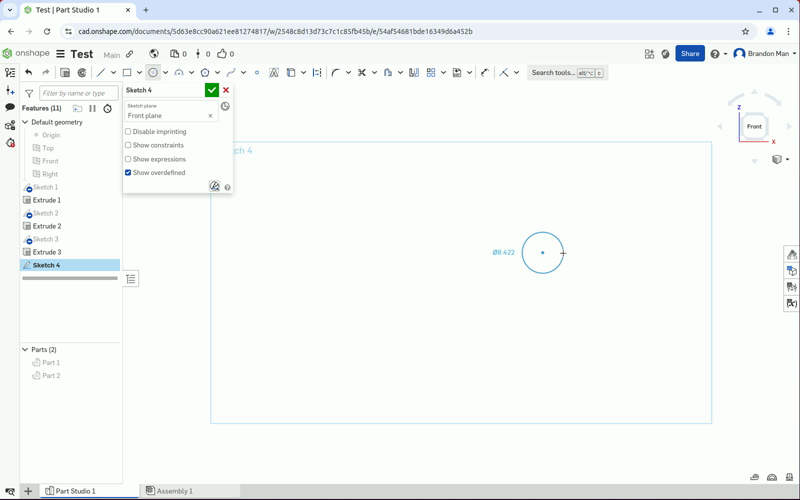
click(563, 252)
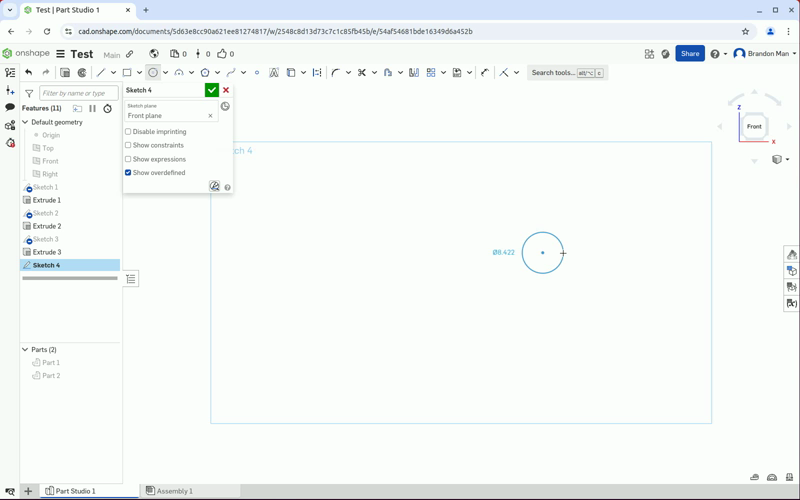
key(esc)
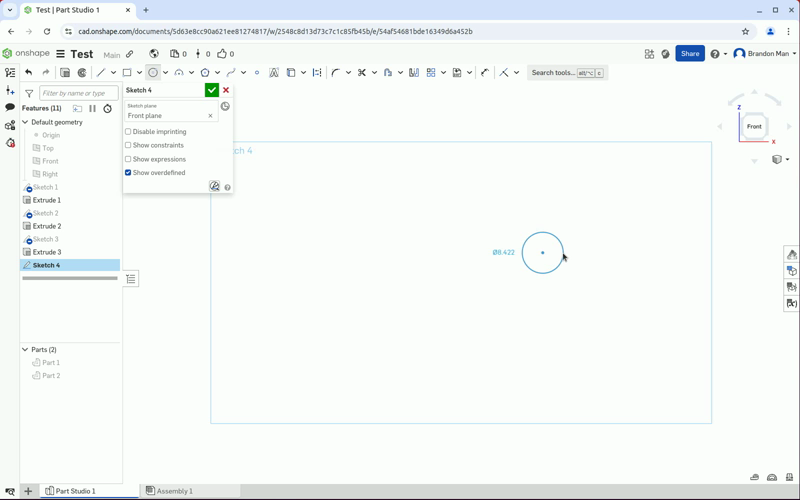
mouse_move(529, 245)
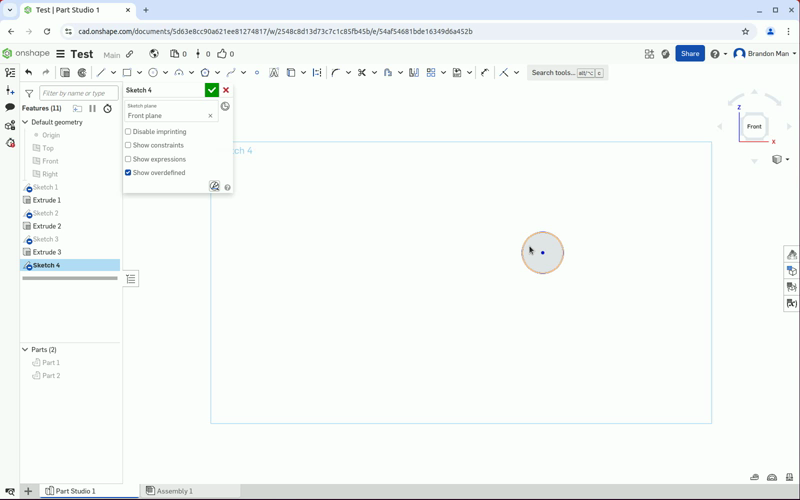
scroll(6)
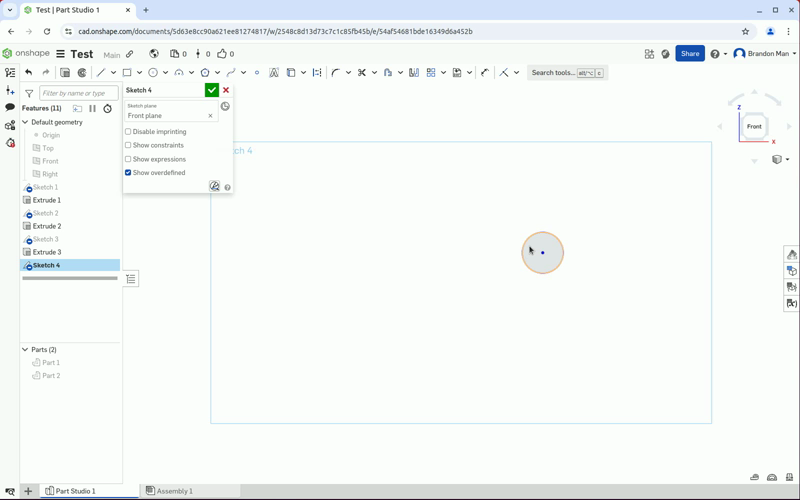
scroll(6)
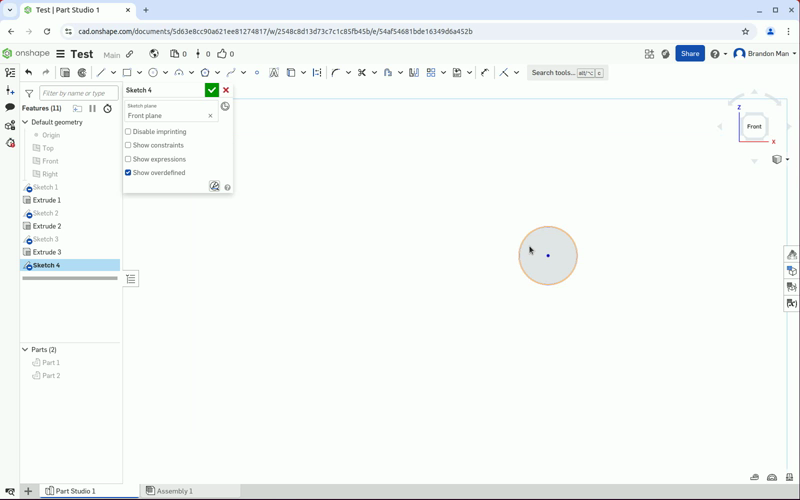
scroll(6)
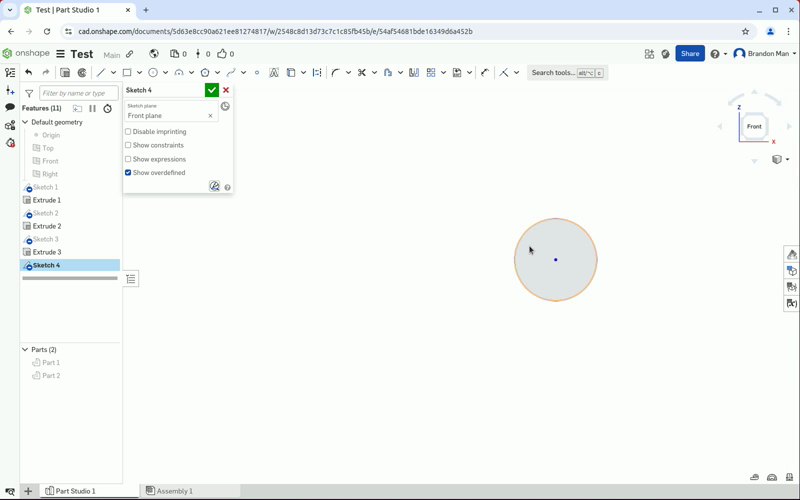
scroll(6)
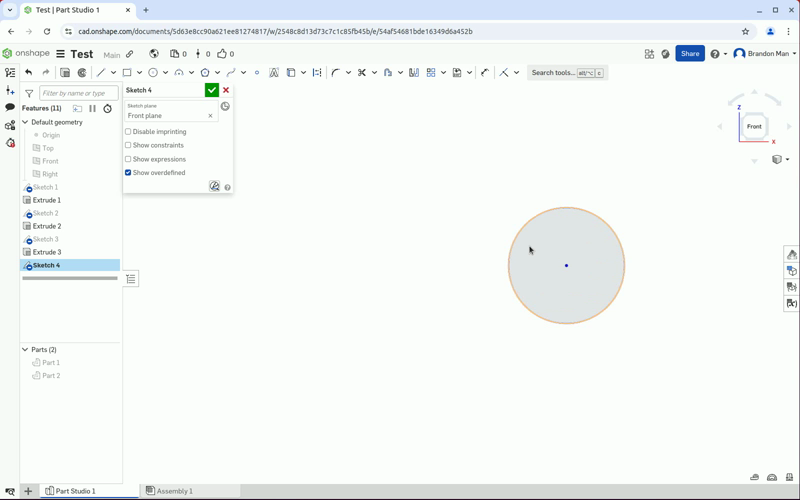
scroll(6)
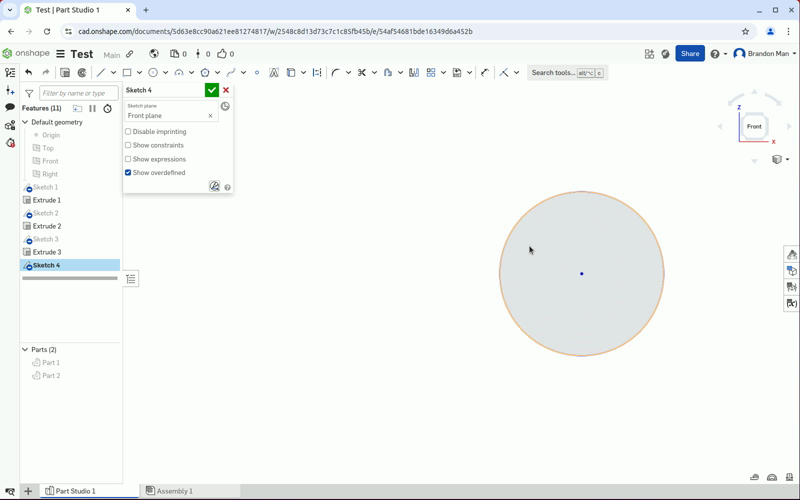
scroll(6)
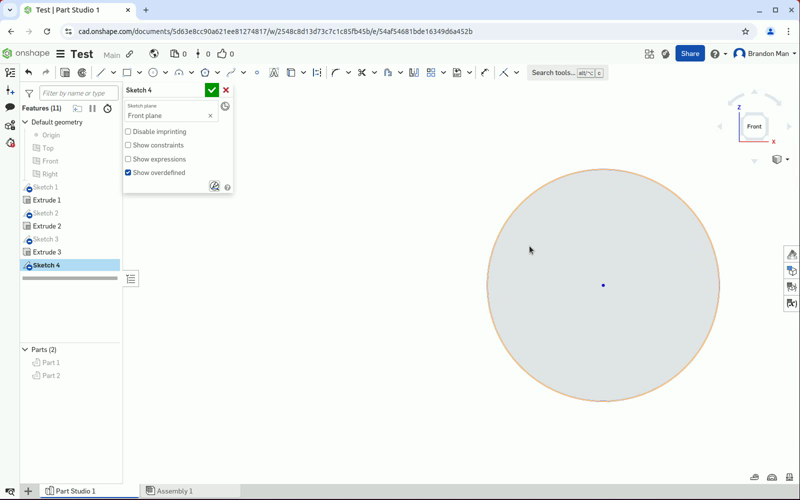
scroll(6)
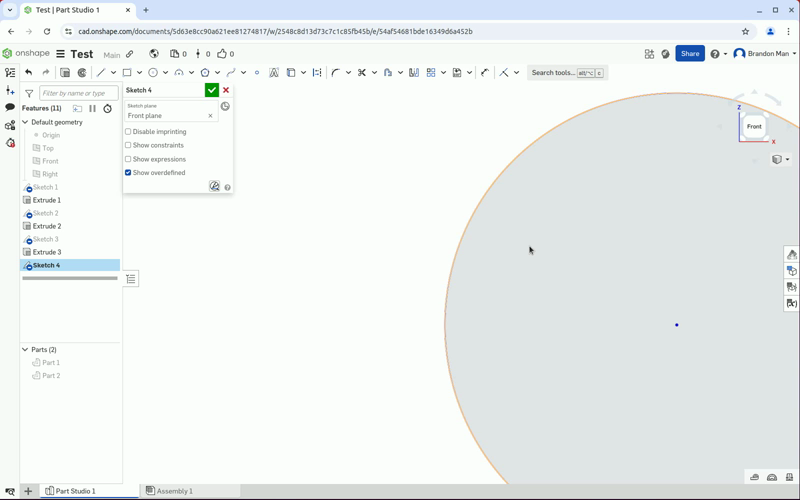
click(529, 245)
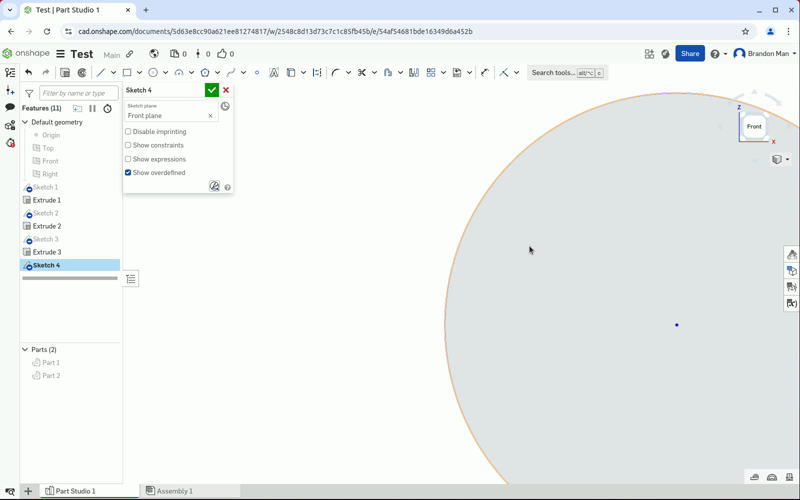
scroll(-6)
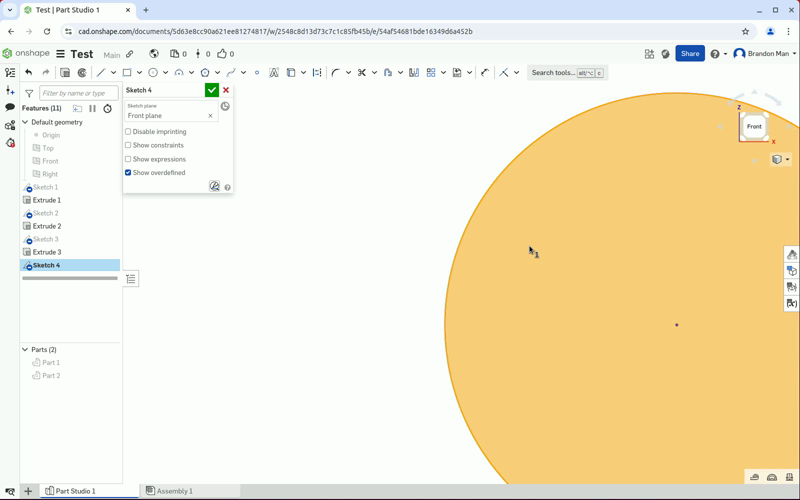
scroll(-6)
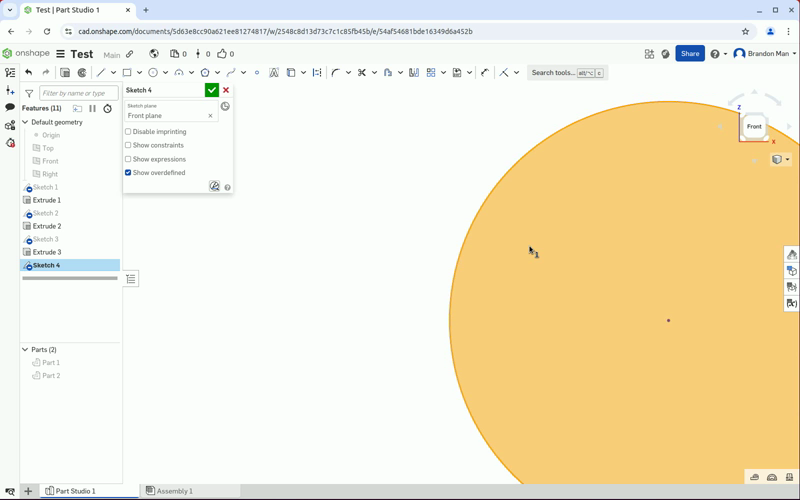
scroll(-6)
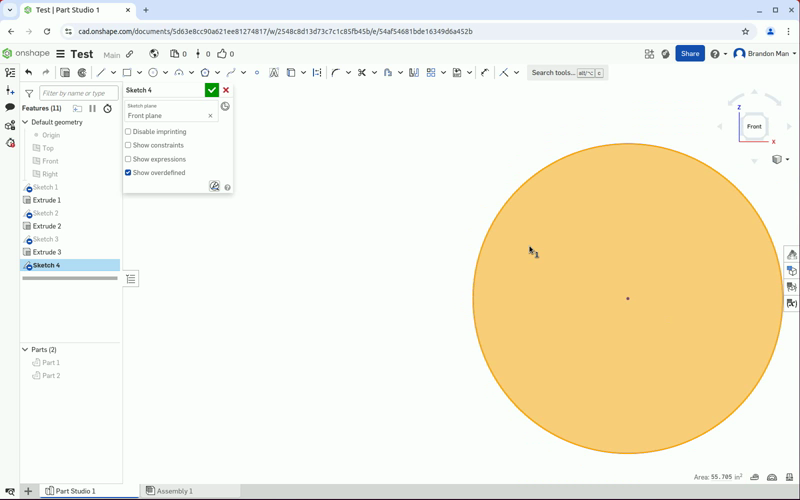
scroll(-6)
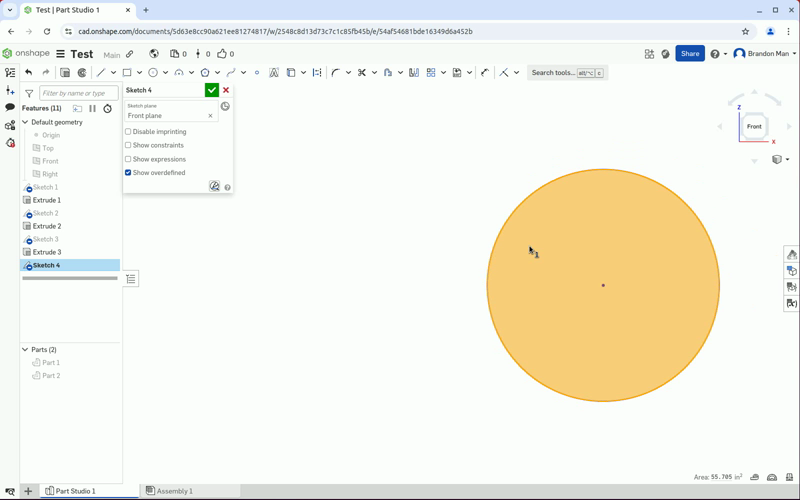
scroll(-6)
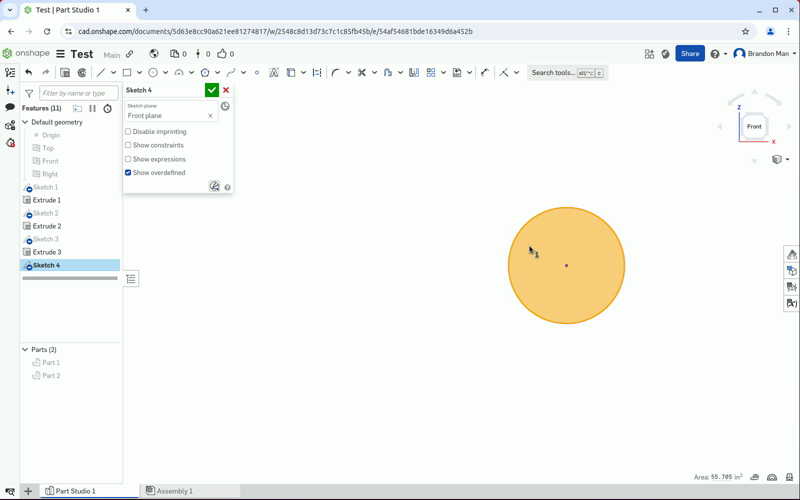
scroll(-6)
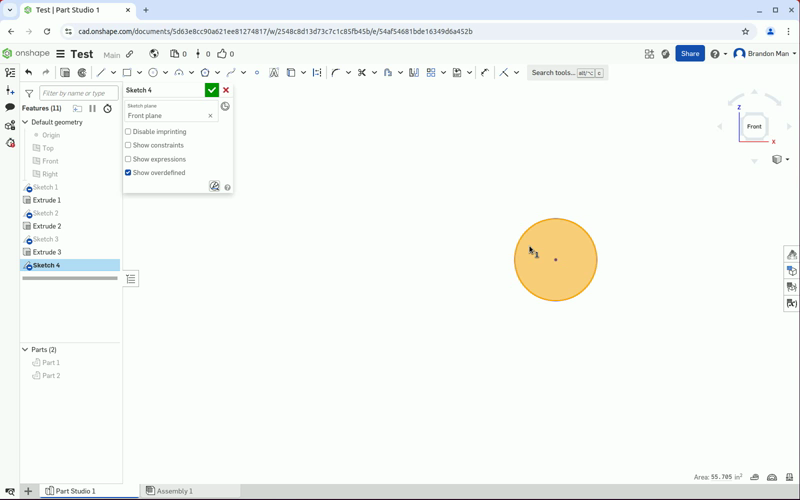
scroll(-6)
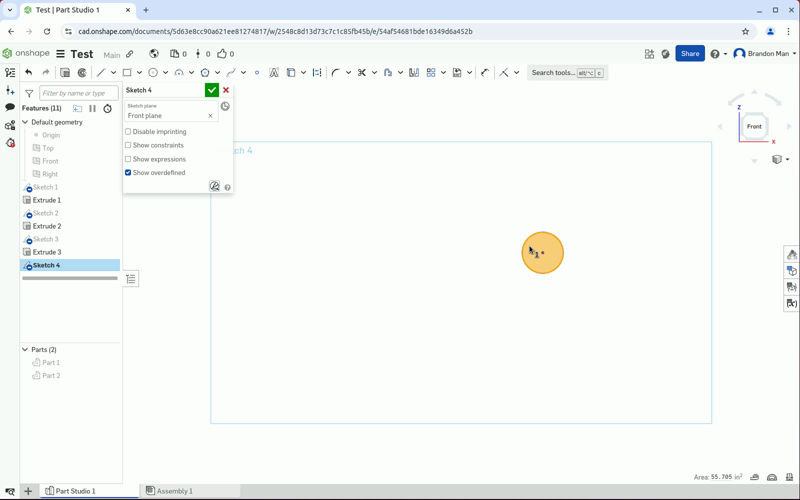
mouse_move(73, 352)
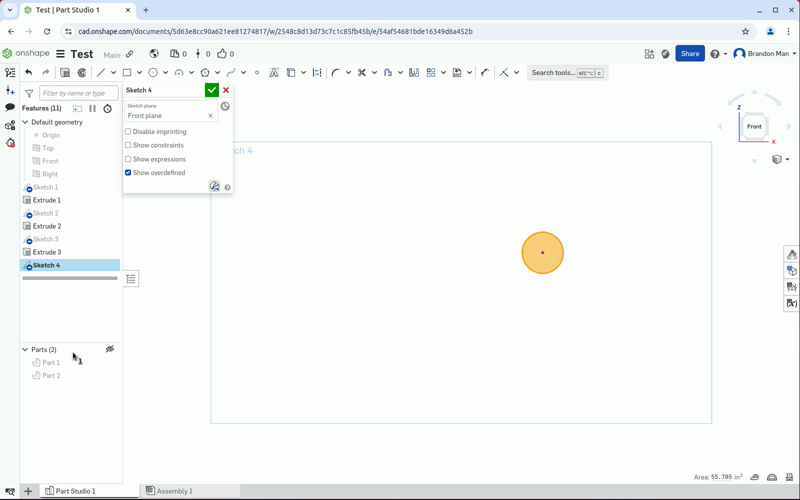
key(shift+y)
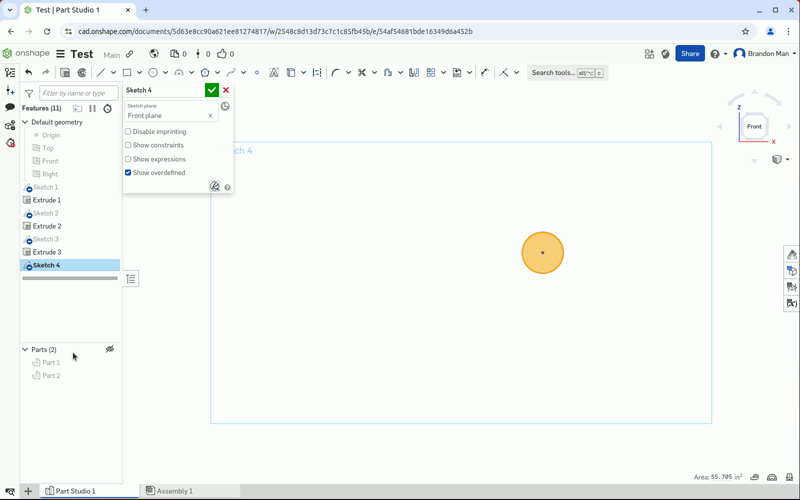
key(shift+e)
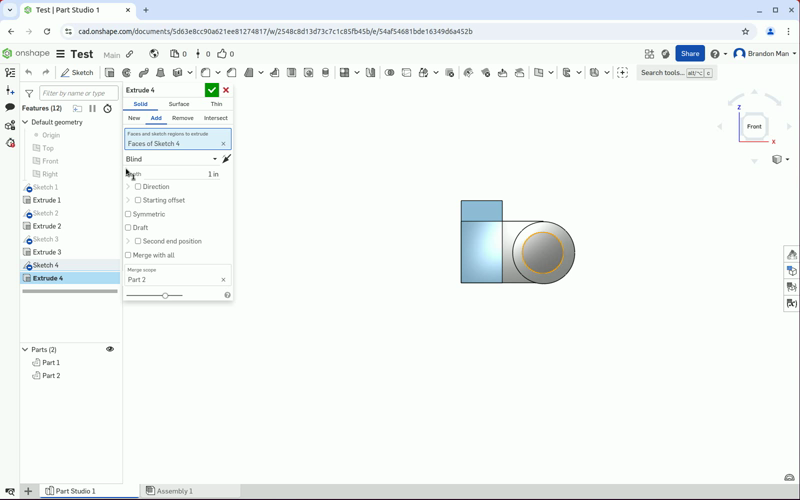
mouse_move(143, 106)
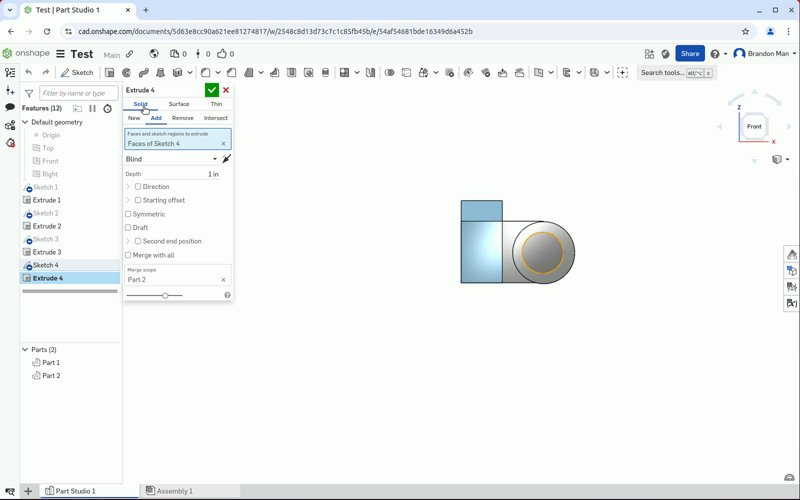
click(143, 106)
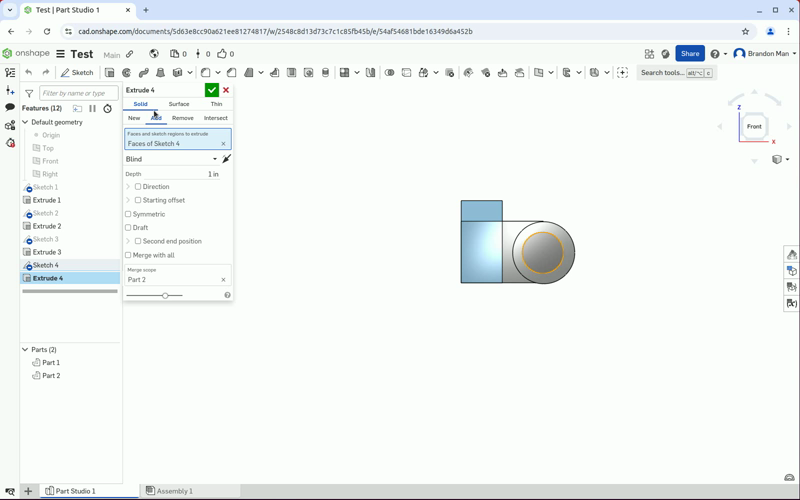
mouse_move(186, 120)
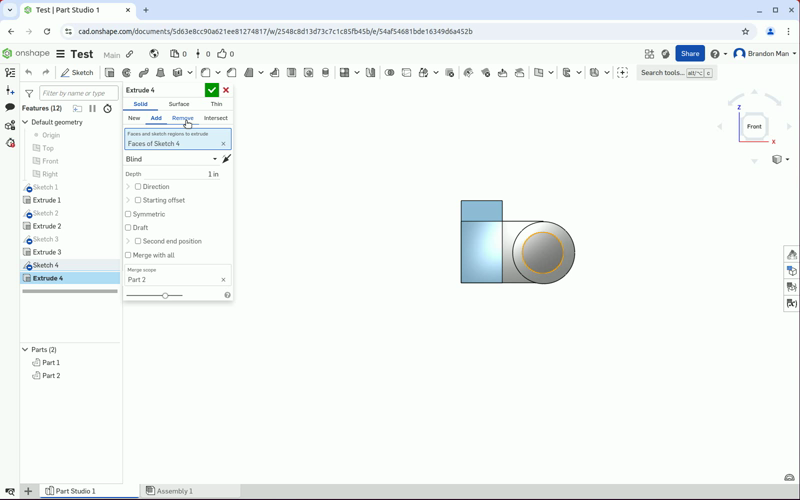
click(186, 120)
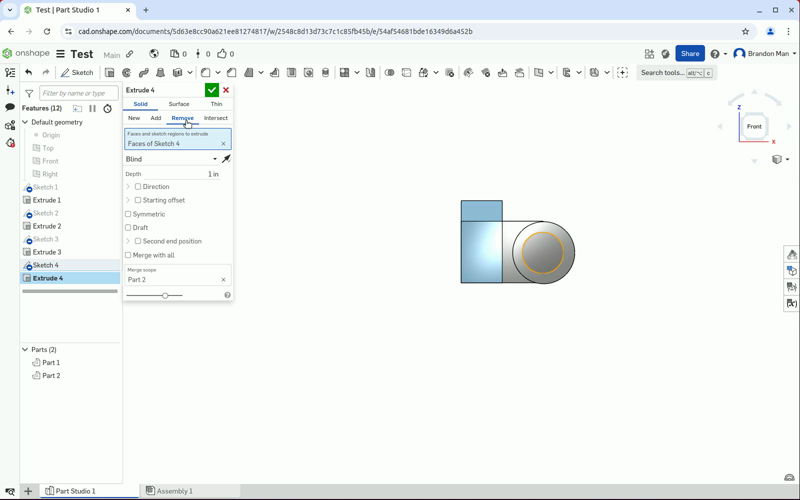
key(tab, 4)
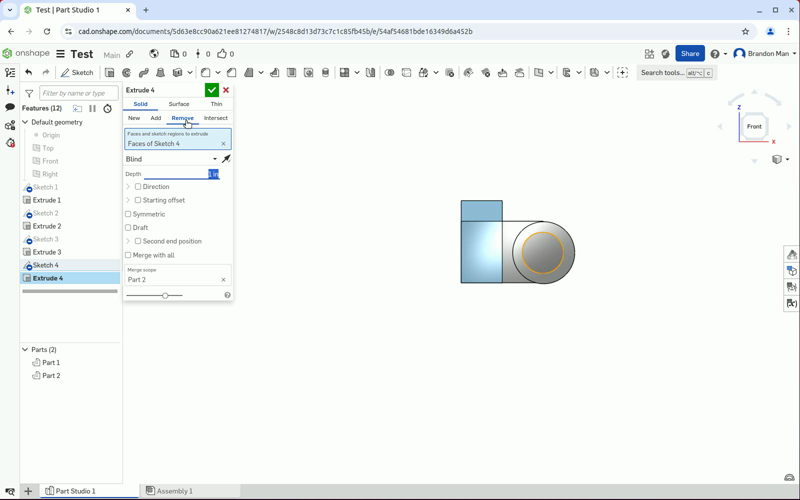
text(16.85)
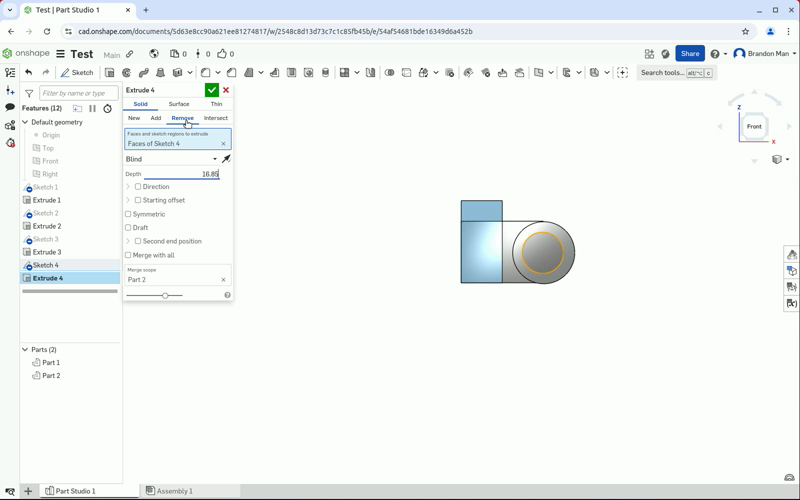
key(tab, 6)
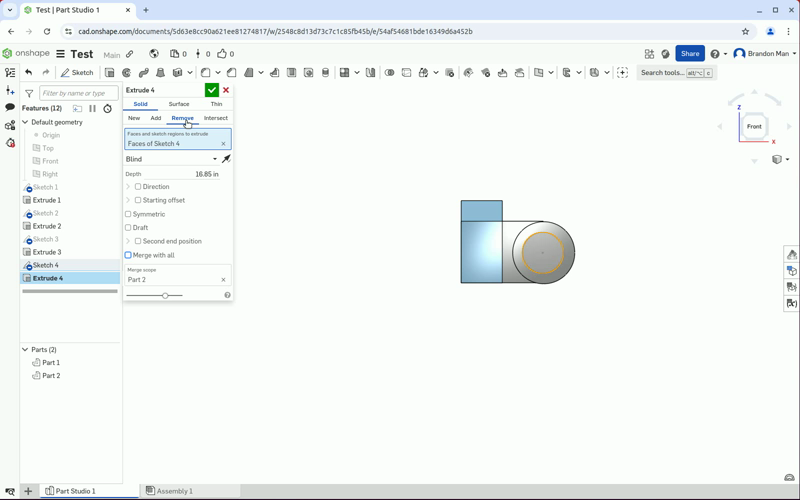
key(space)
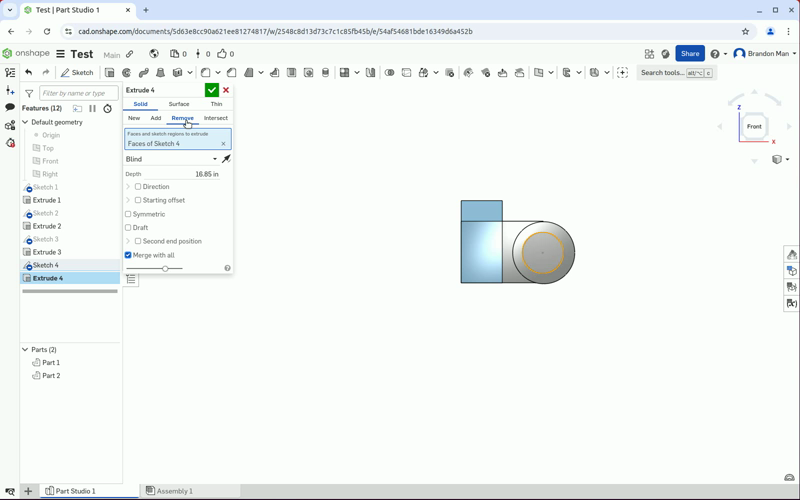
key(enter)
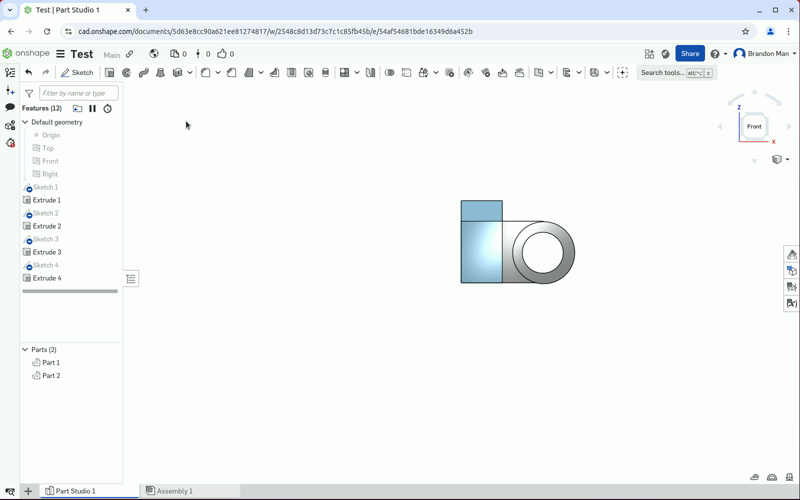
key(shift+h)
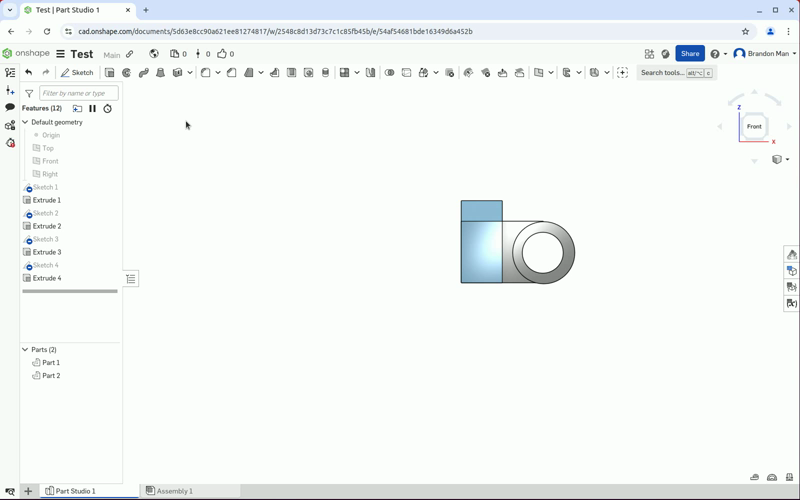
key(shift+h)
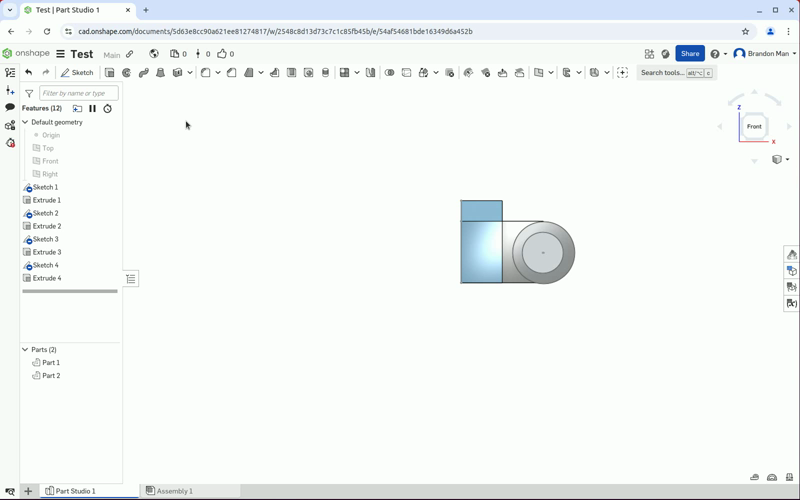
key(shift+7)
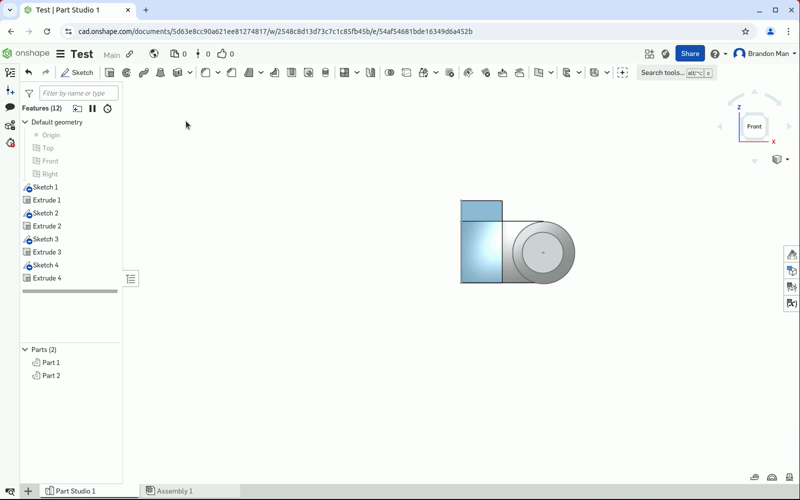
key(left, 2)
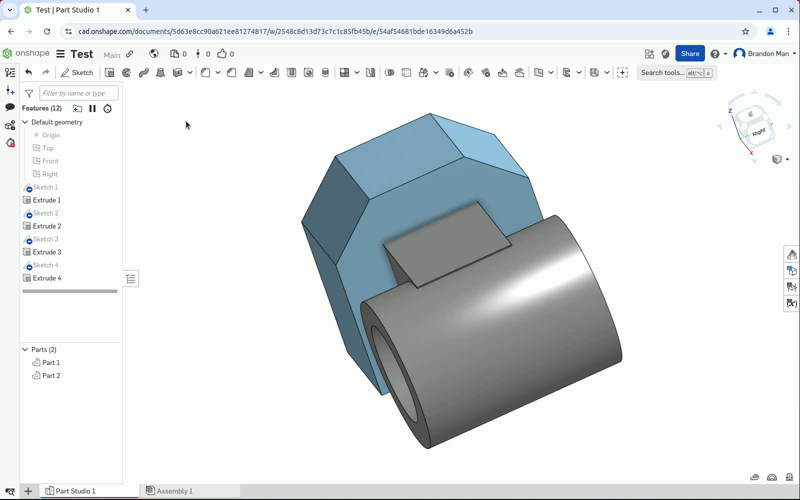
key(down, 2)
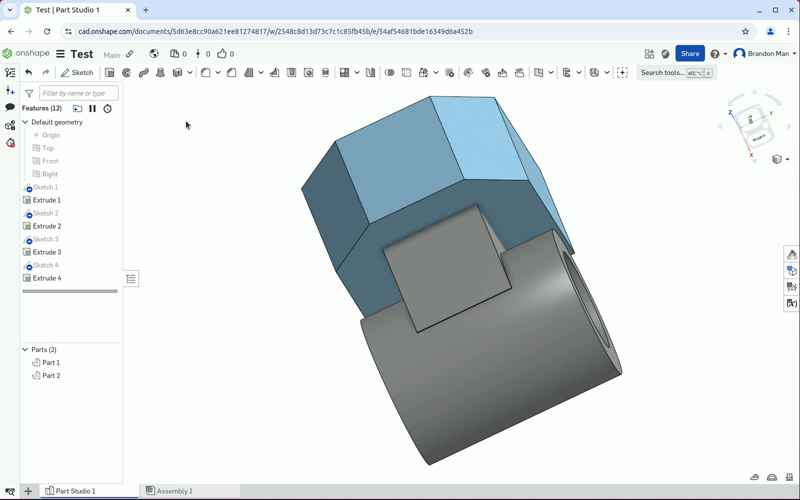
key(up, 2)
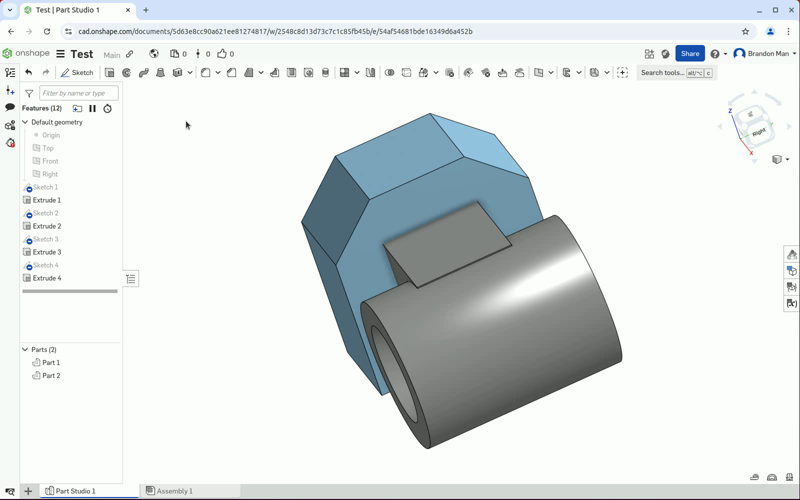
key(right, 2)
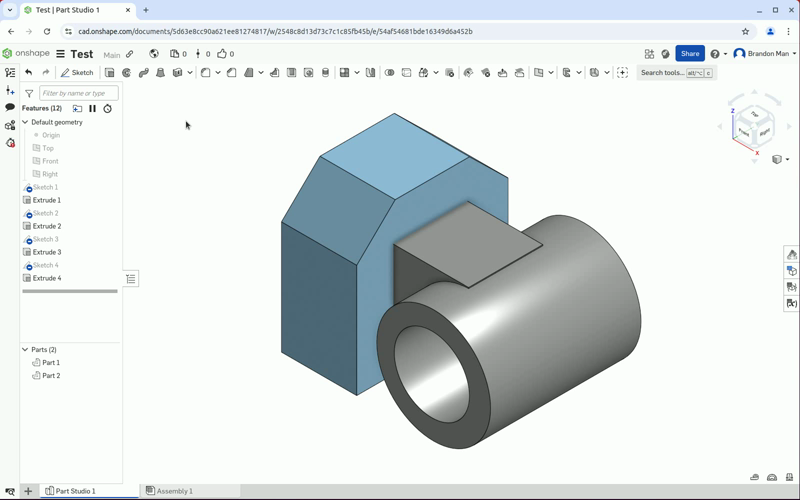
mouse_move(73, 189)
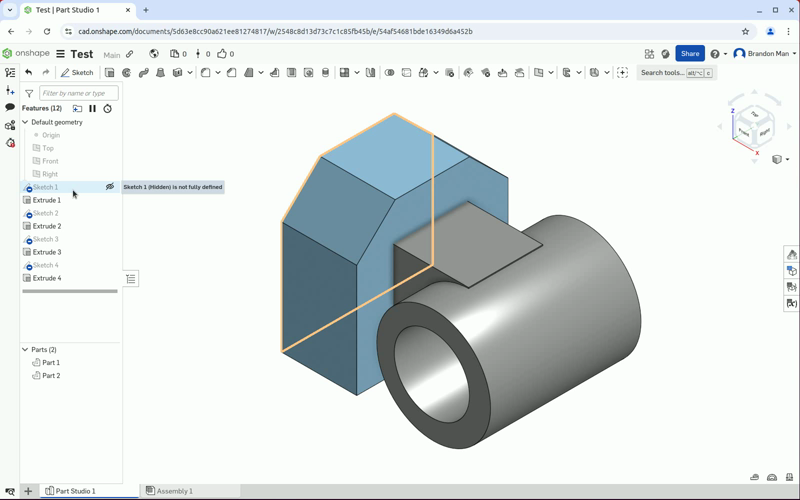
click(73, 189)